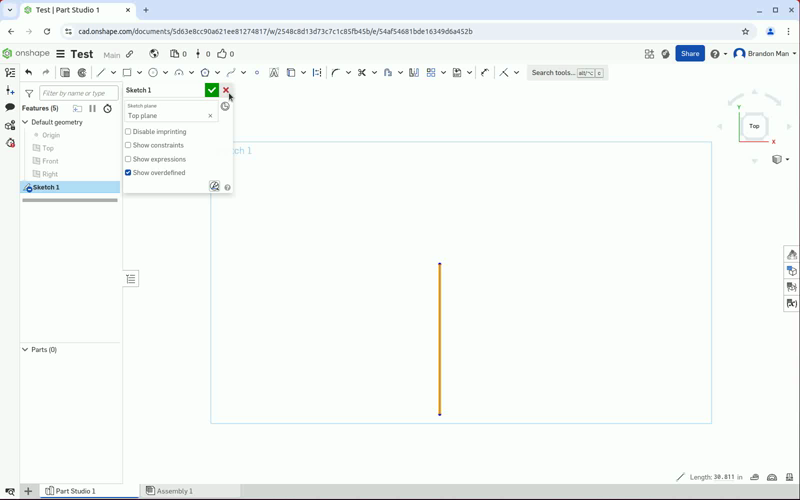
key(shift+h)
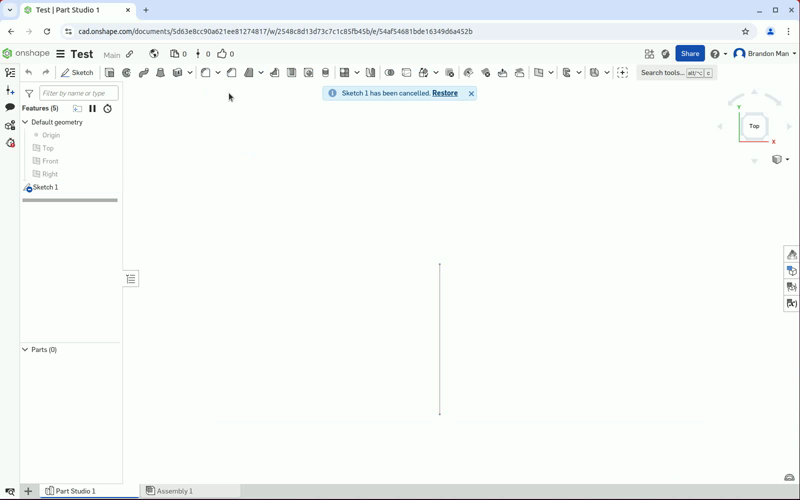
key(shift+s)
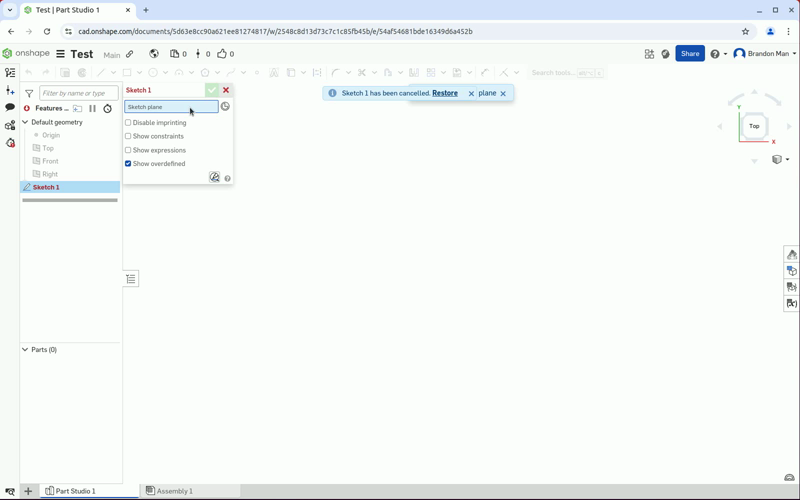
mouse_move(73, 150)
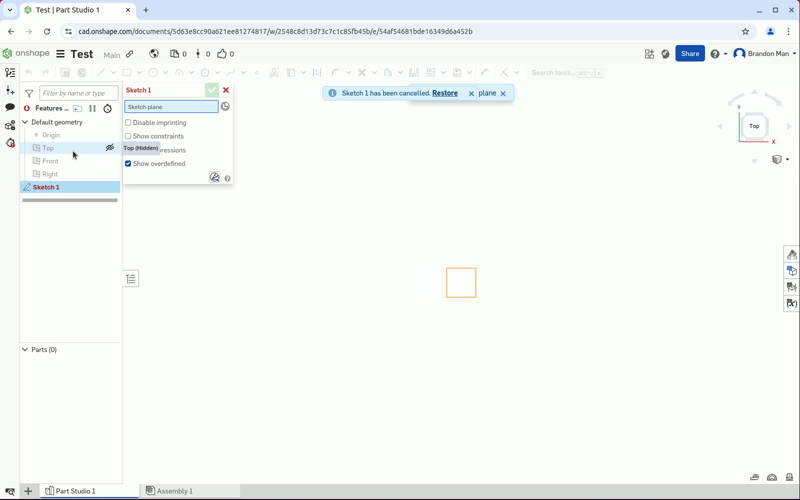
click(73, 150)
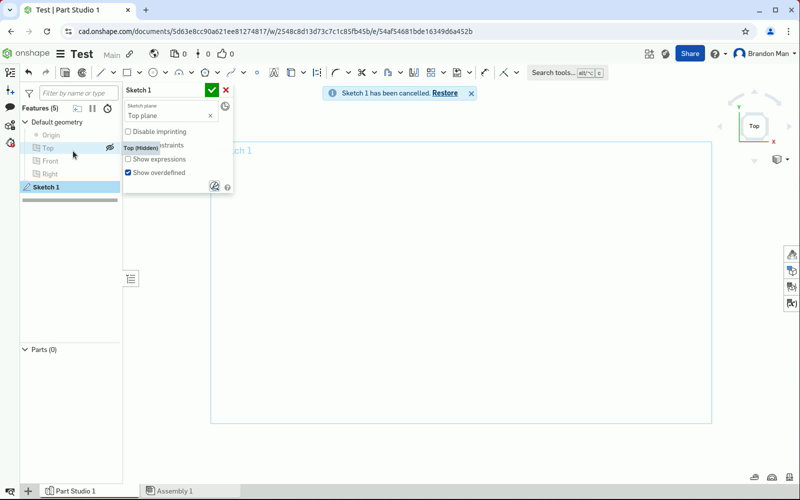
mouse_move(73, 352)
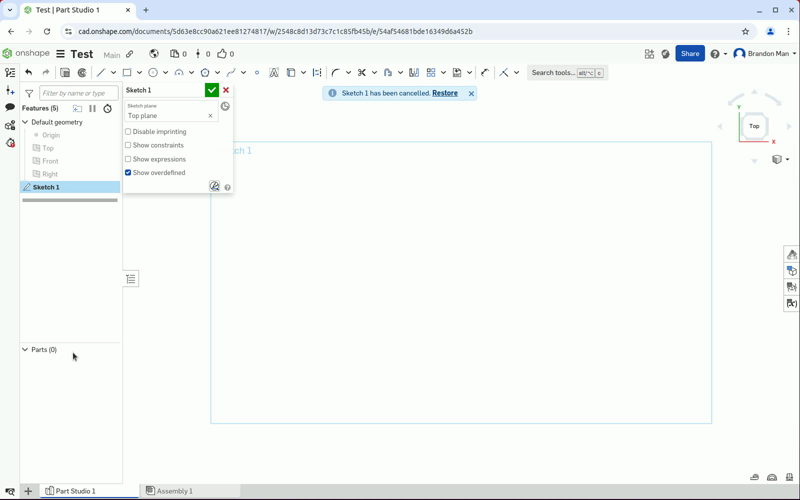
key(y)
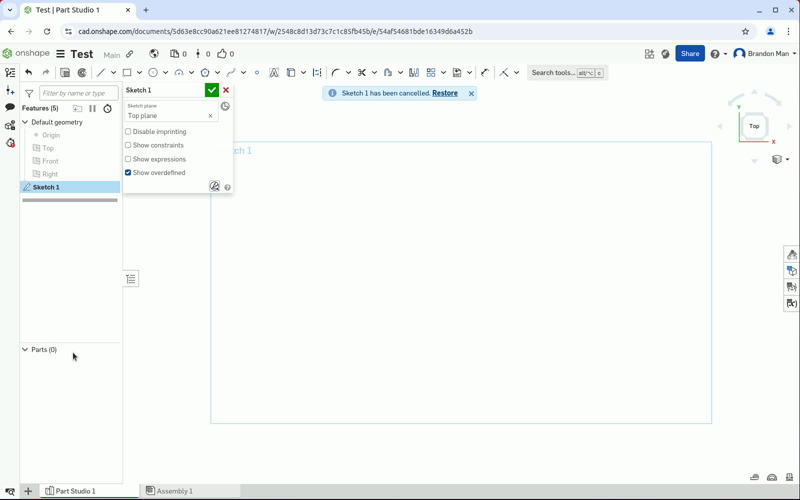
key(c)
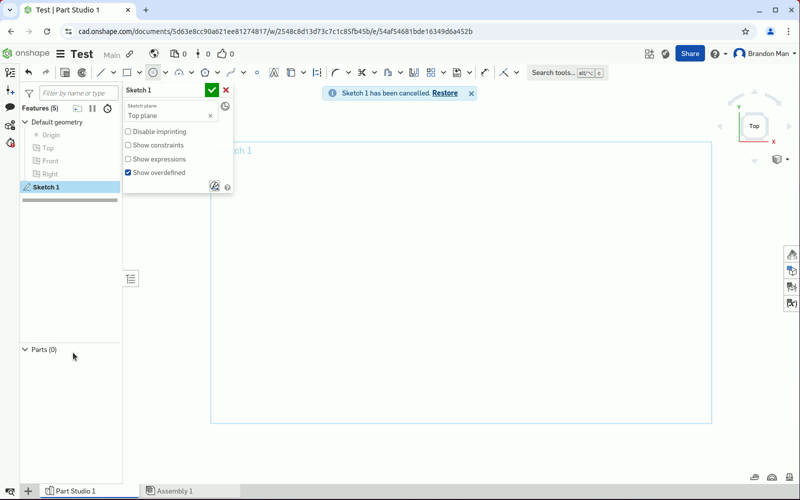
key_down(shift)
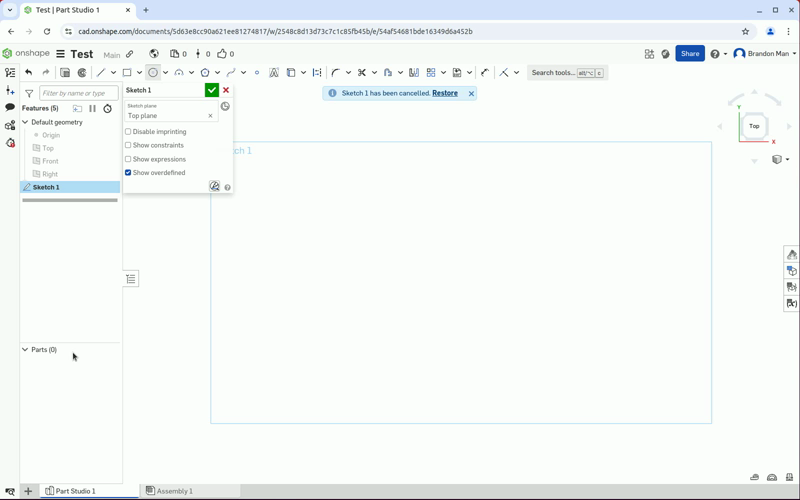
mouse_move(423, 252)
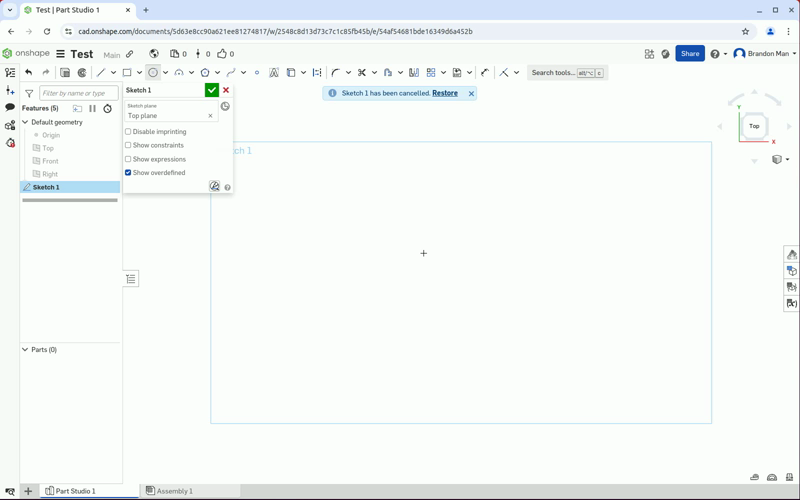
click(423, 252)
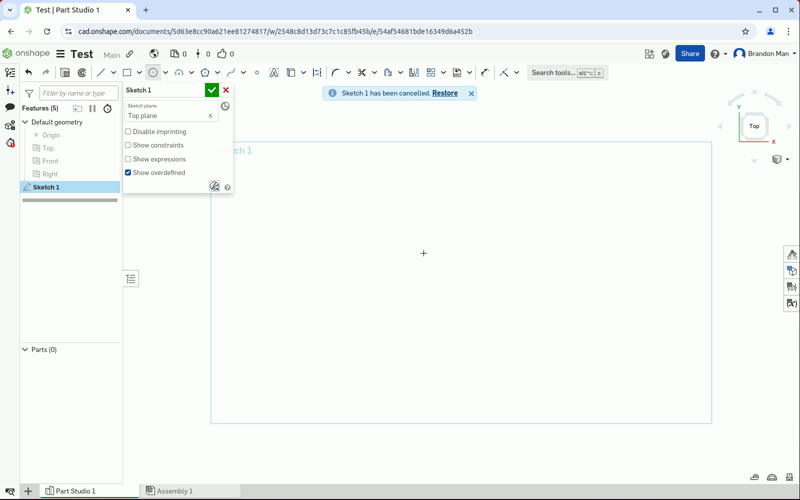
key_up(shift)
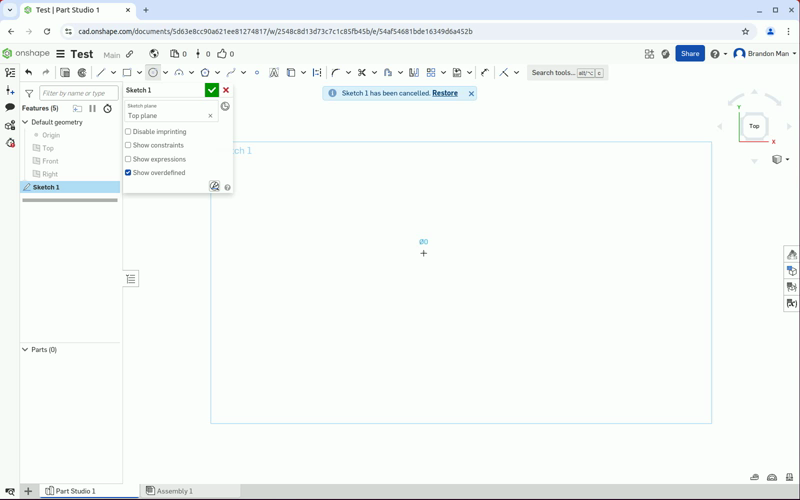
mouse_move(430, 252)
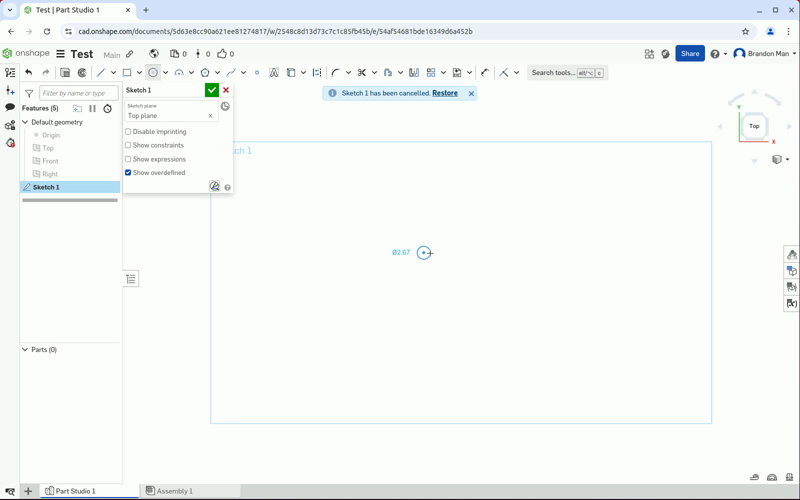
click(430, 252)
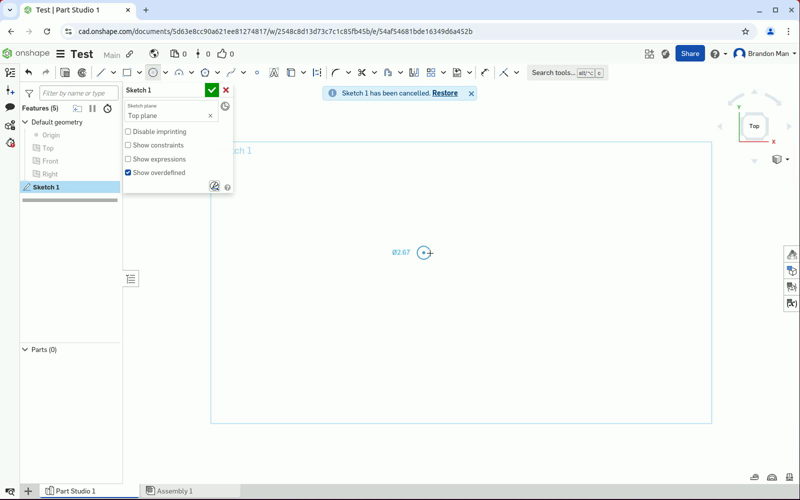
key(esc)
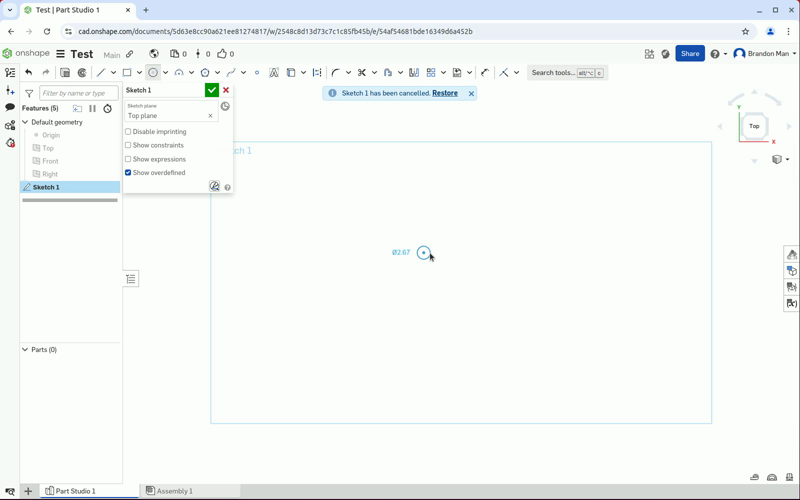
mouse_move(421, 258)
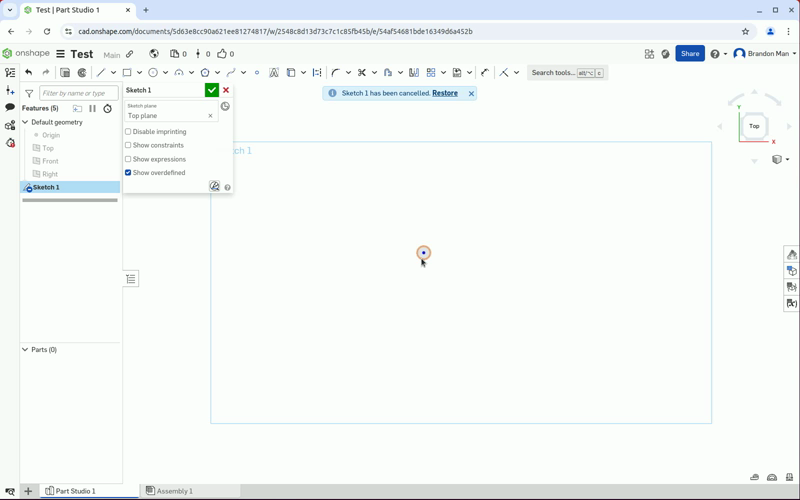
scroll(6)
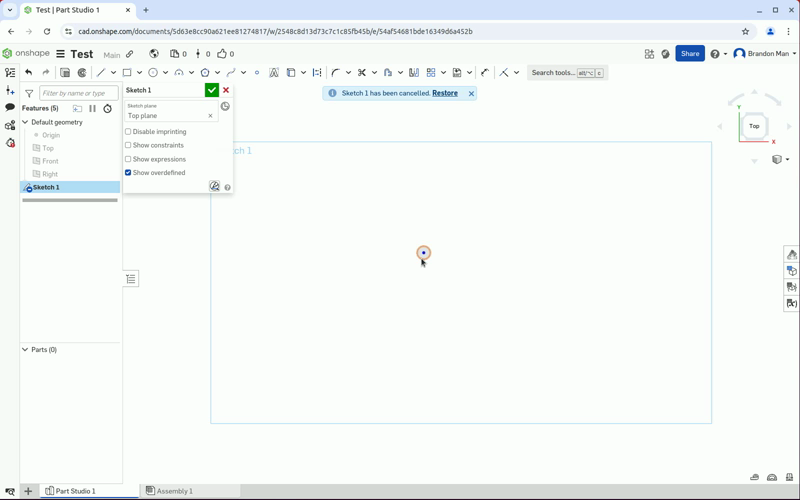
scroll(6)
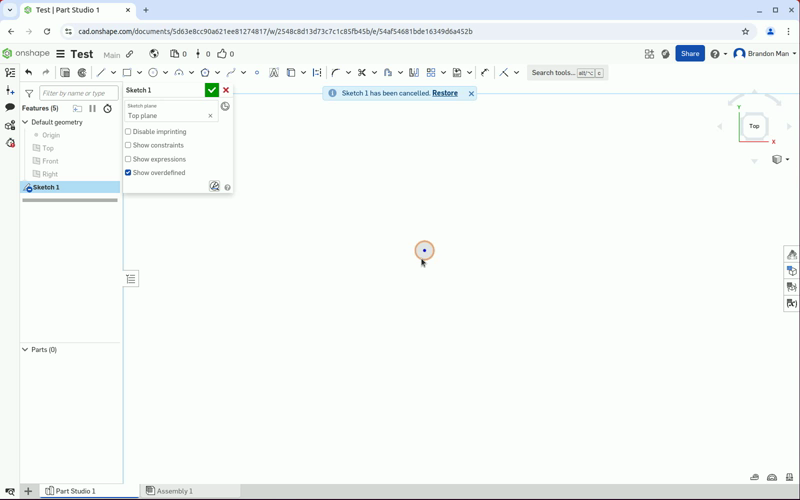
scroll(6)
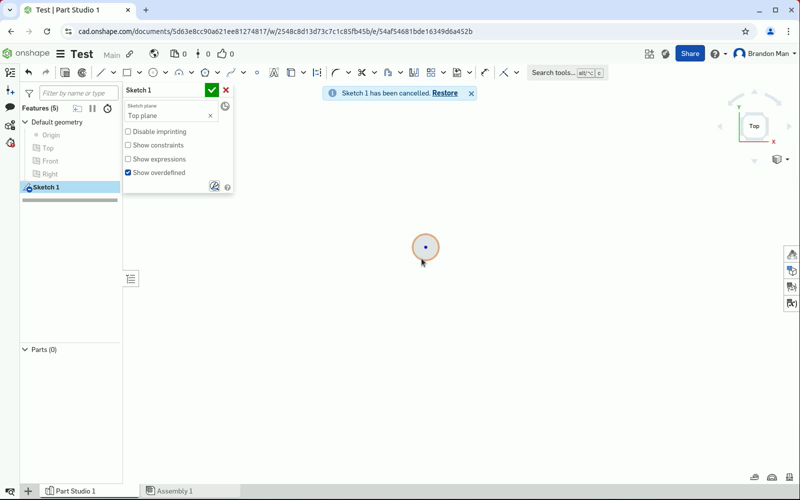
scroll(6)
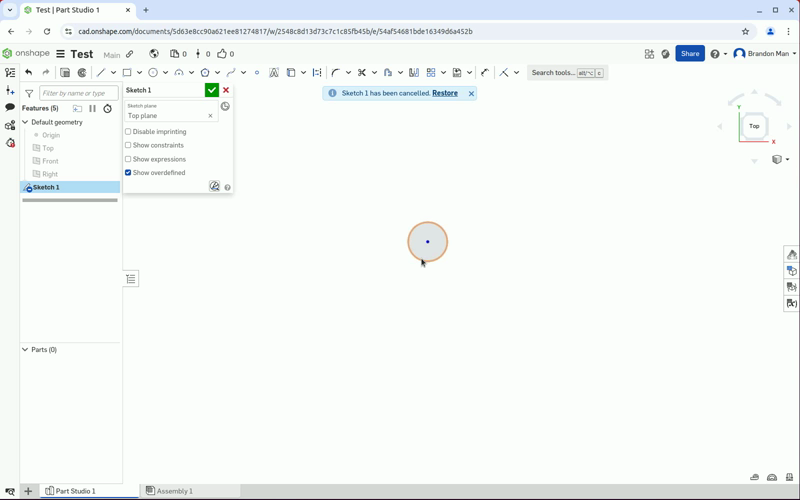
scroll(6)
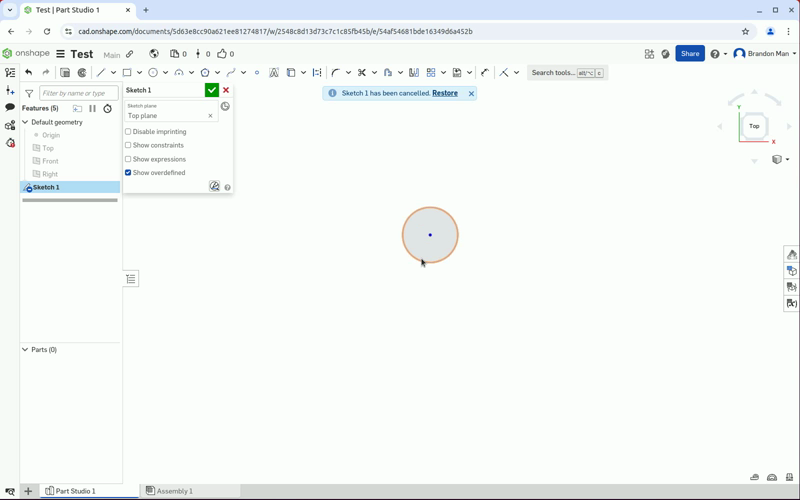
scroll(6)
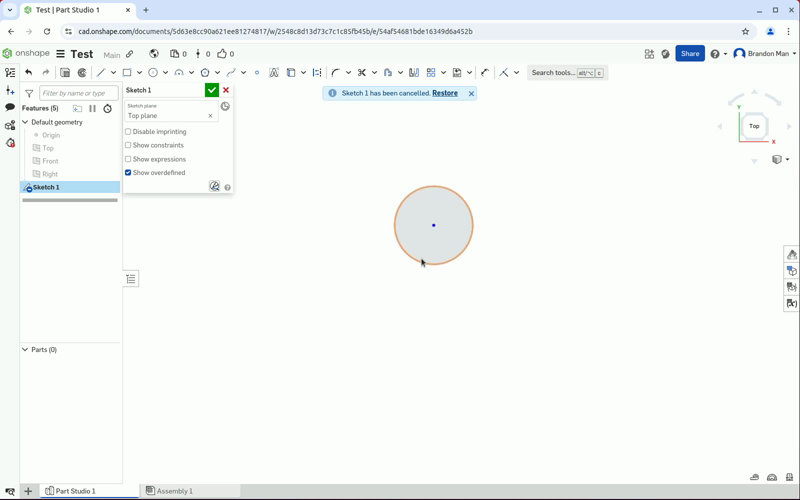
scroll(6)
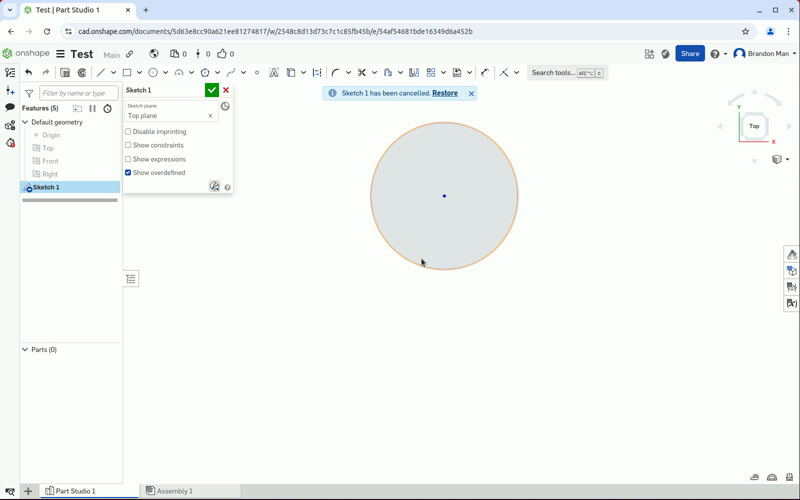
click(421, 258)
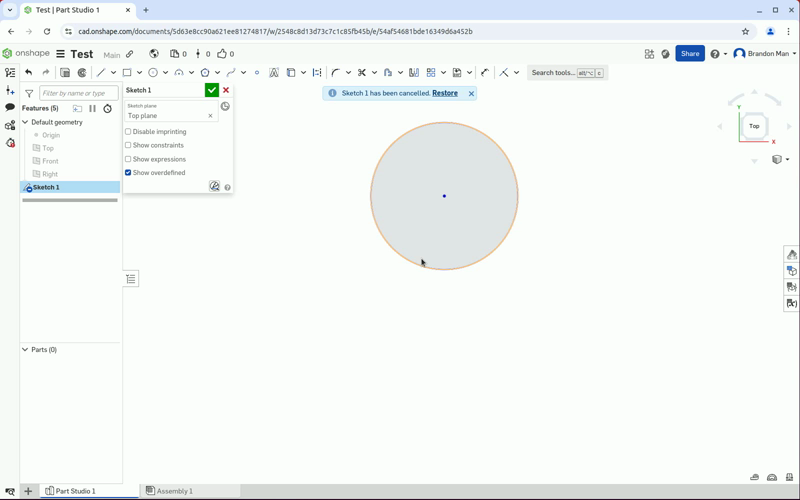
scroll(-6)
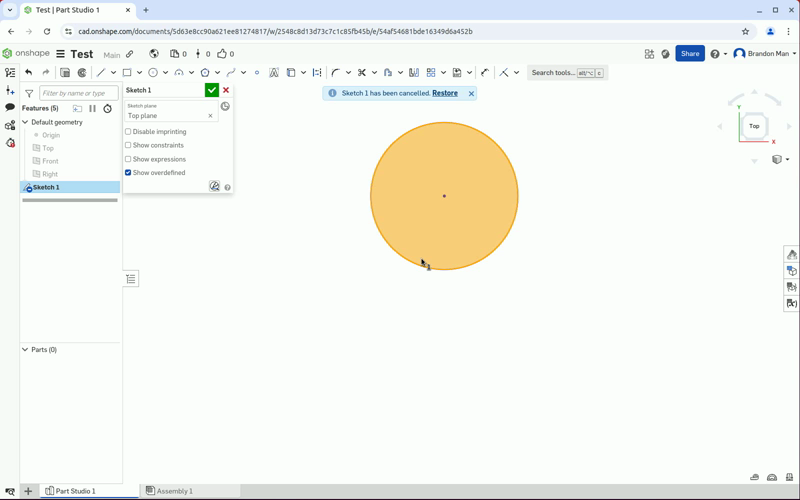
scroll(-6)
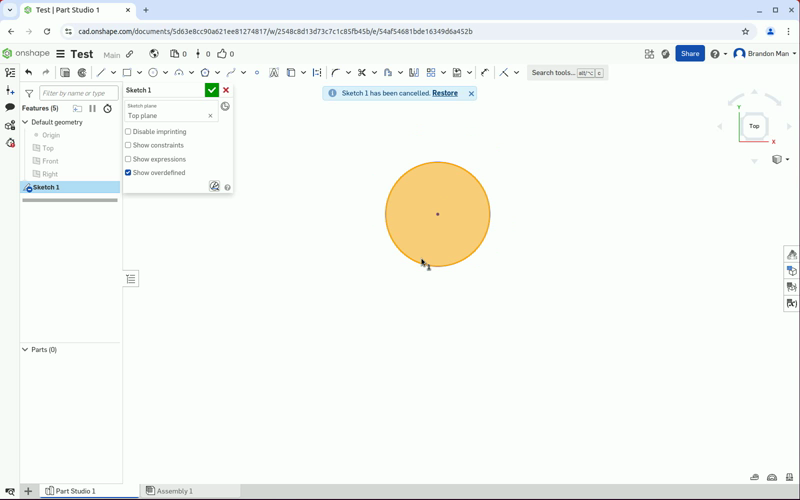
scroll(-6)
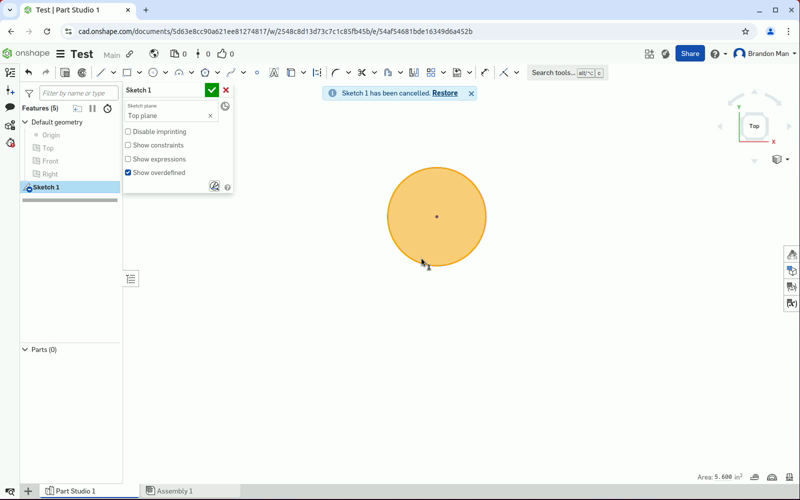
scroll(-6)
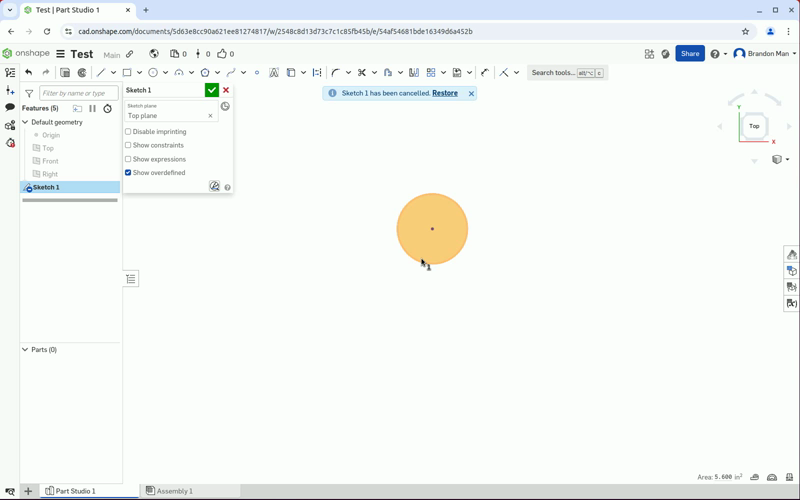
scroll(-6)
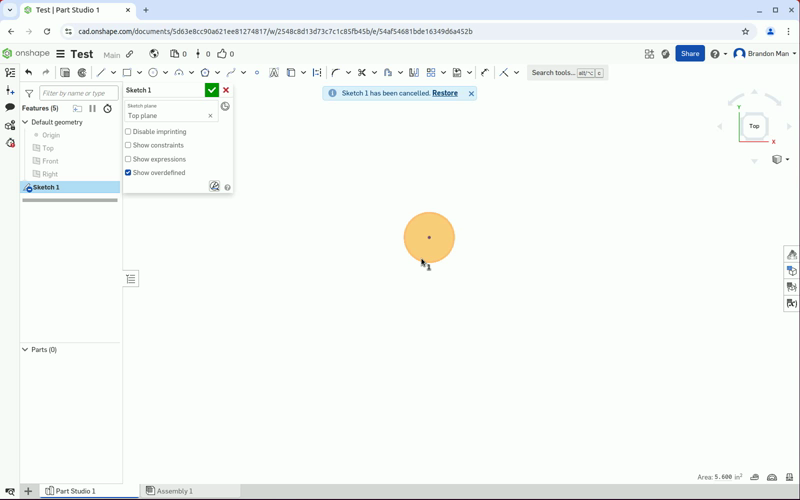
scroll(-6)
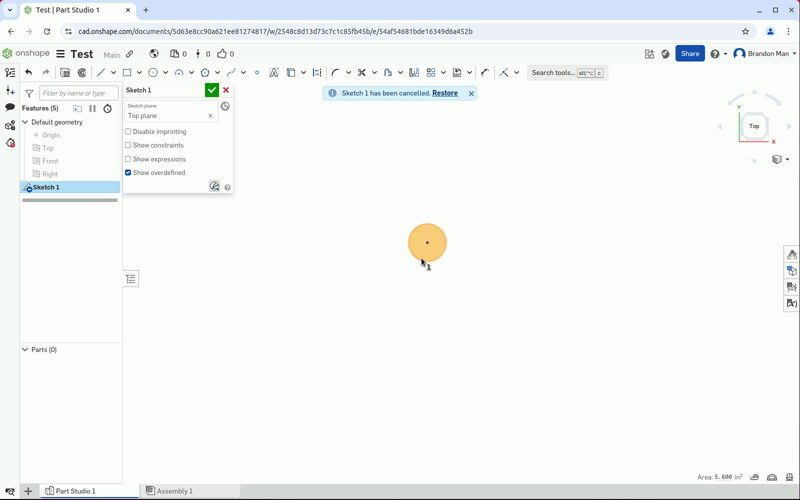
scroll(-6)
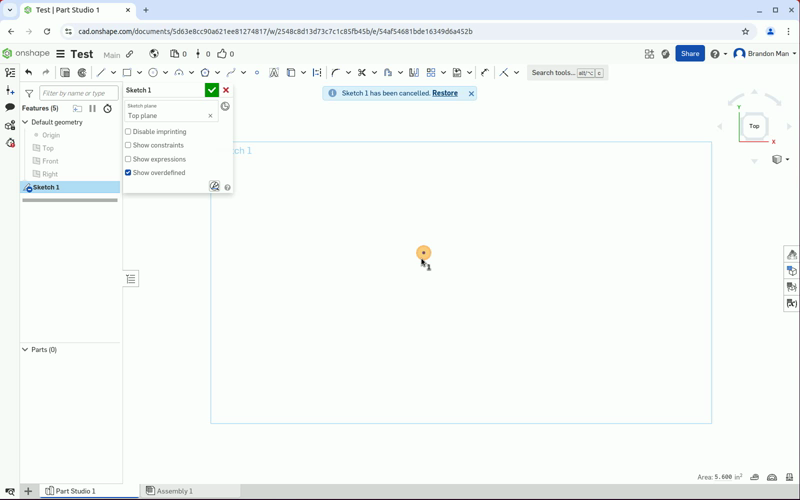
mouse_move(73, 352)
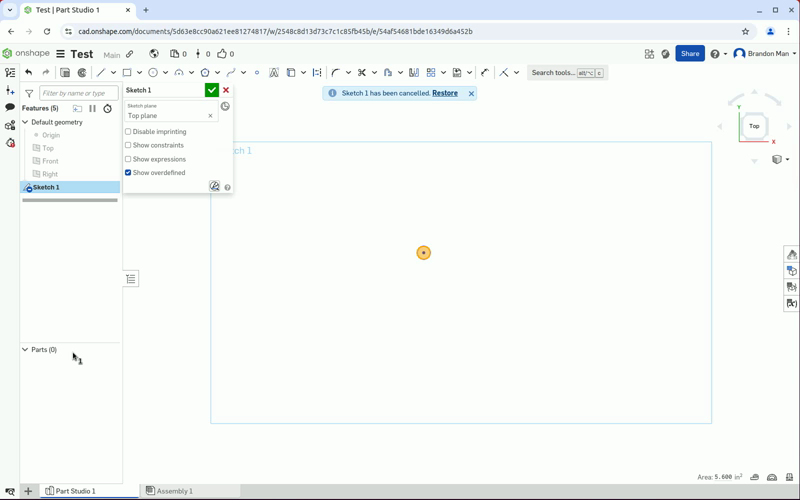
key(shift+y)
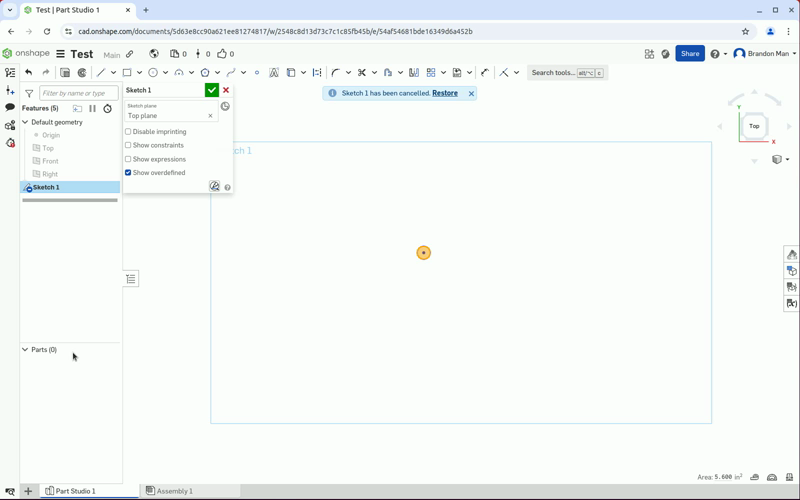
key(shift+e)
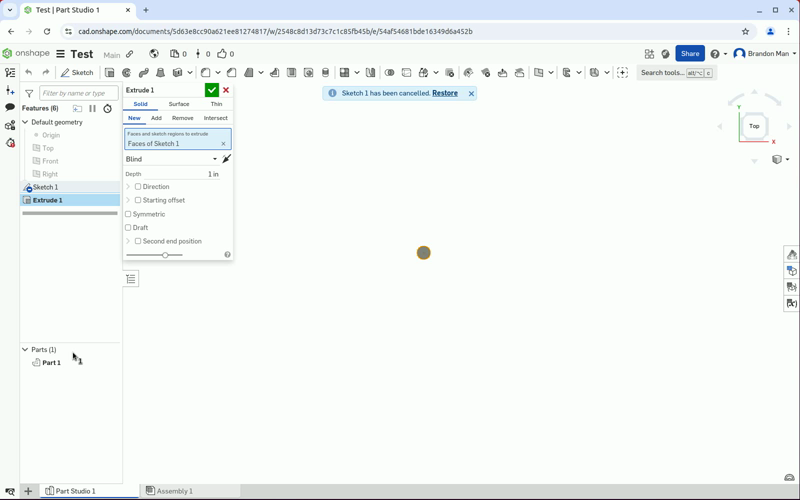
mouse_move(143, 106)
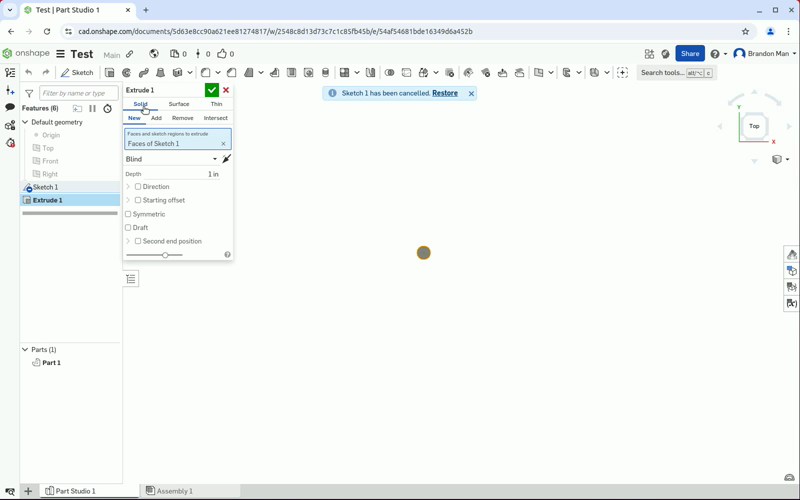
click(143, 106)
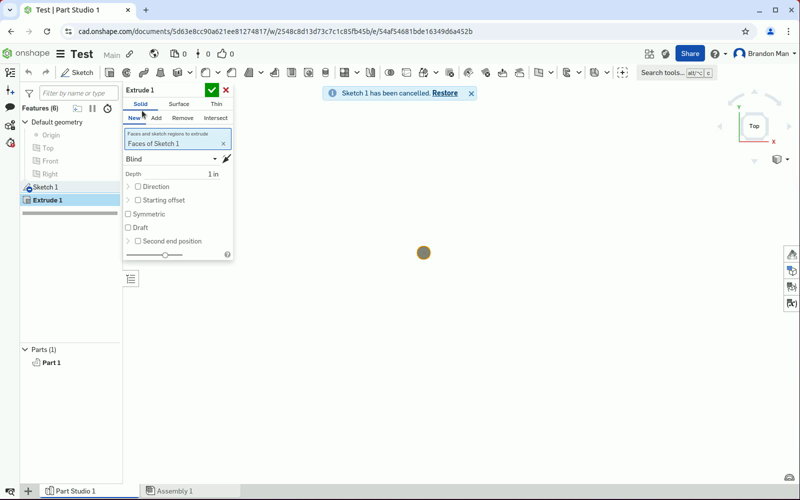
mouse_move(137, 120)
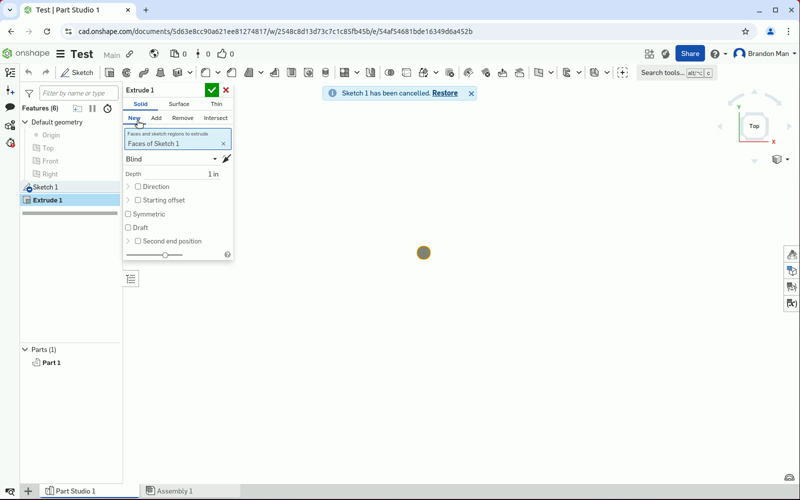
click(137, 120)
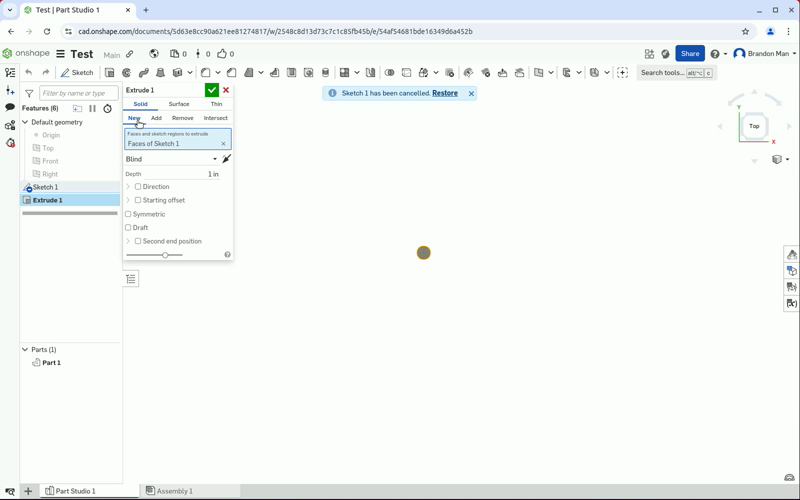
key(tab, 4)
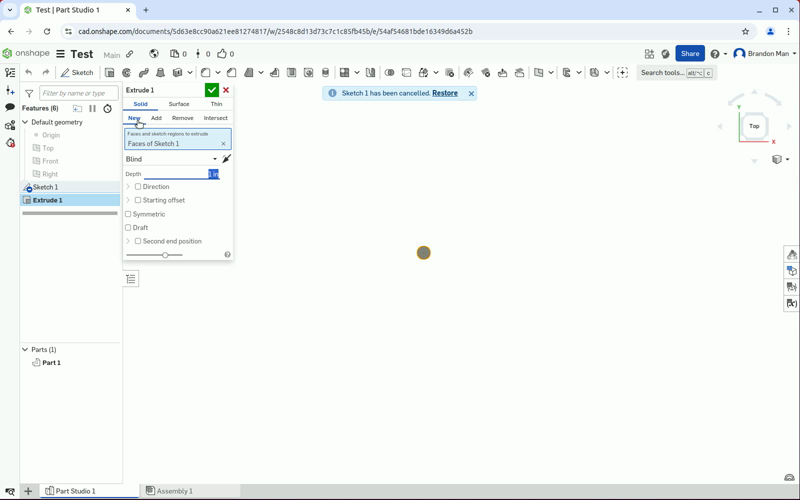
text(0.241)
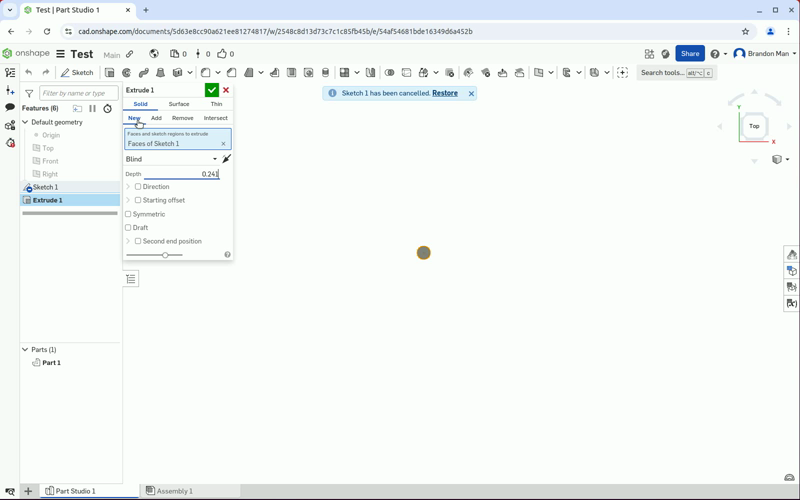
key(enter)
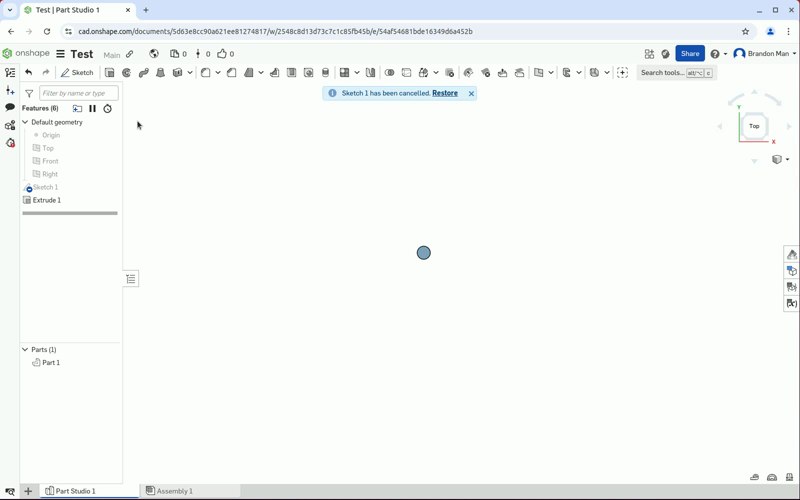
key(shift+h)
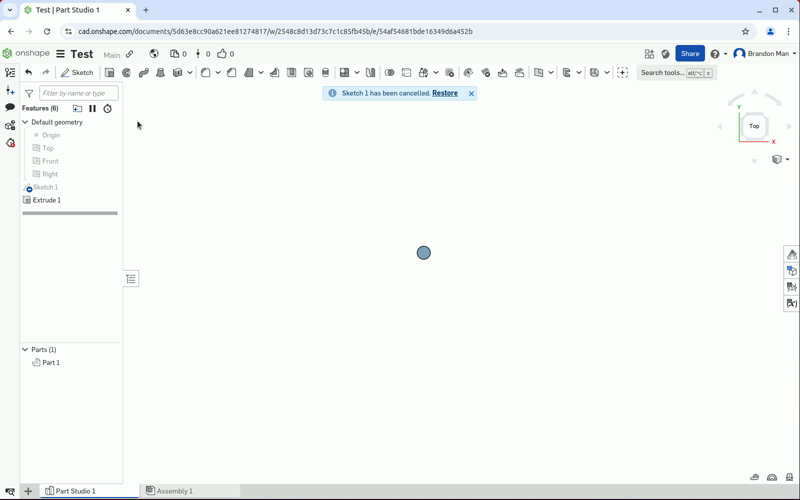
key(shift+h)
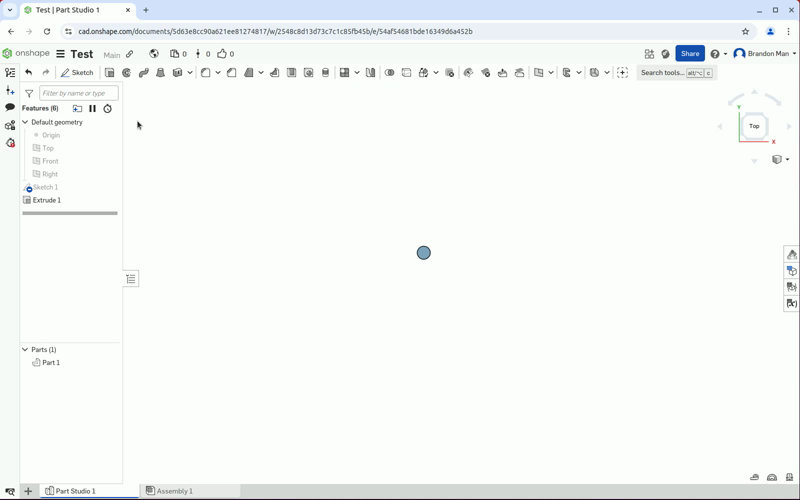
mouse_move(73, 189)
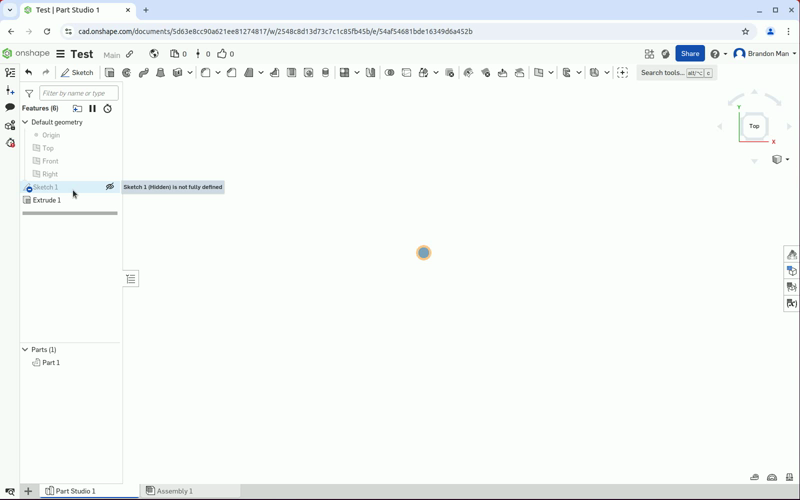
click(73, 189)
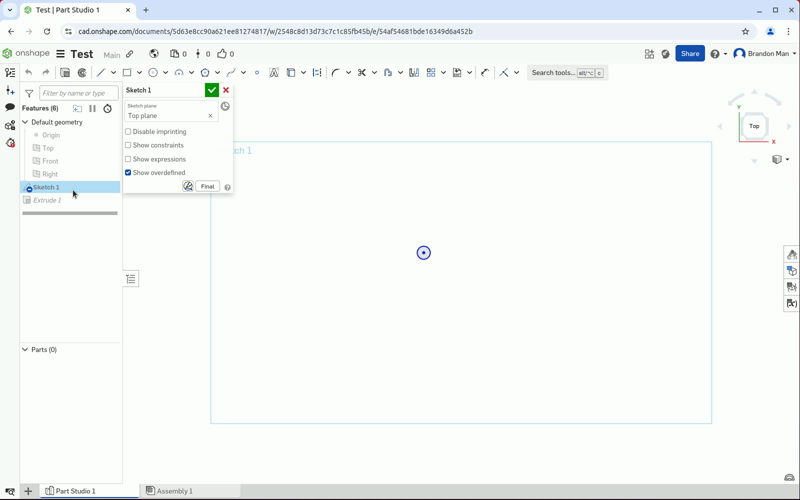
mouse_move(229, 92)
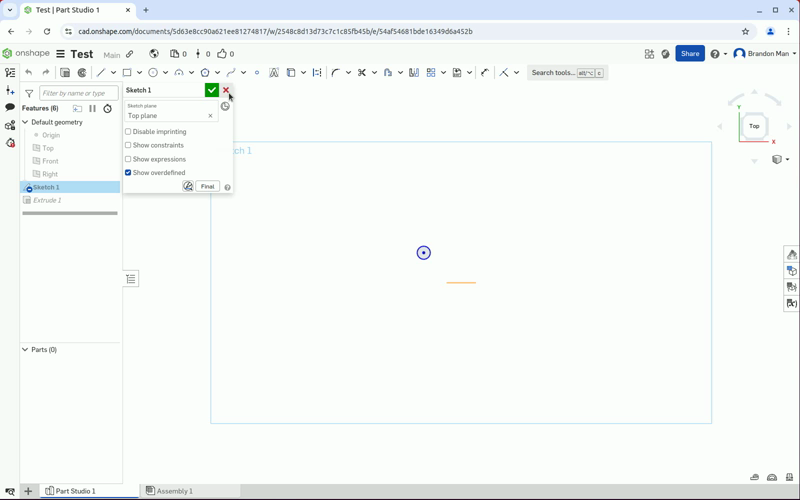
click(229, 92)
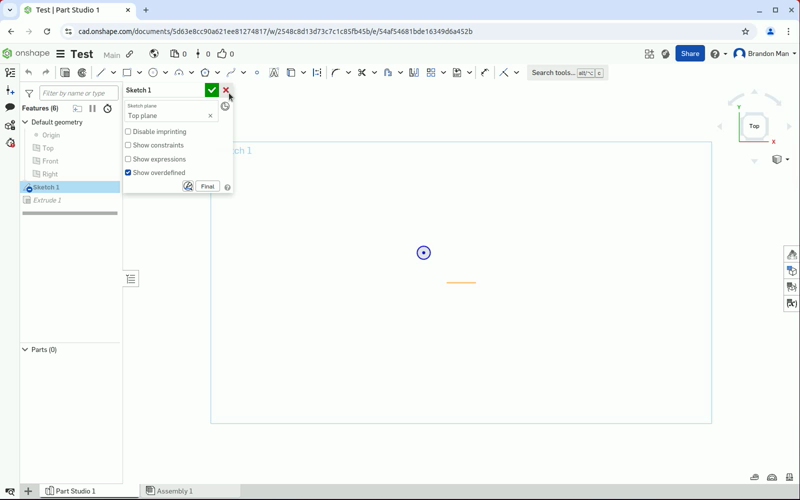
key(shift+s)
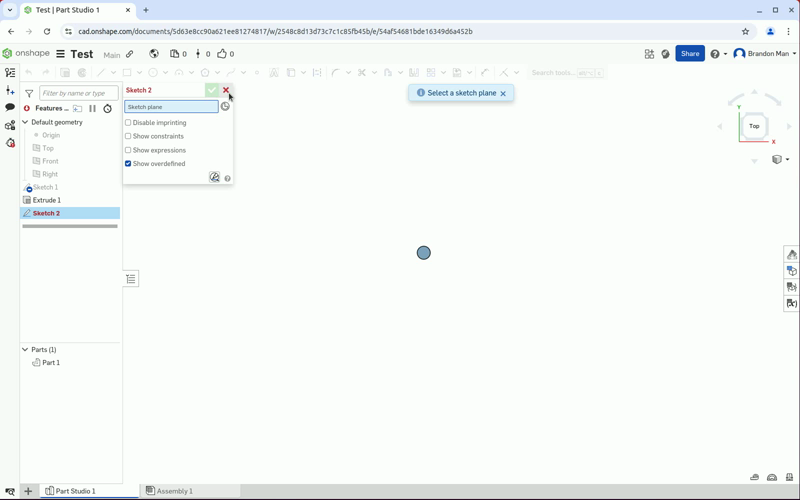
mouse_move(73, 150)
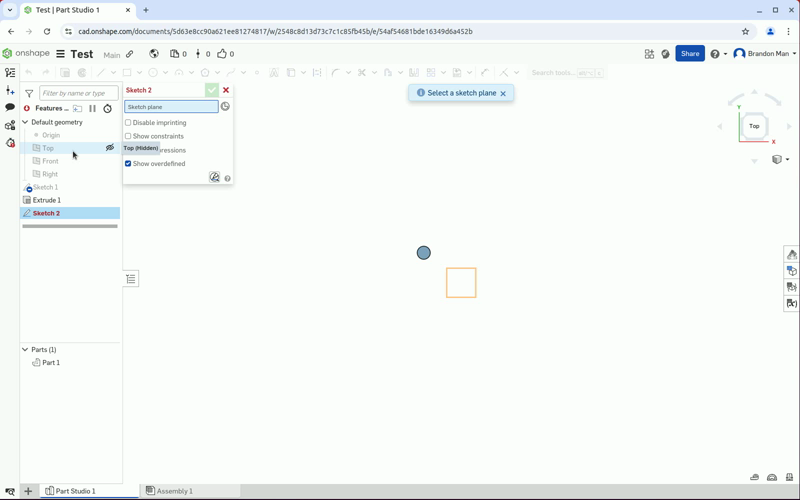
click(73, 150)
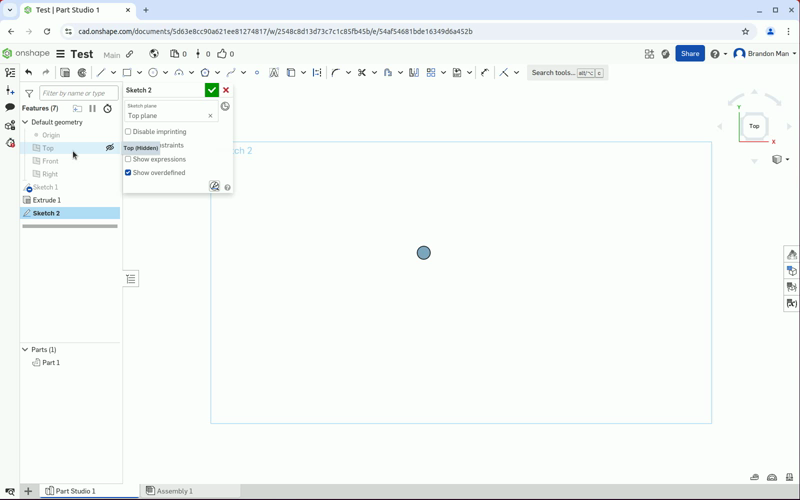
mouse_move(73, 352)
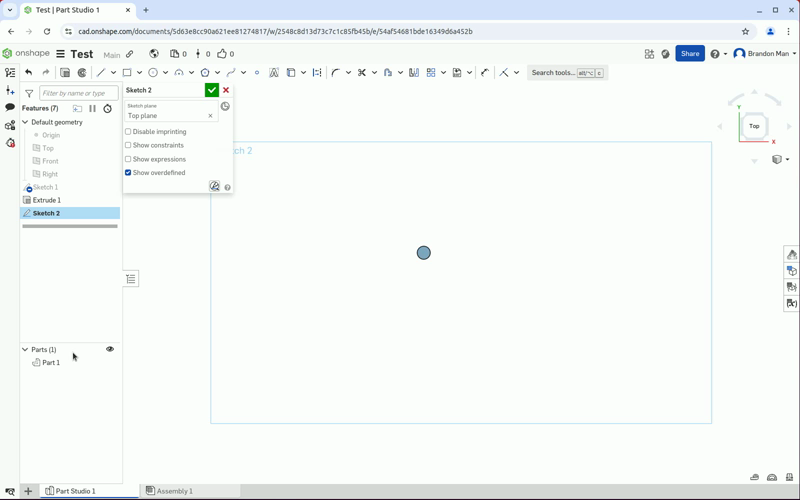
key(y)
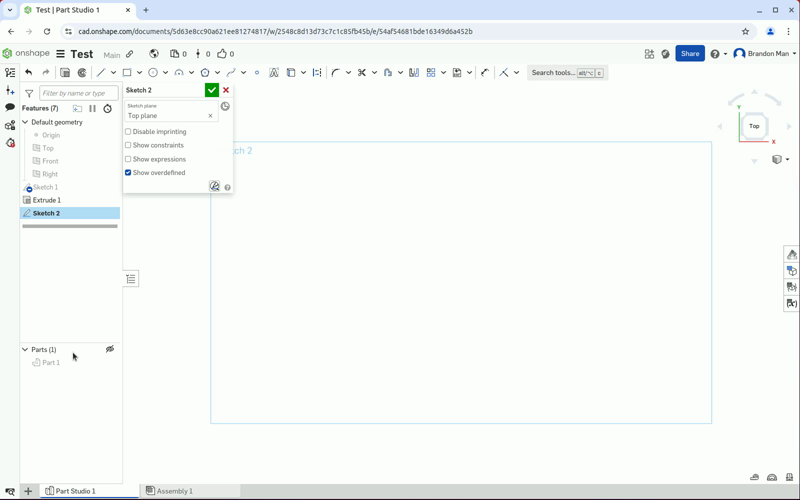
key(l)
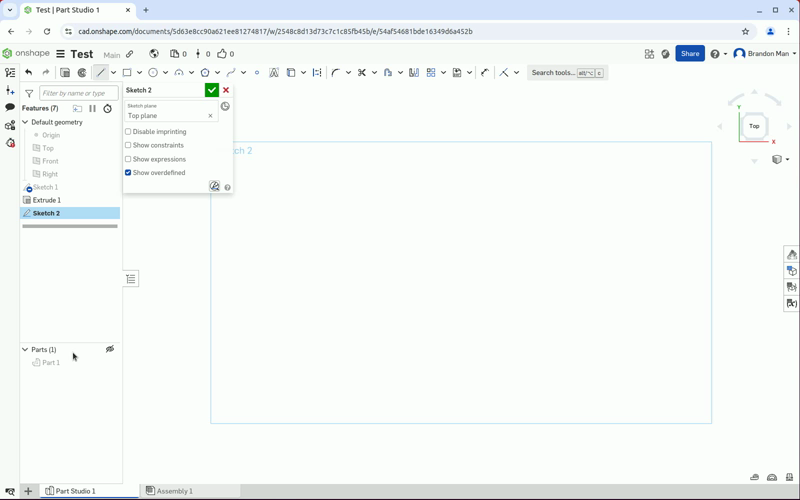
key_down(shift)
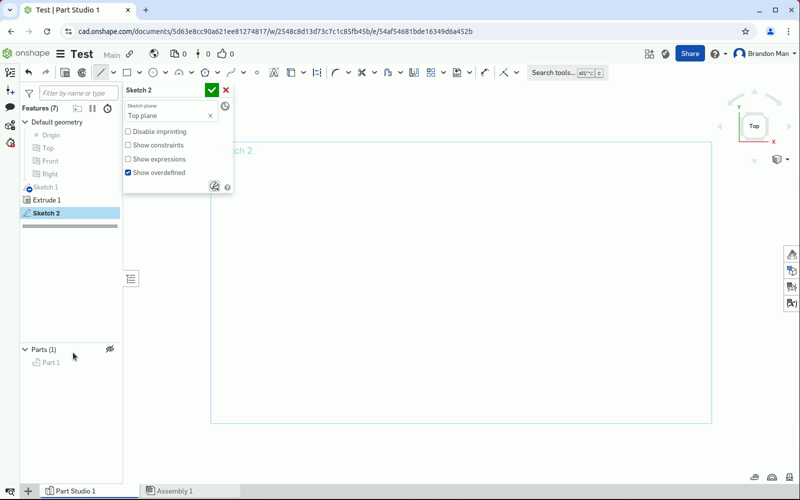
mouse_move(438, 253)
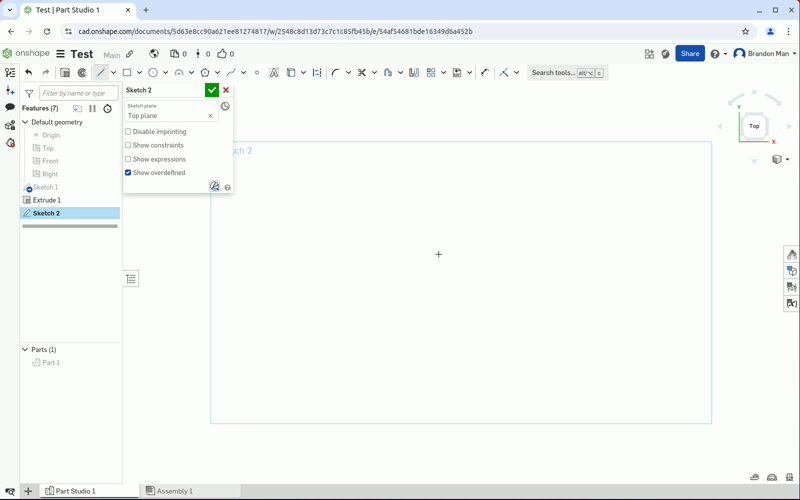
click(438, 253)
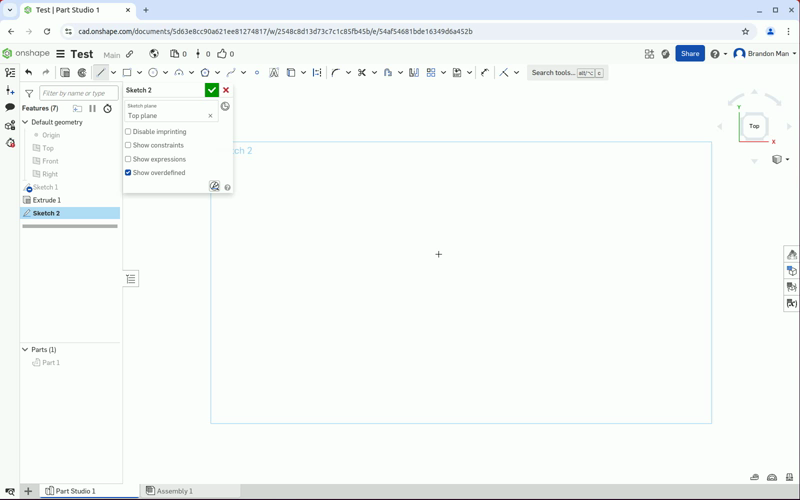
key_up(shift)
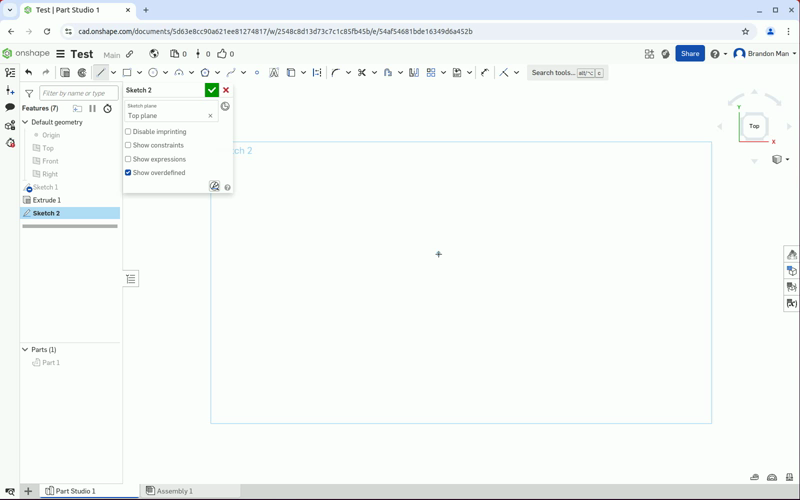
key_down(shift)
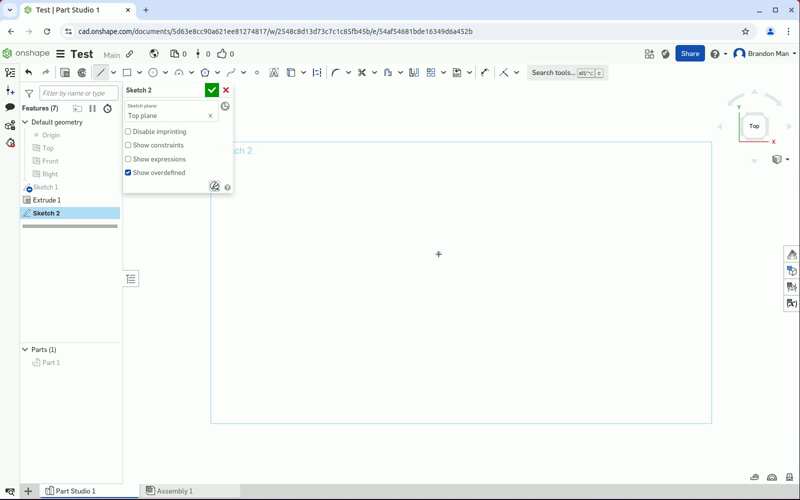
mouse_move(468, 253)
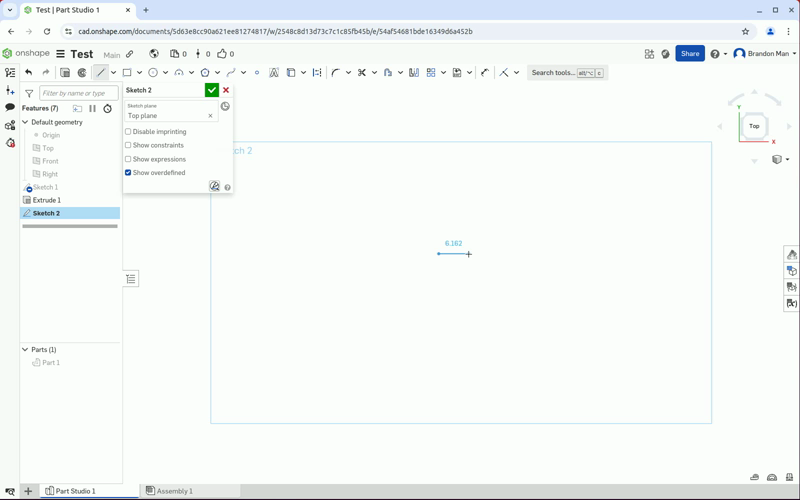
mouse_move(453, 253)
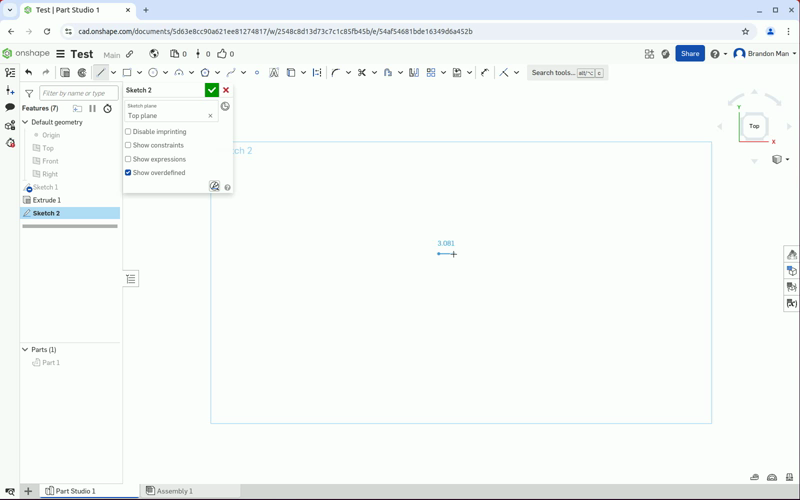
click(453, 253)
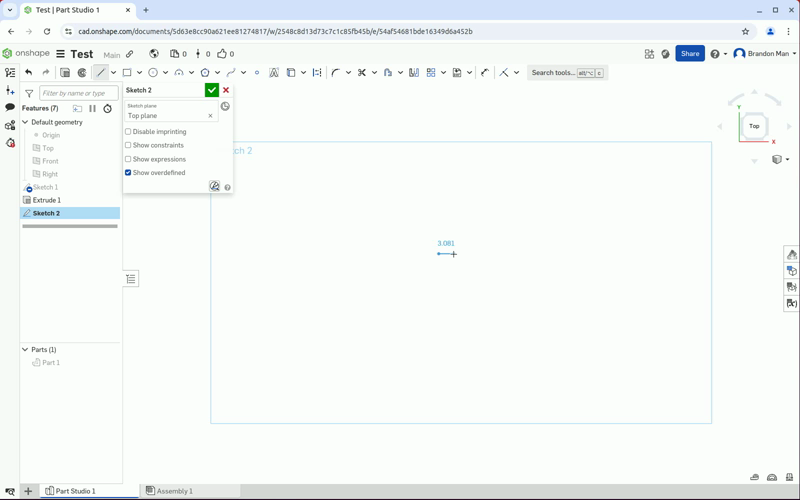
key_up(shift)
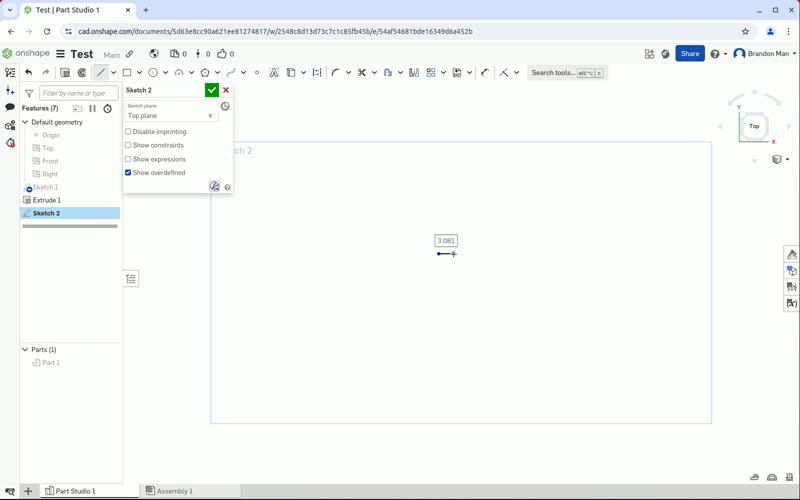
key_down(shift)
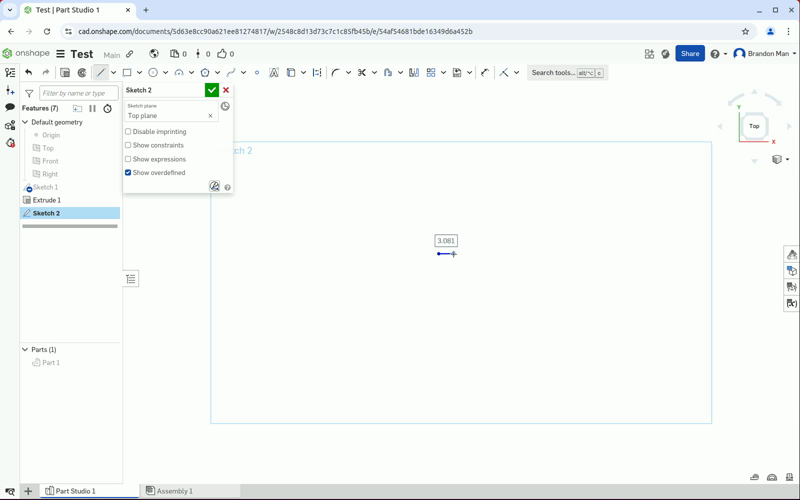
mouse_move(483, 253)
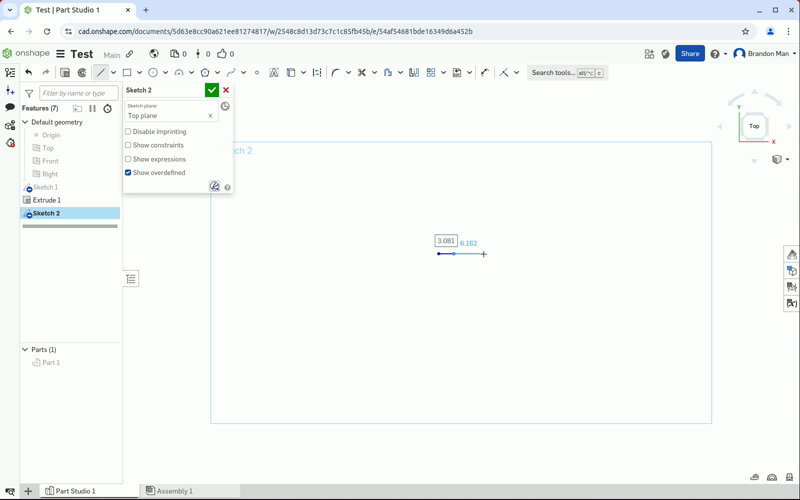
mouse_move(453, 223)
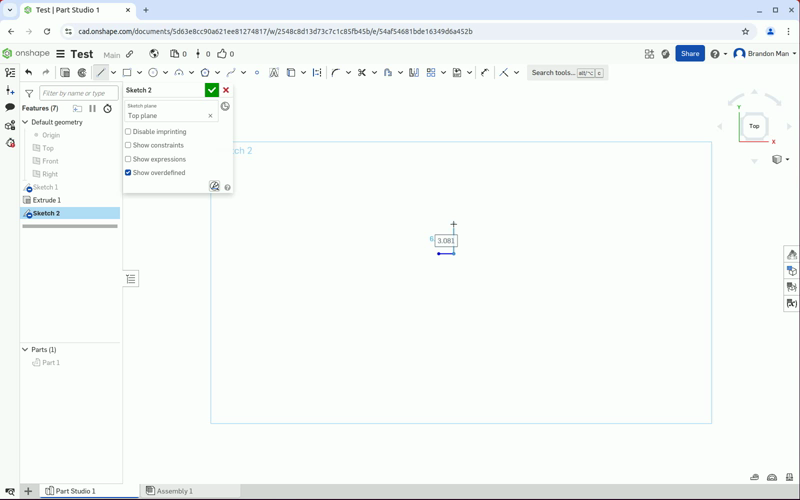
click(453, 223)
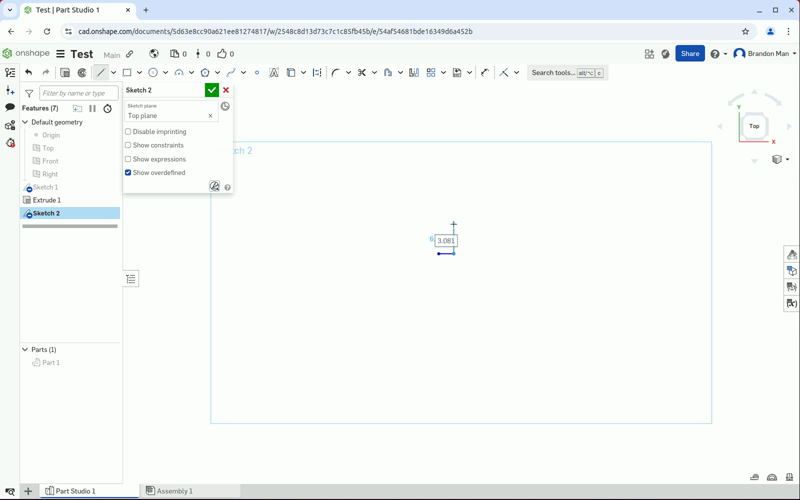
key_up(shift)
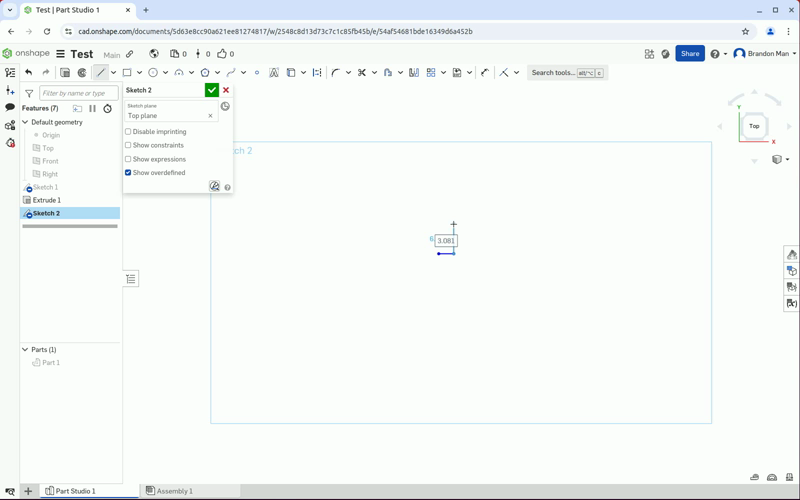
key_down(shift)
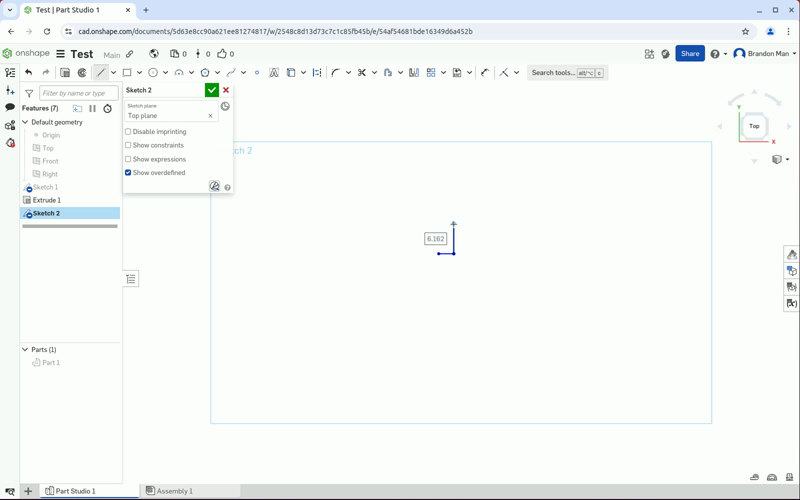
mouse_move(483, 223)
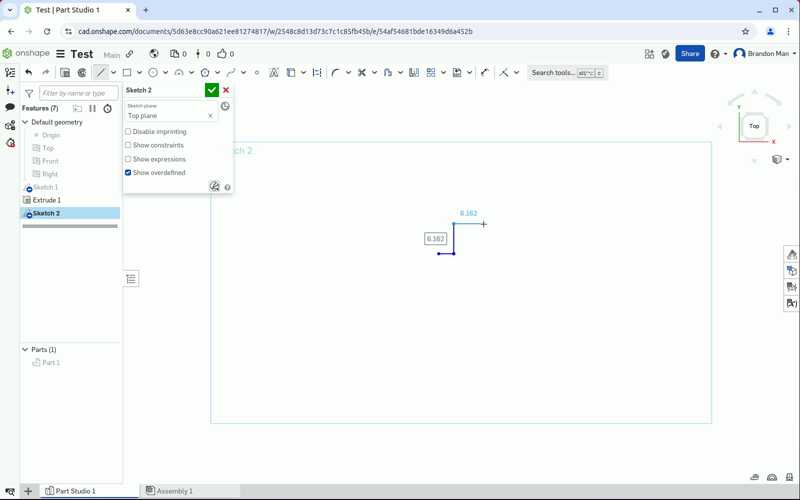
mouse_move(438, 223)
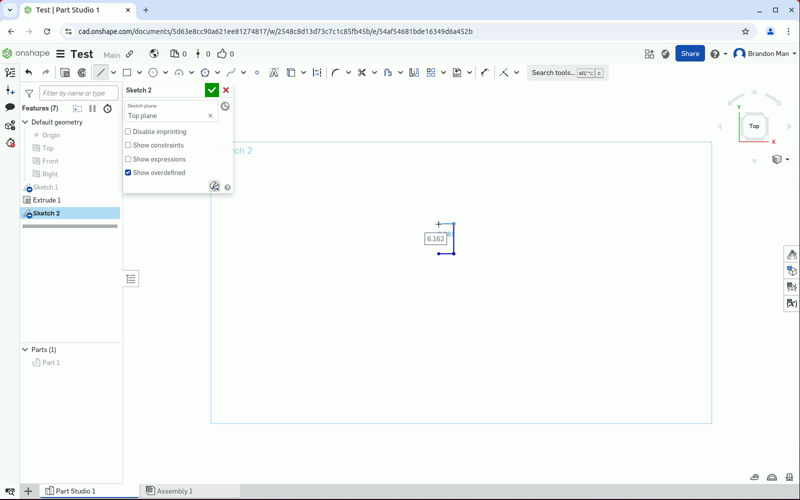
click(438, 223)
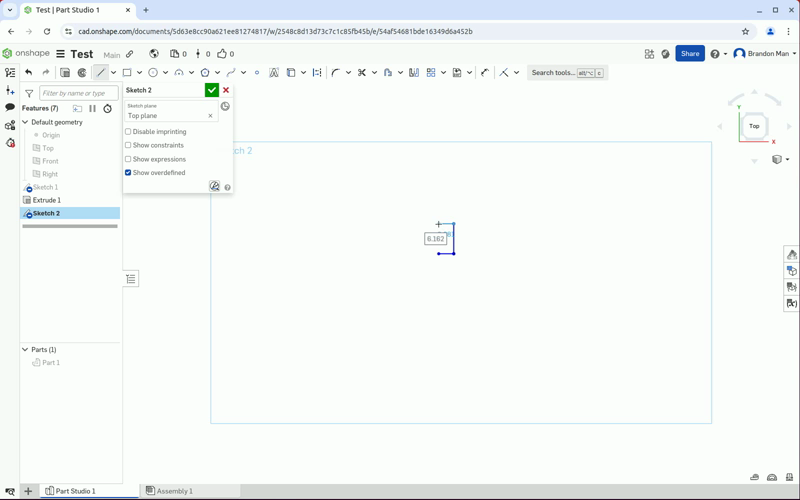
key_up(shift)
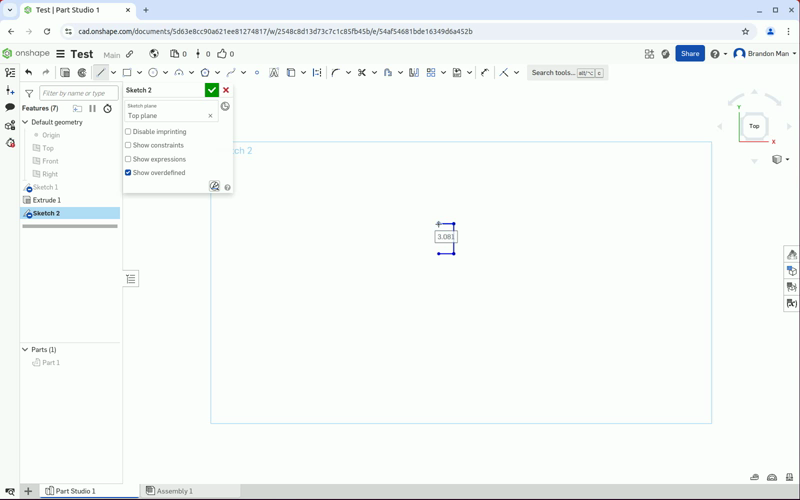
mouse_move(468, 223)
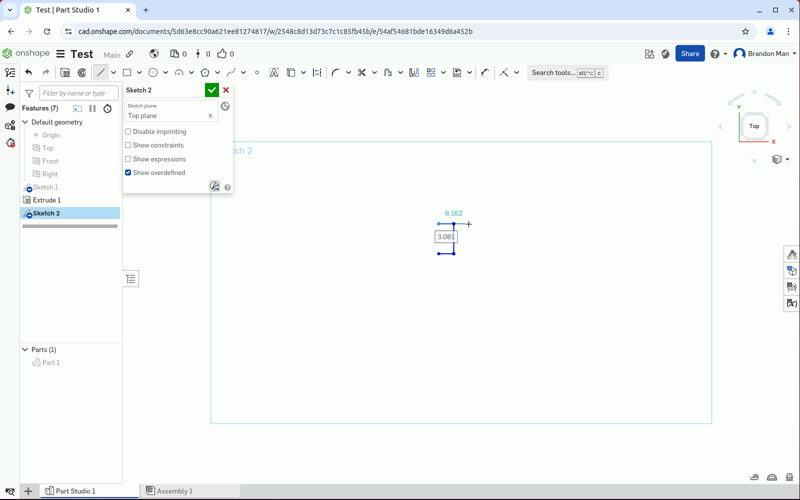
key_down(shift)
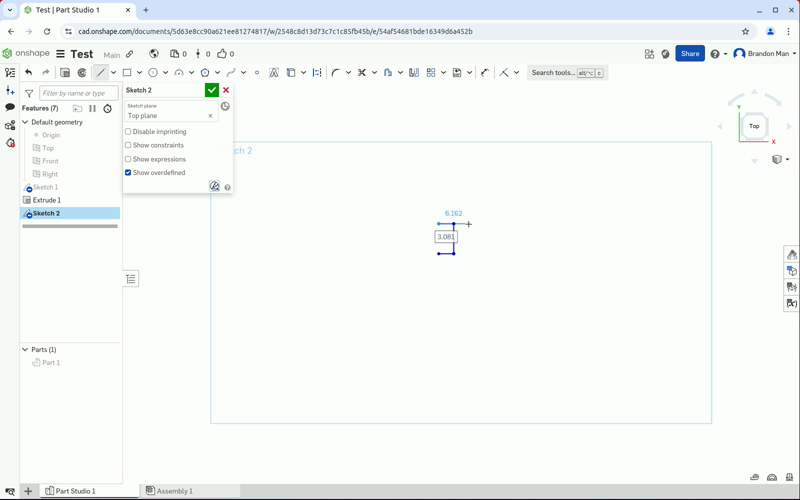
mouse_move(438, 253)
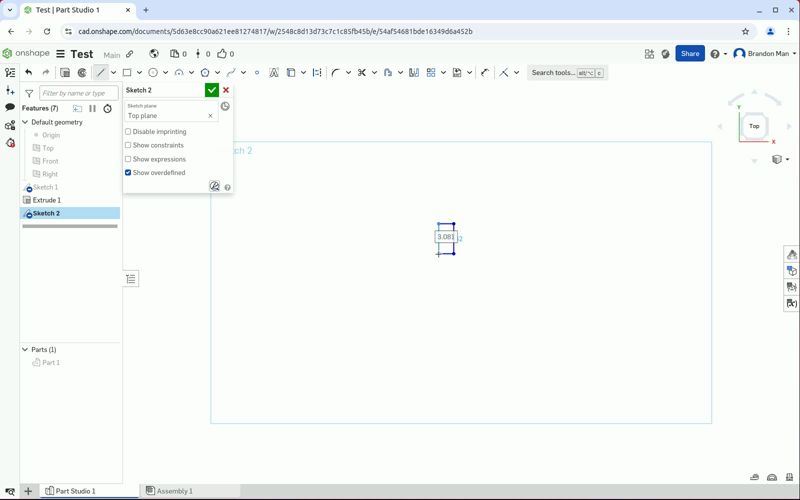
key_up(shift)
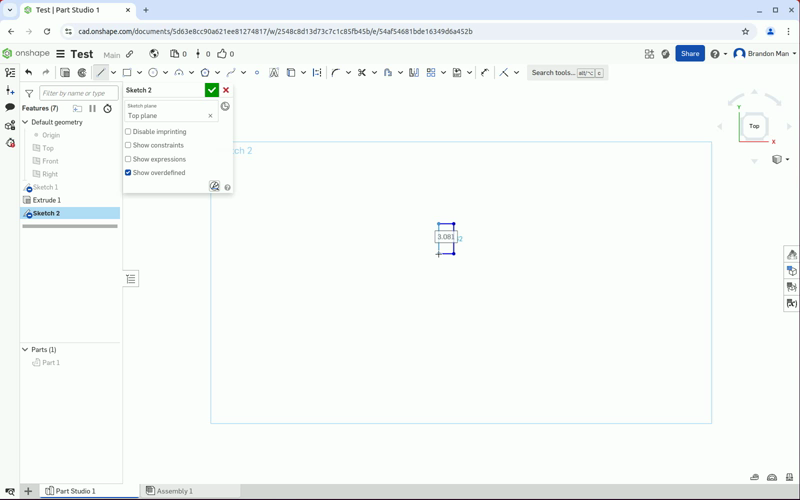
click(438, 253)
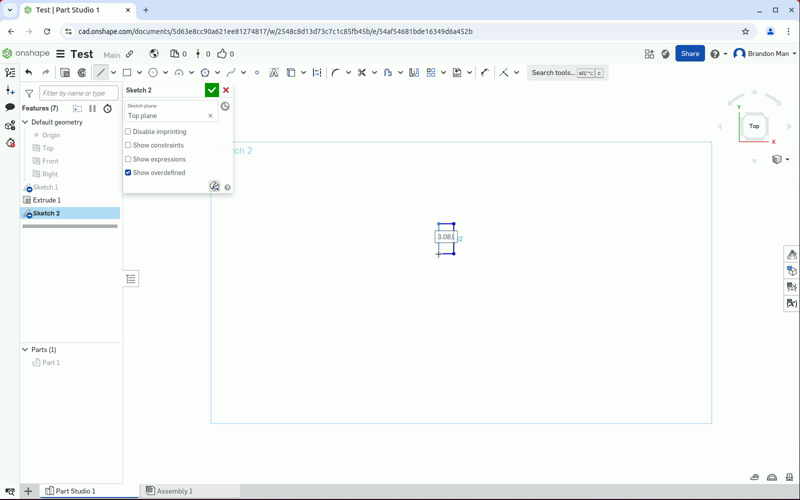
key(esc)
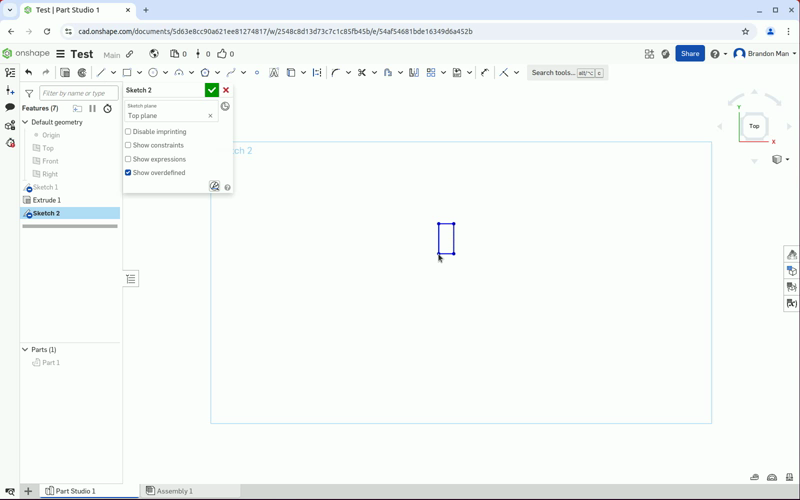
mouse_move(453, 240)
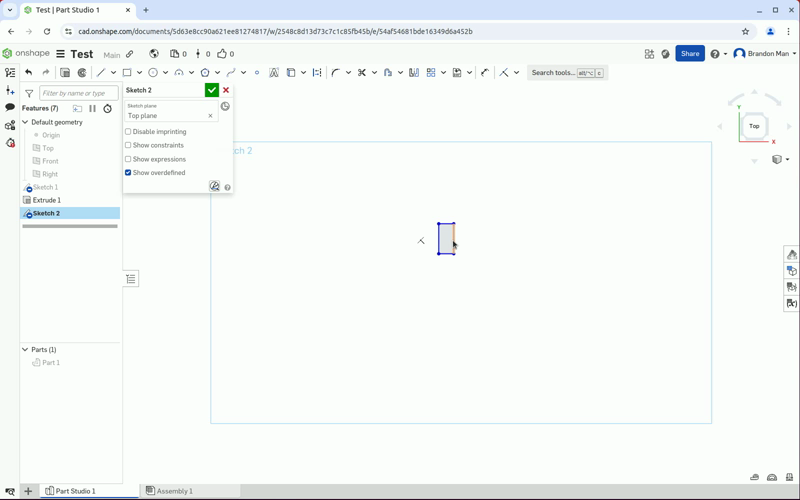
scroll(6)
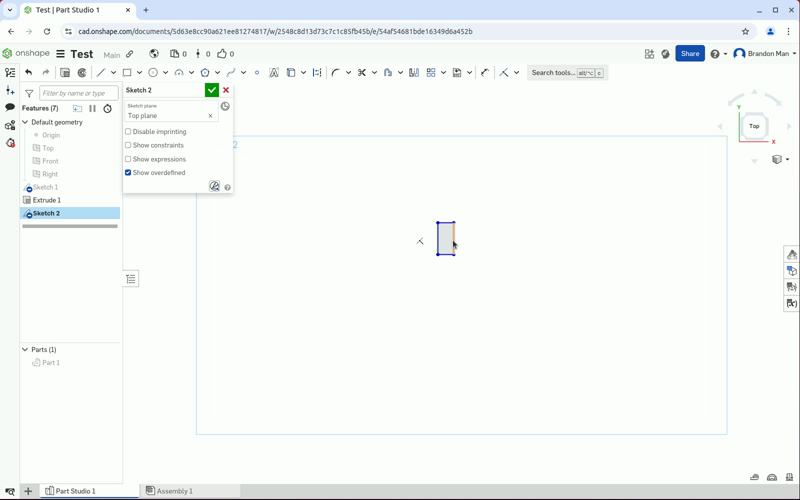
scroll(6)
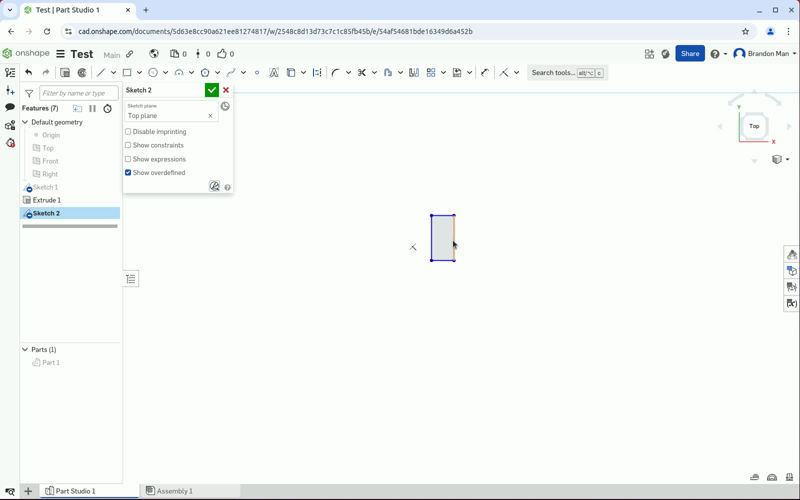
scroll(6)
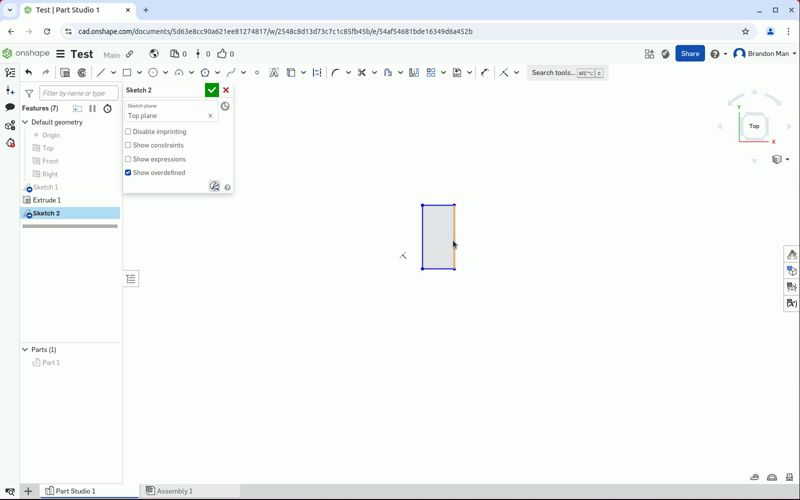
scroll(6)
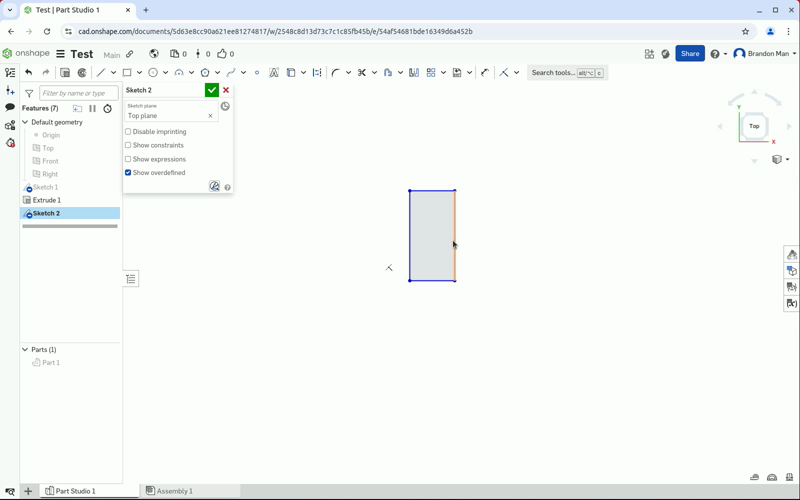
scroll(6)
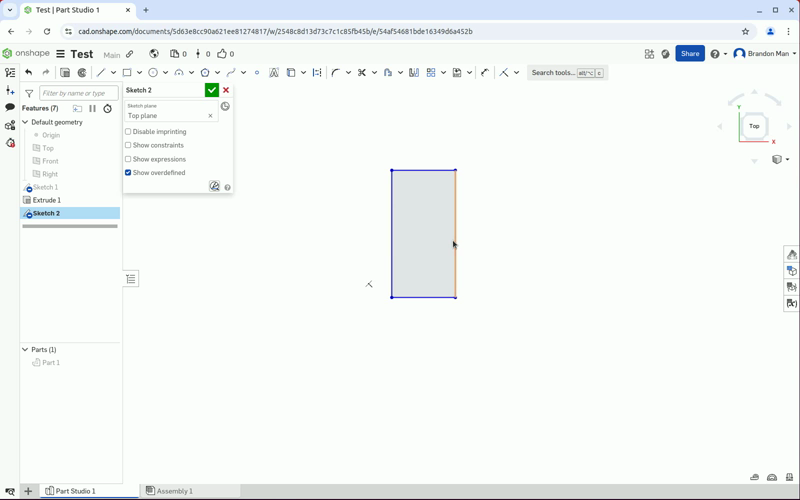
scroll(6)
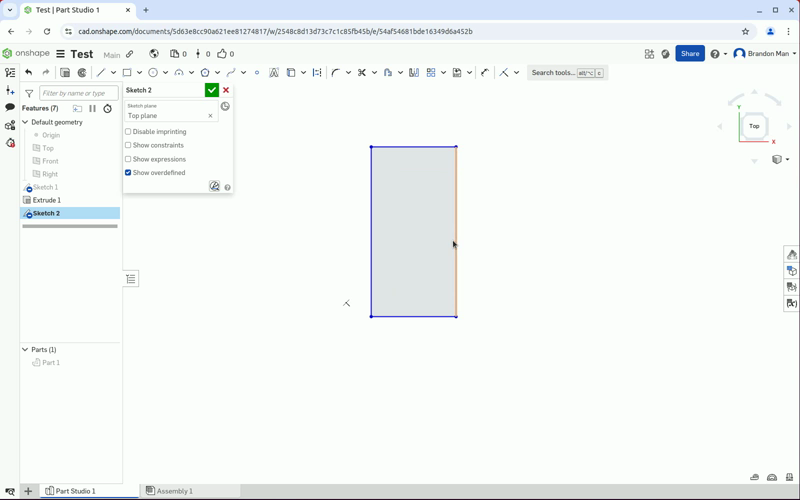
scroll(6)
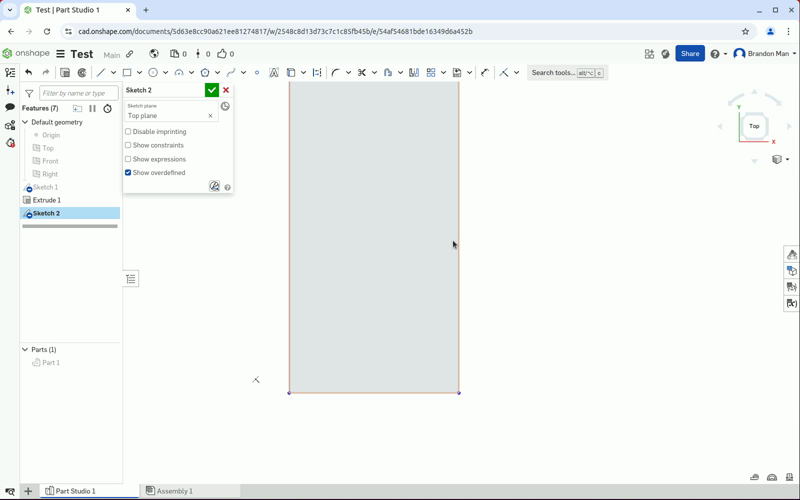
click(453, 240)
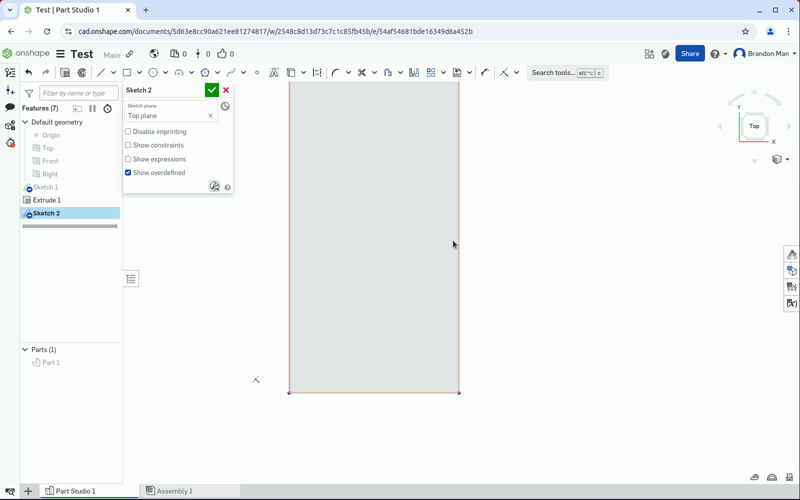
scroll(-6)
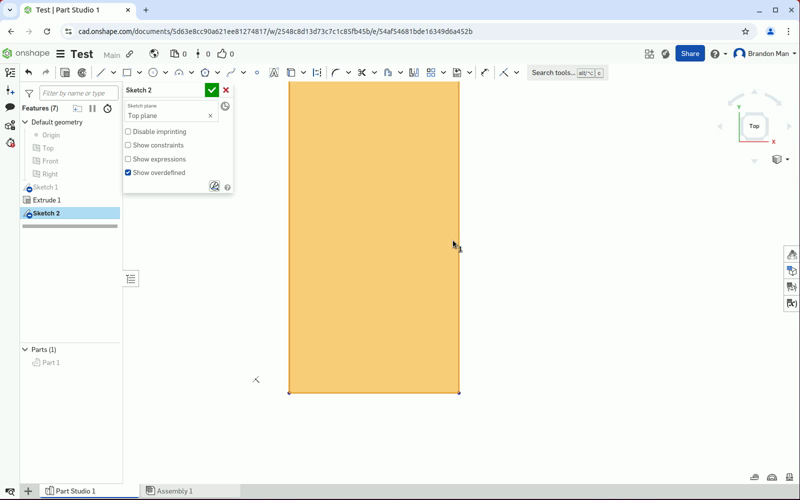
scroll(-6)
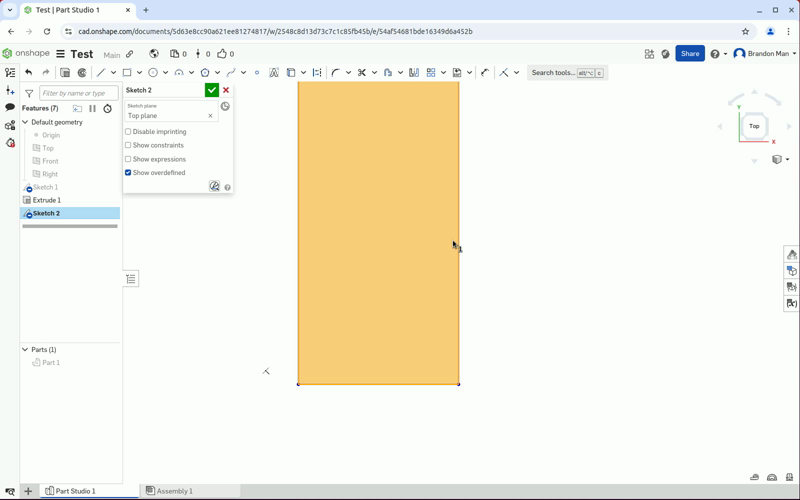
scroll(-6)
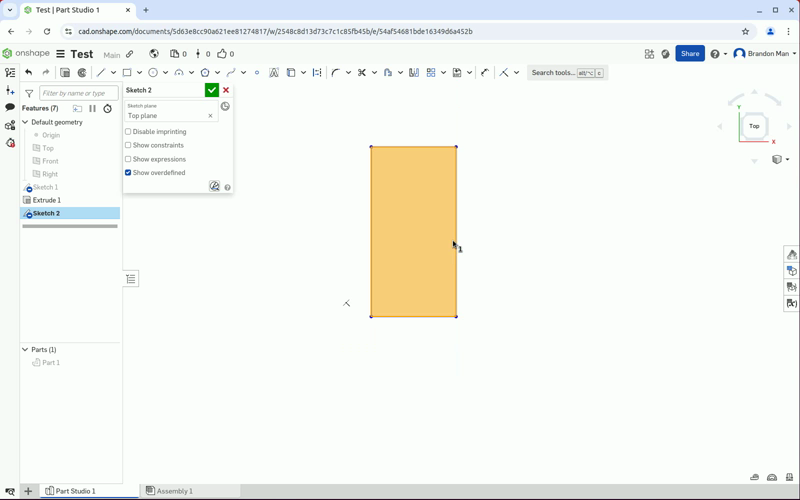
scroll(-6)
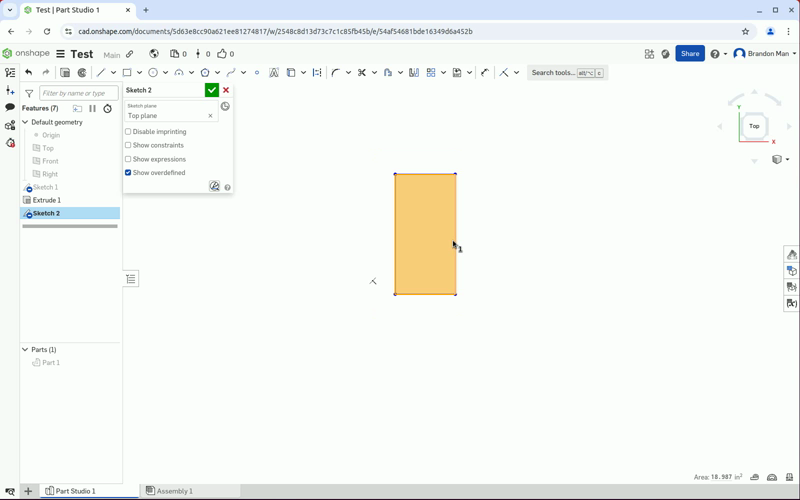
scroll(-6)
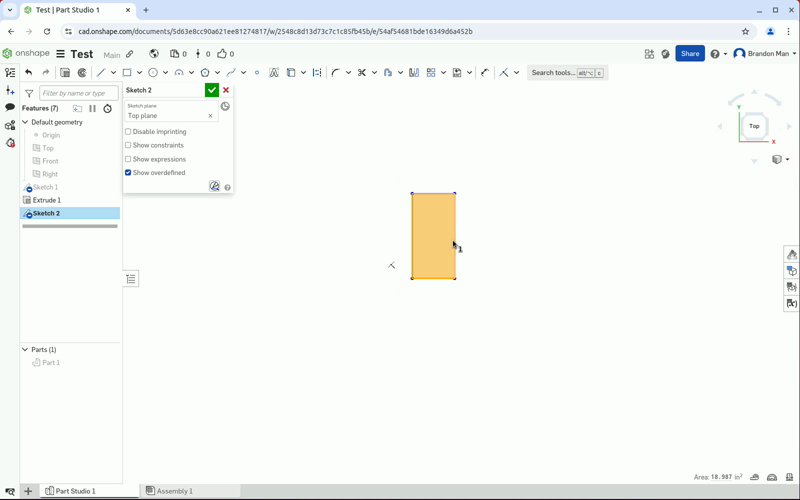
scroll(-6)
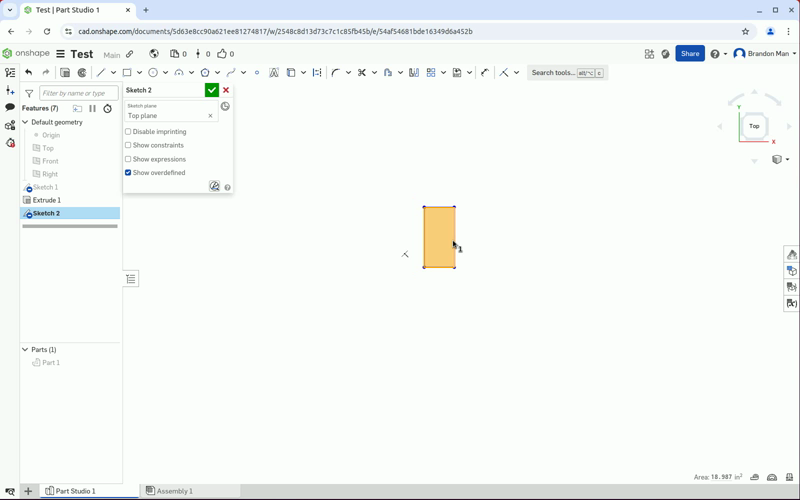
scroll(-6)
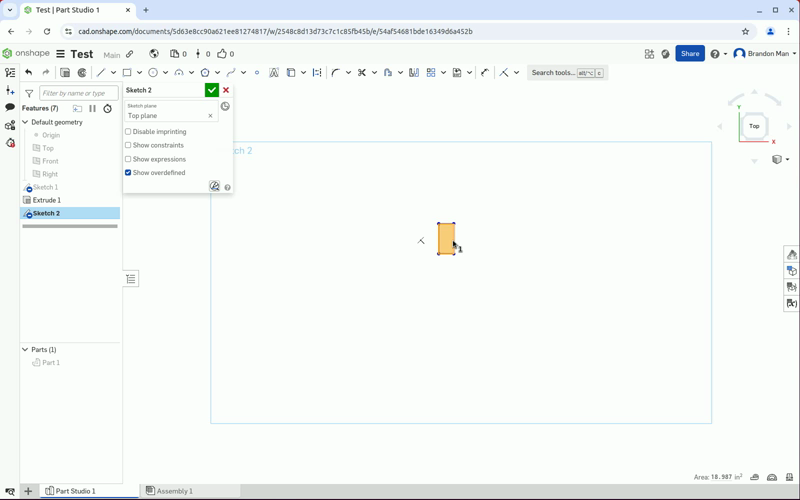
mouse_move(73, 352)
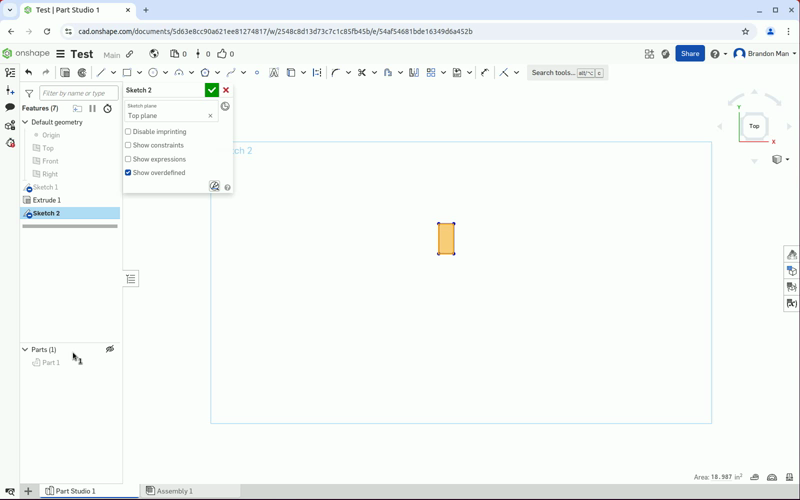
key(shift+y)
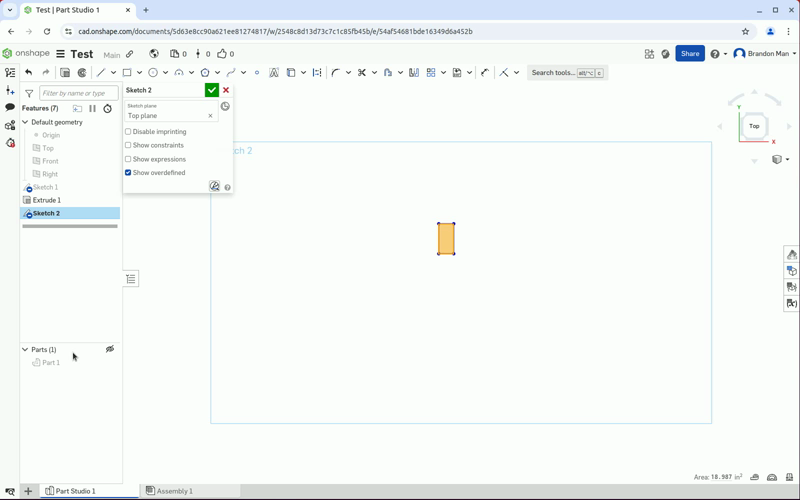
key(shift+e)
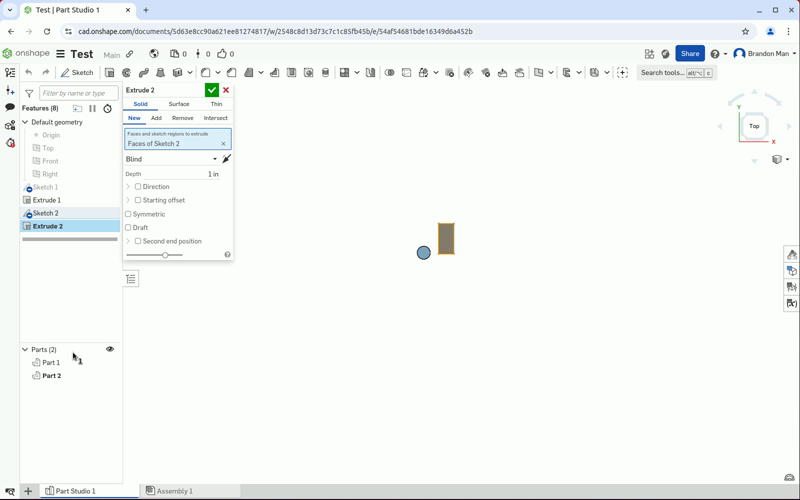
mouse_move(143, 106)
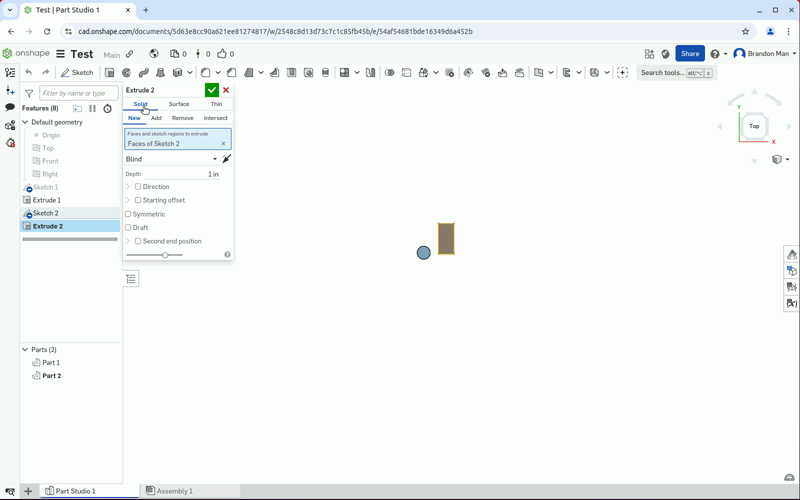
click(143, 106)
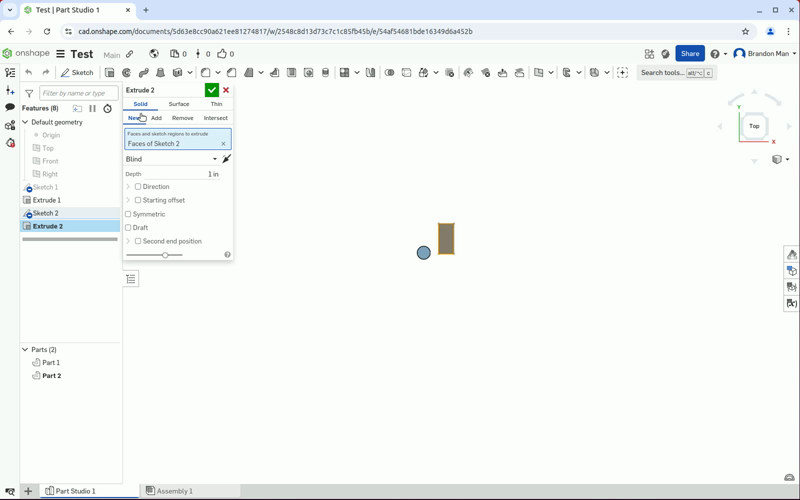
mouse_move(137, 120)
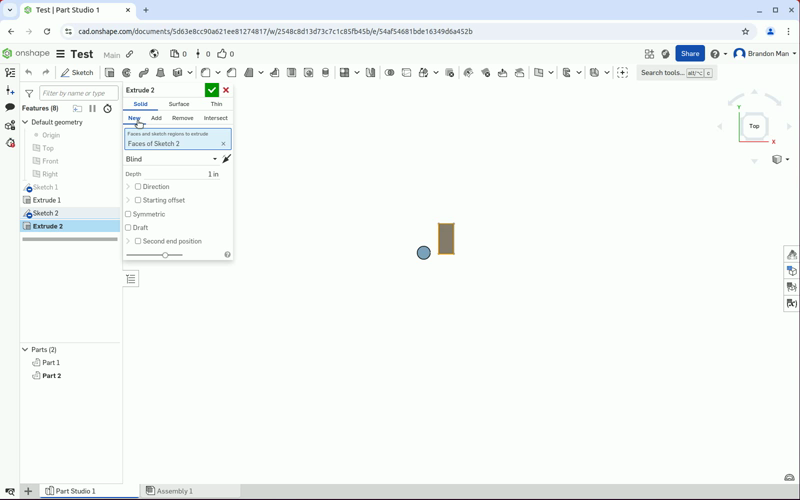
click(137, 120)
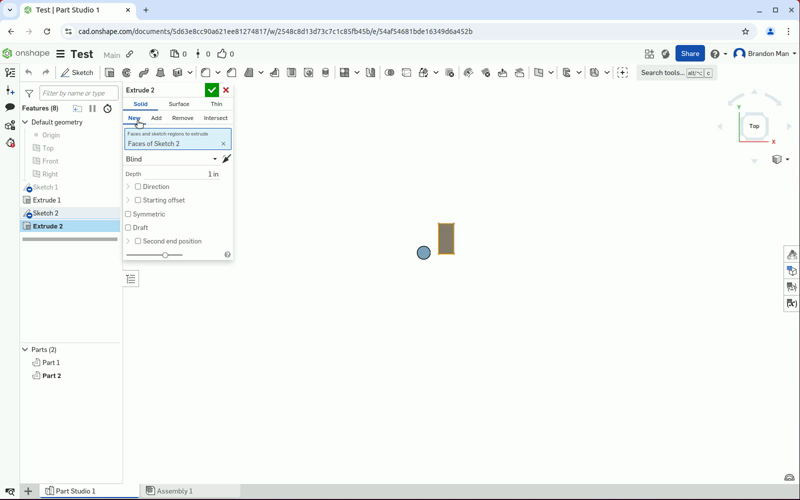
key(tab, 4)
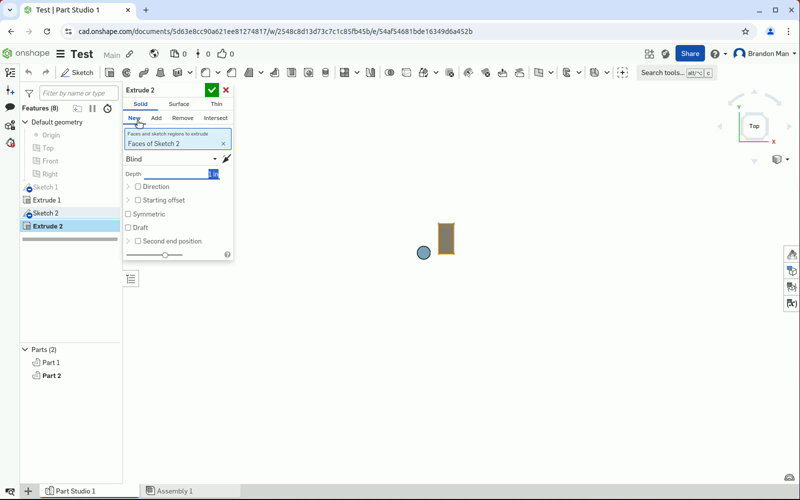
text(0.241)
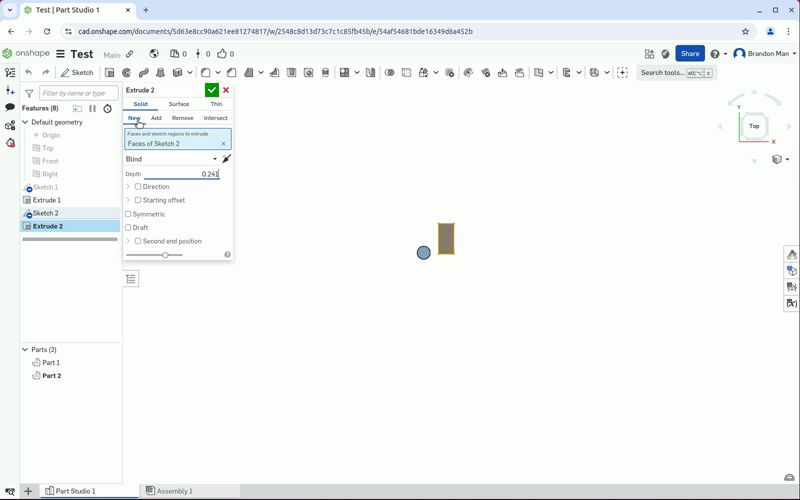
key(enter)
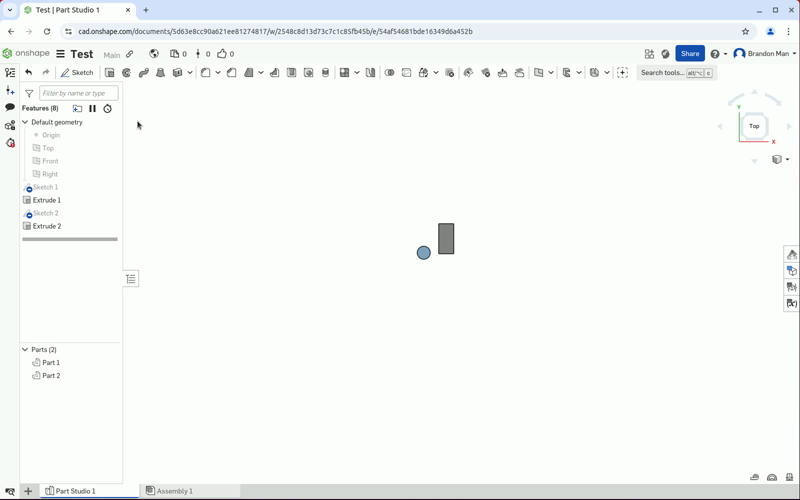
key(shift+h)
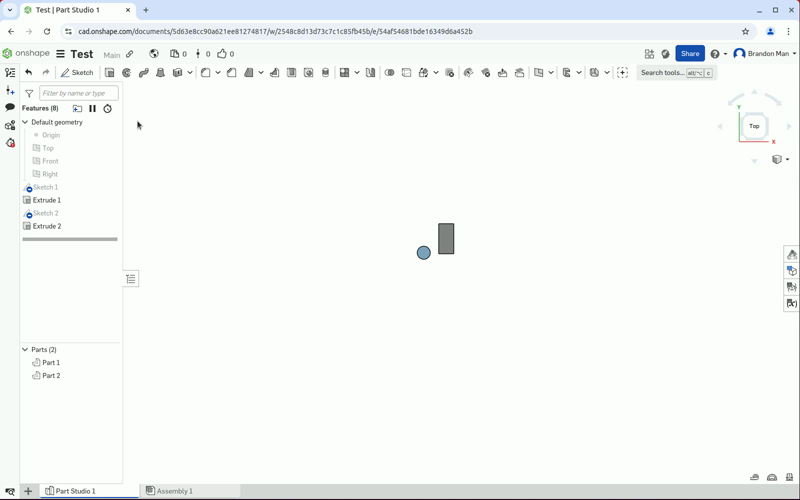
key(shift+h)
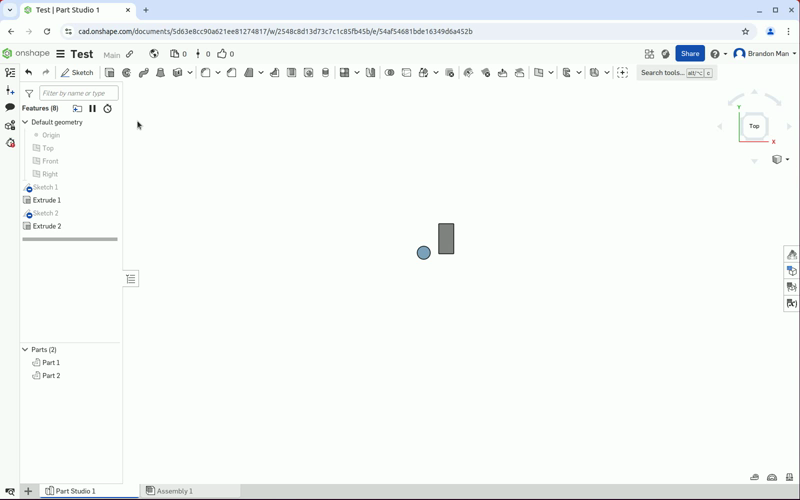
mouse_move(73, 189)
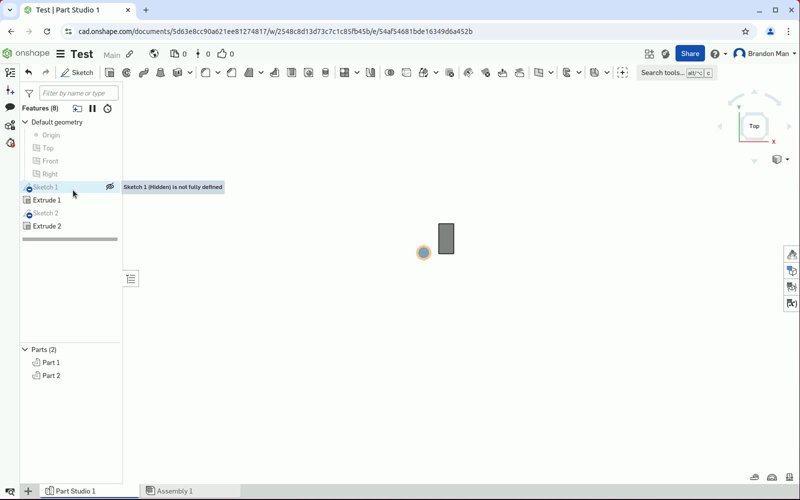
click(73, 189)
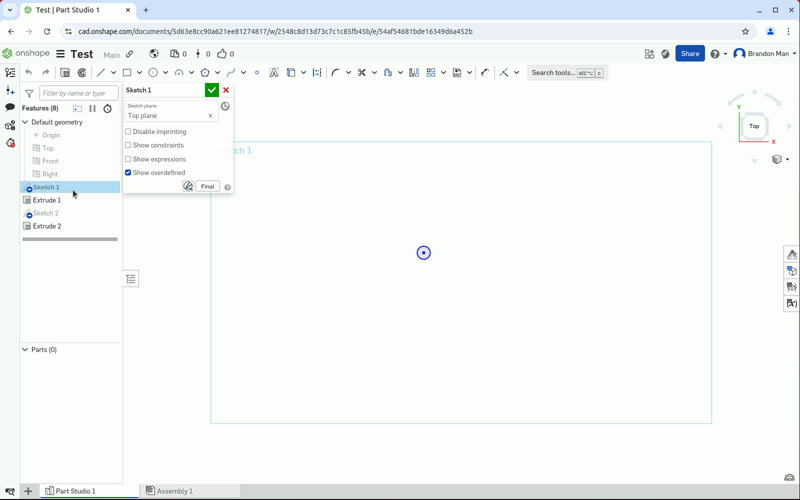
mouse_move(229, 92)
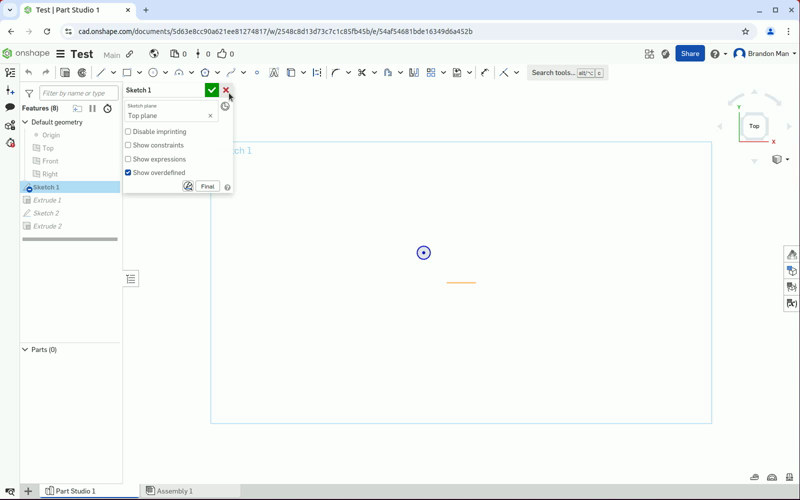
click(229, 92)
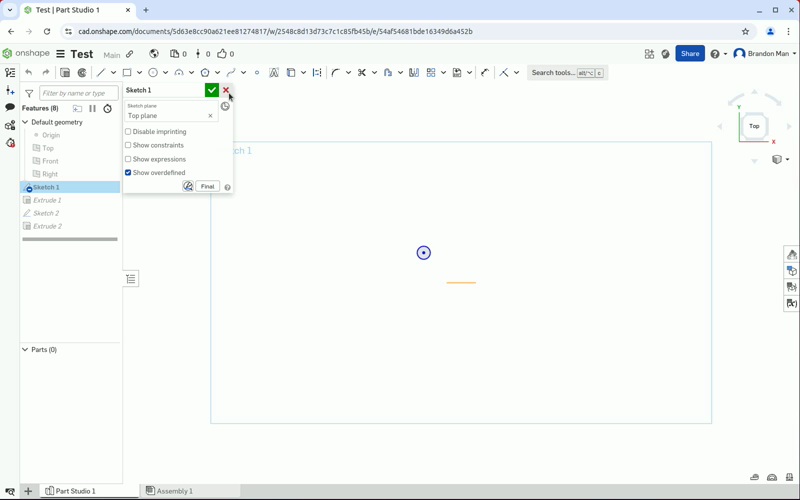
key(shift+s)
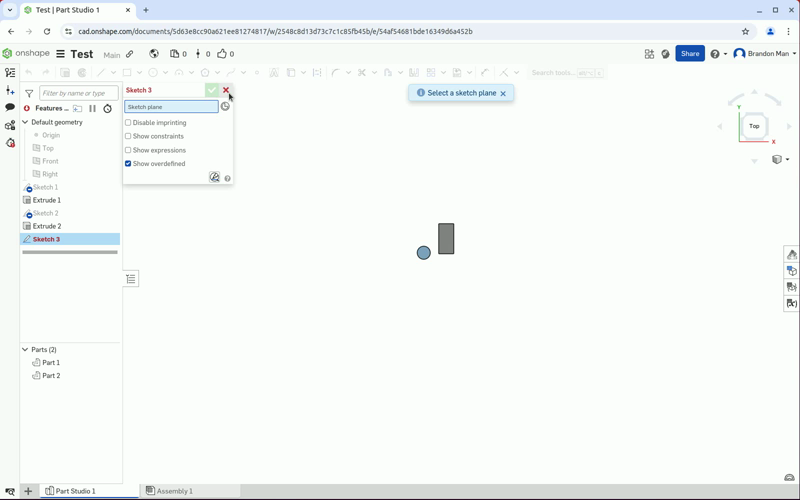
mouse_move(73, 150)
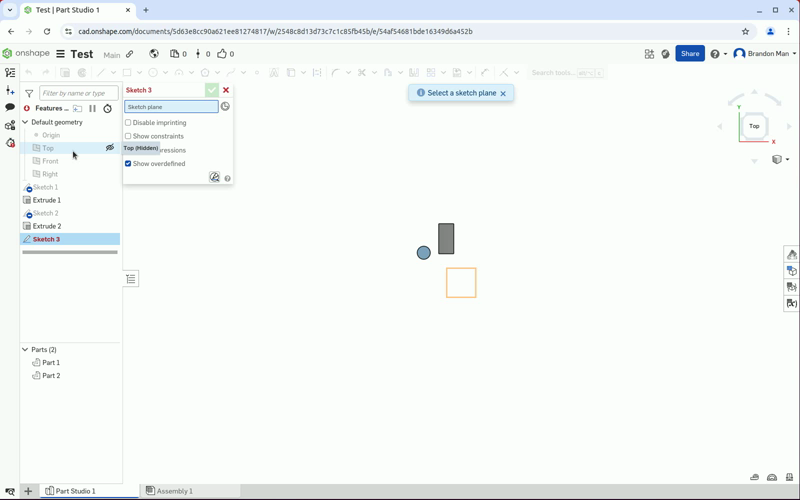
click(73, 150)
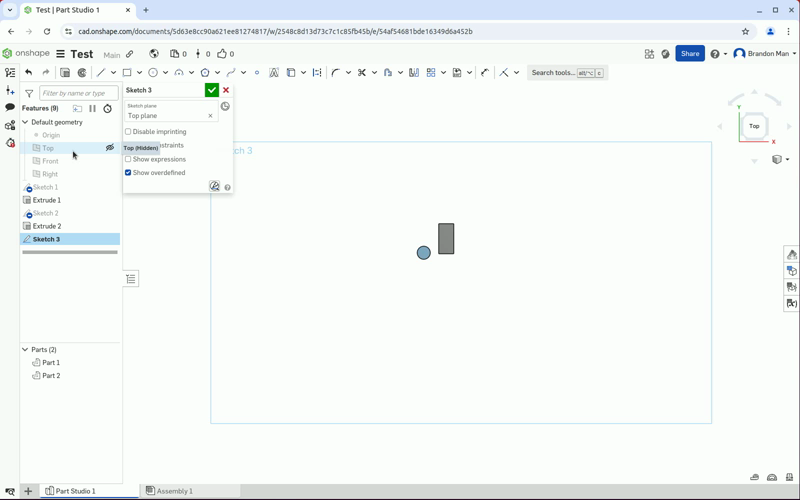
mouse_move(73, 352)
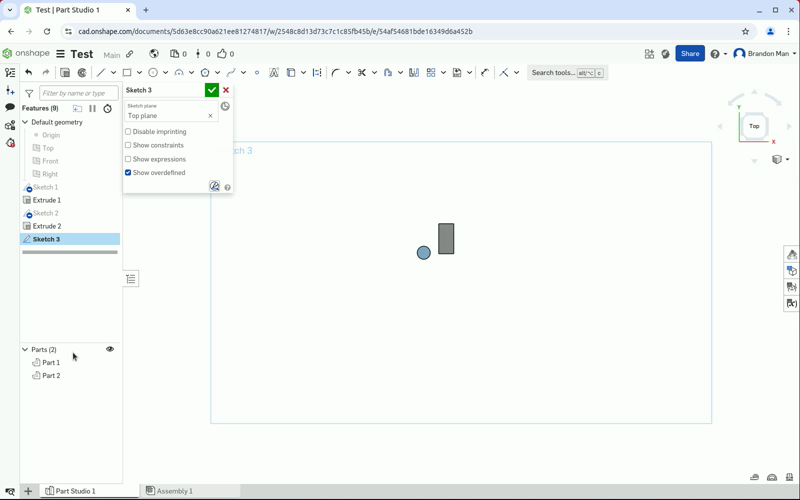
key(y)
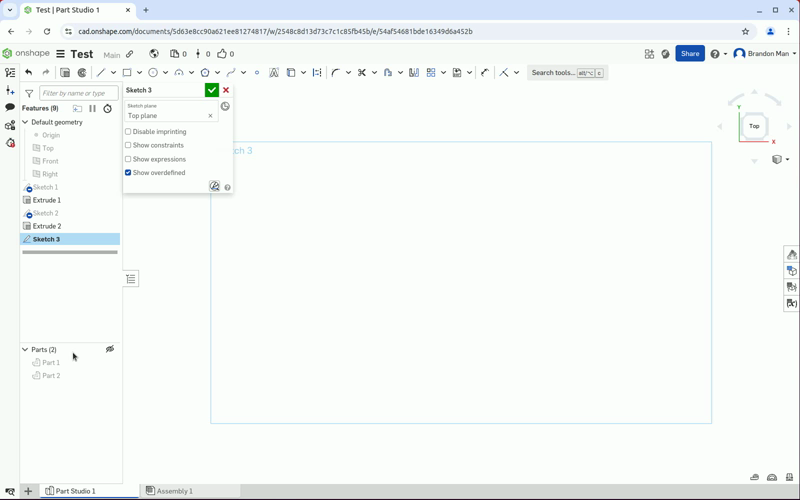
key(l)
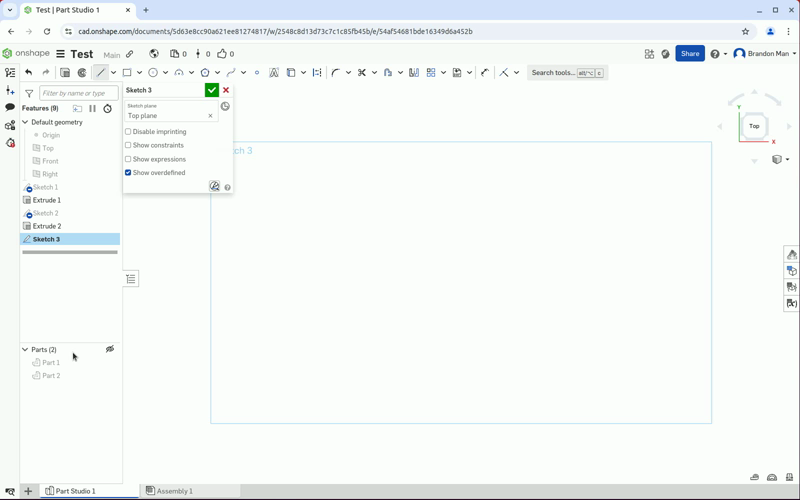
key_down(shift)
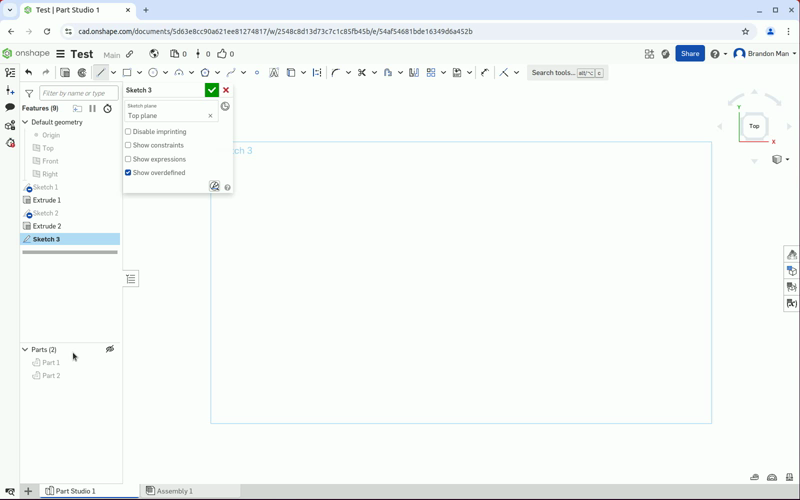
mouse_move(533, 270)
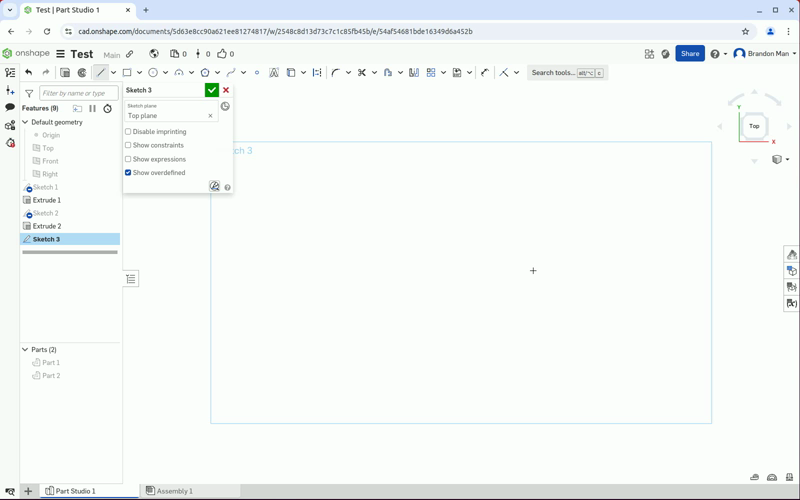
click(533, 270)
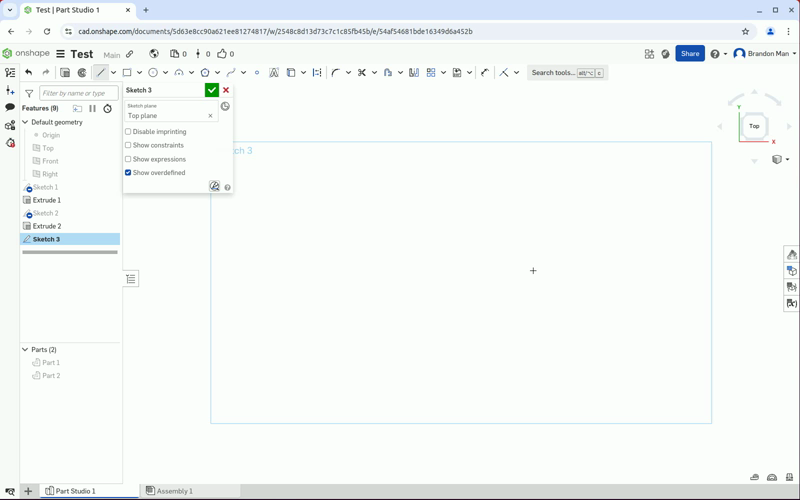
key_up(shift)
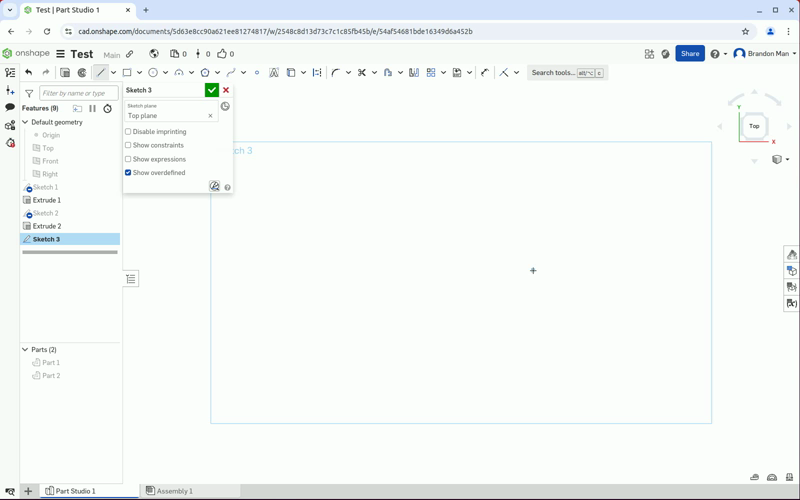
key_down(shift)
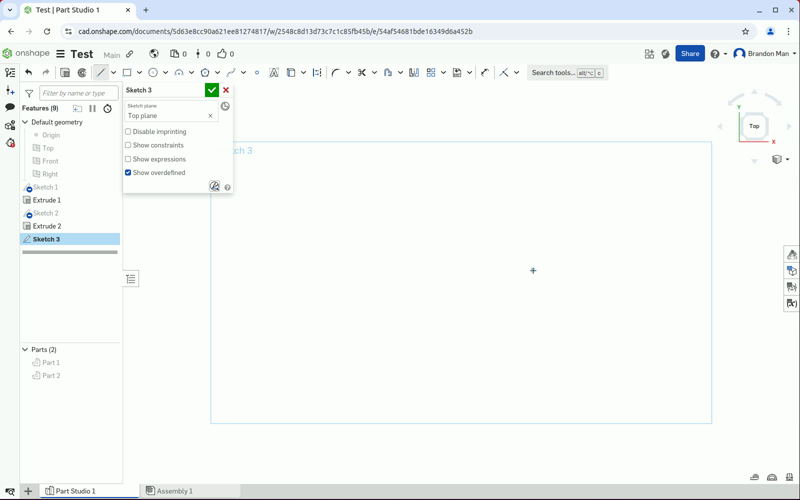
mouse_move(563, 270)
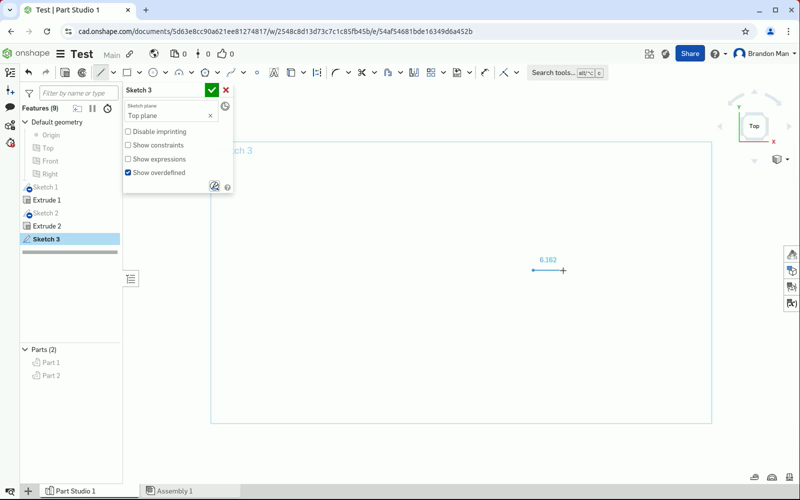
mouse_move(535, 270)
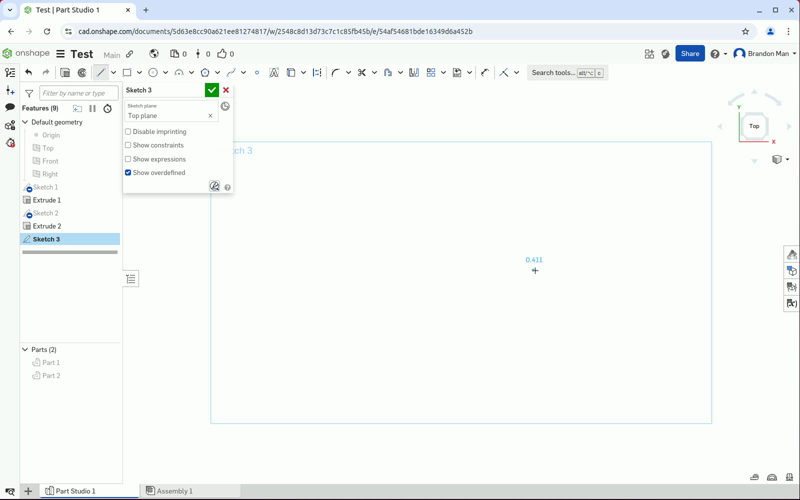
scroll(6)
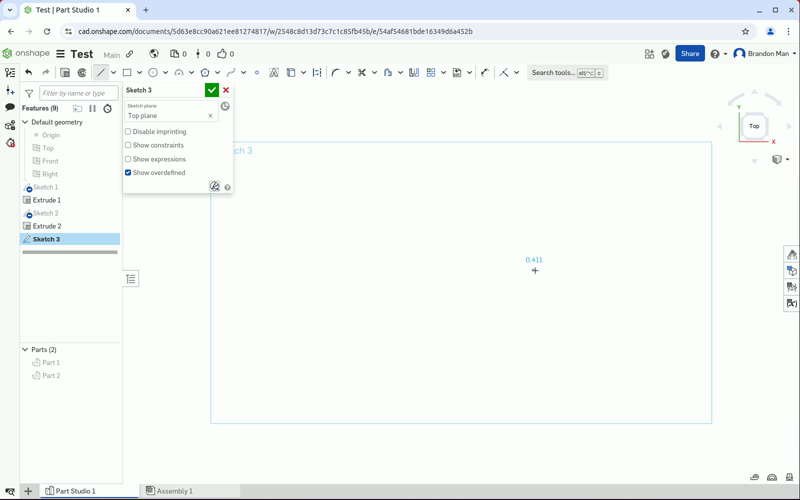
scroll(6)
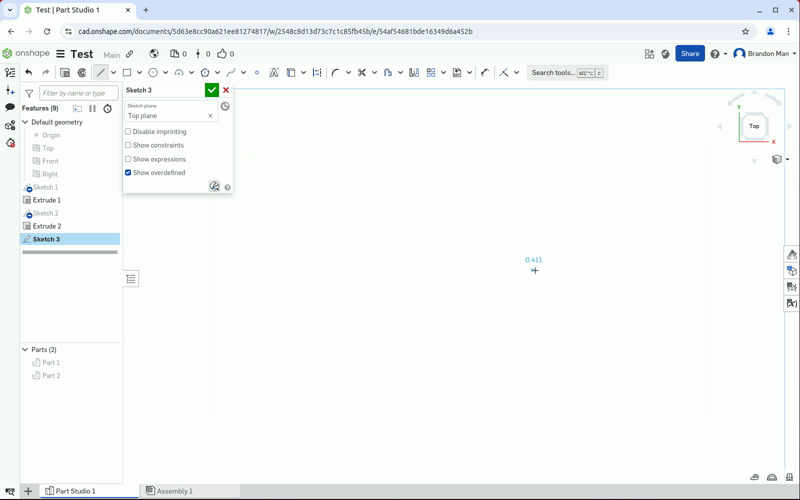
scroll(6)
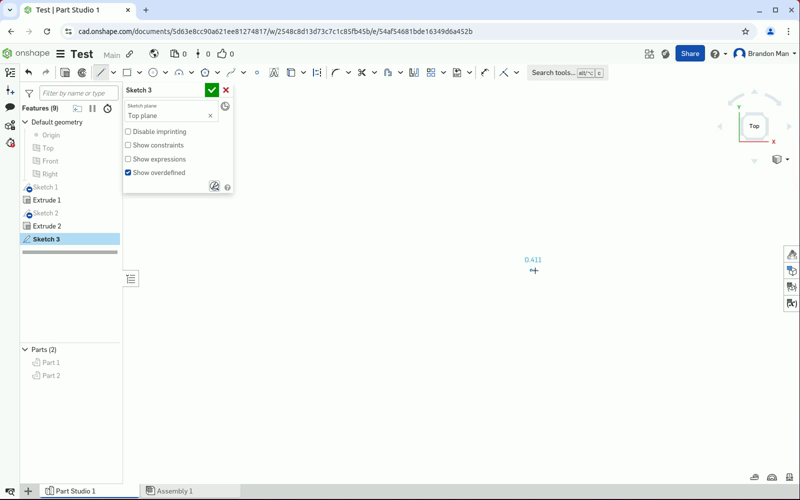
scroll(6)
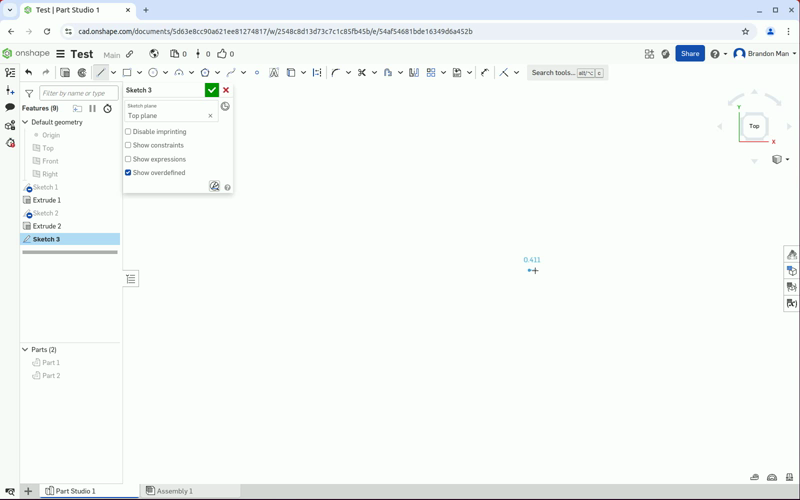
scroll(6)
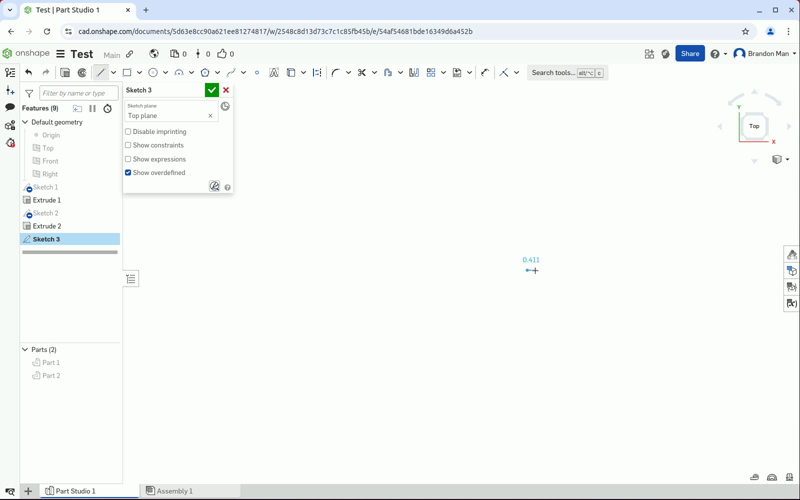
scroll(6)
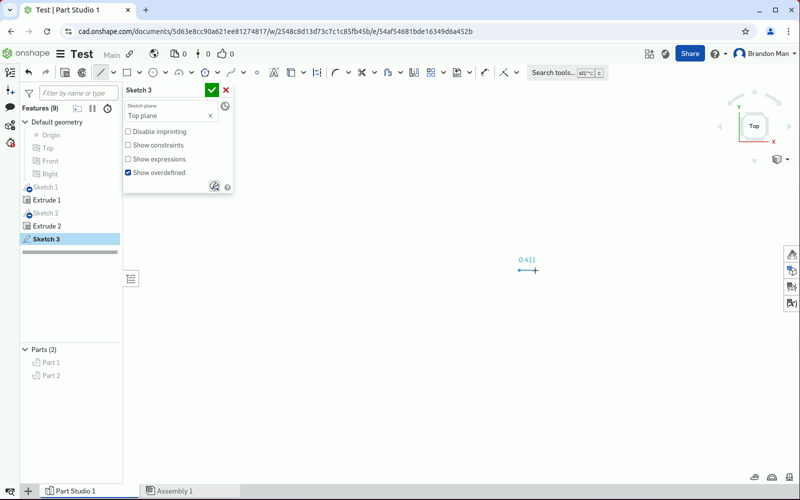
scroll(6)
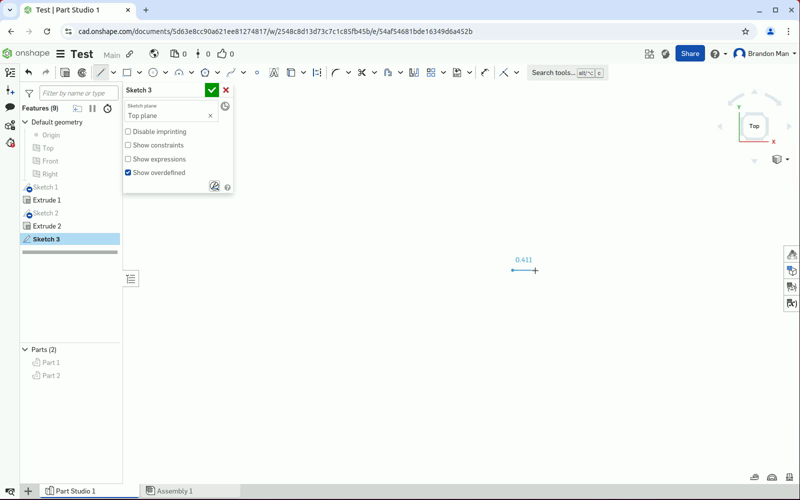
click(535, 270)
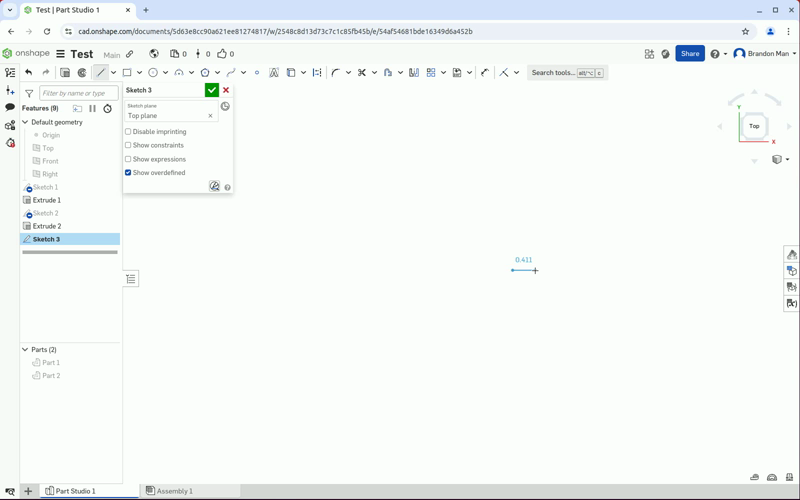
scroll(-6)
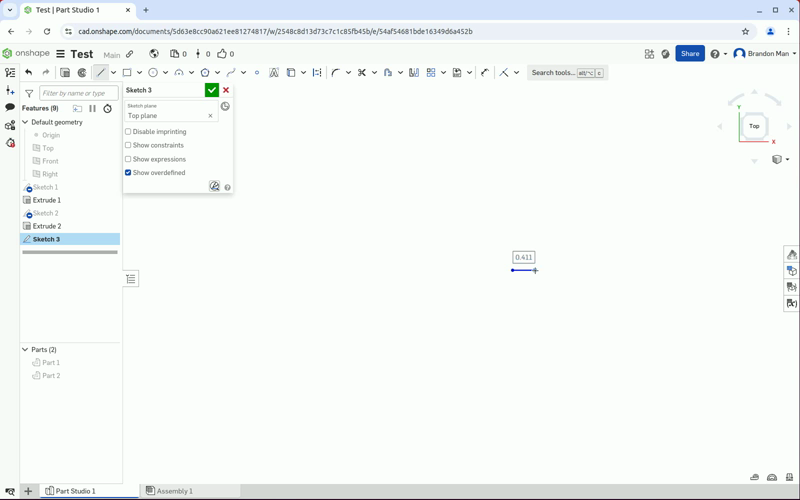
scroll(-6)
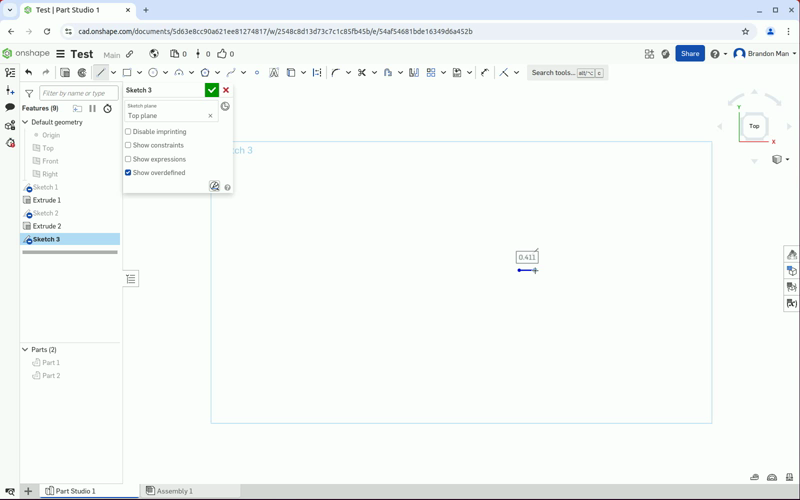
scroll(-6)
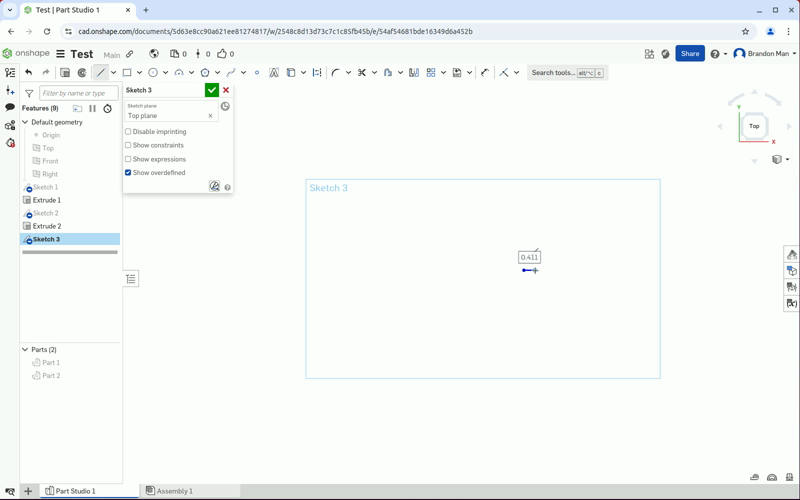
scroll(-6)
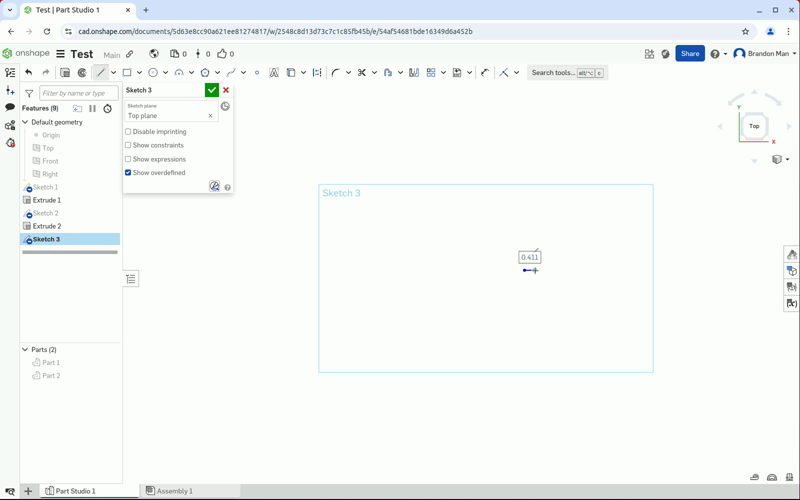
scroll(-6)
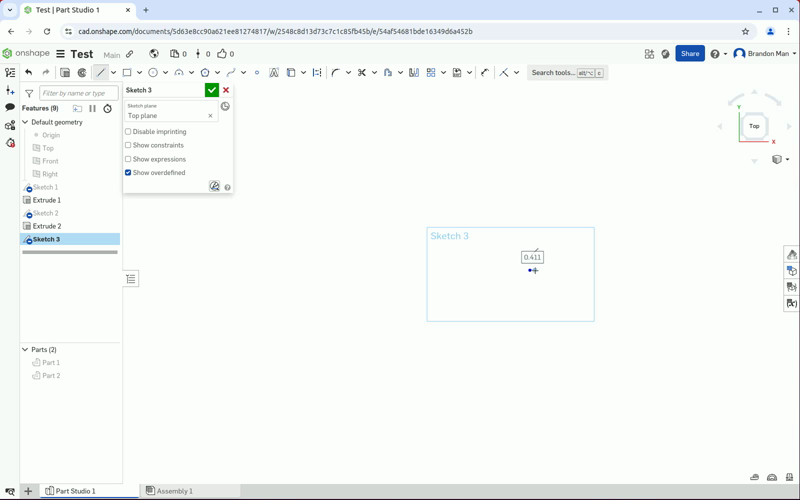
scroll(-6)
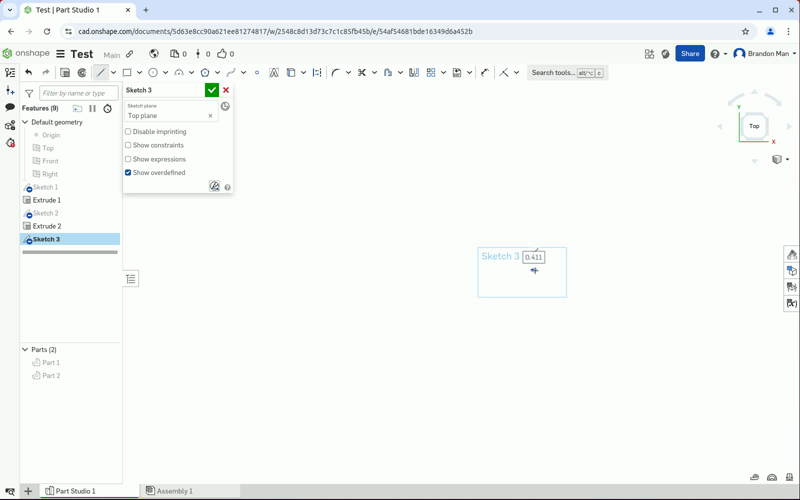
scroll(-6)
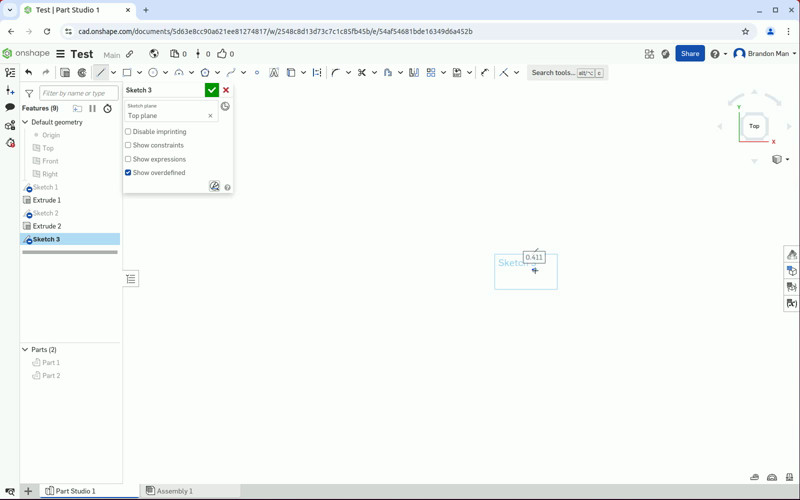
key_up(shift)
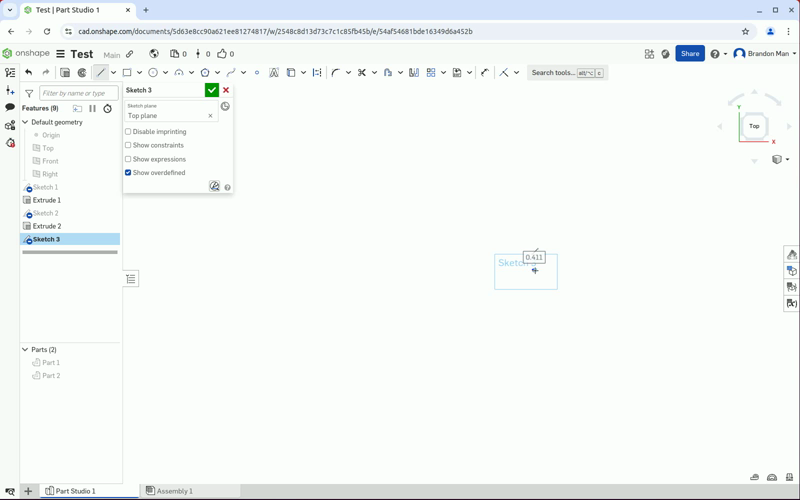
key(esc)
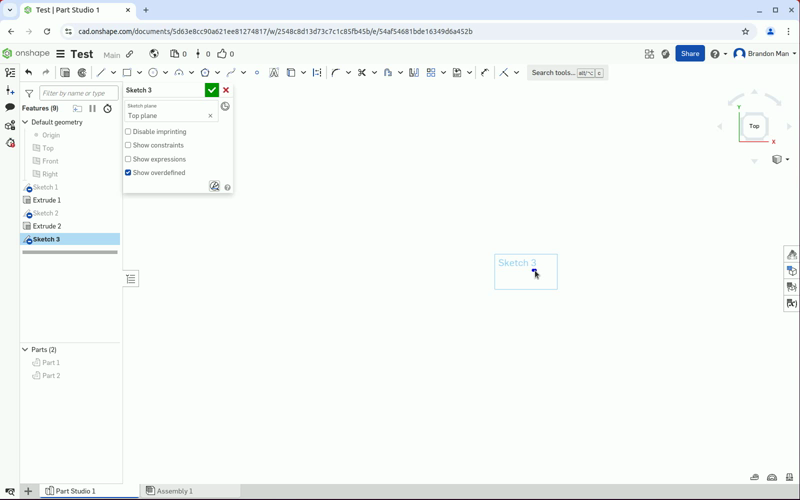
key(a)
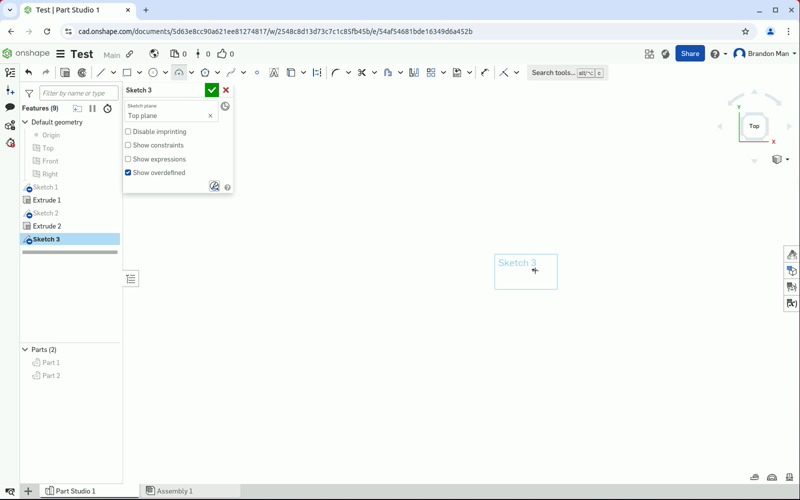
mouse_move(535, 270)
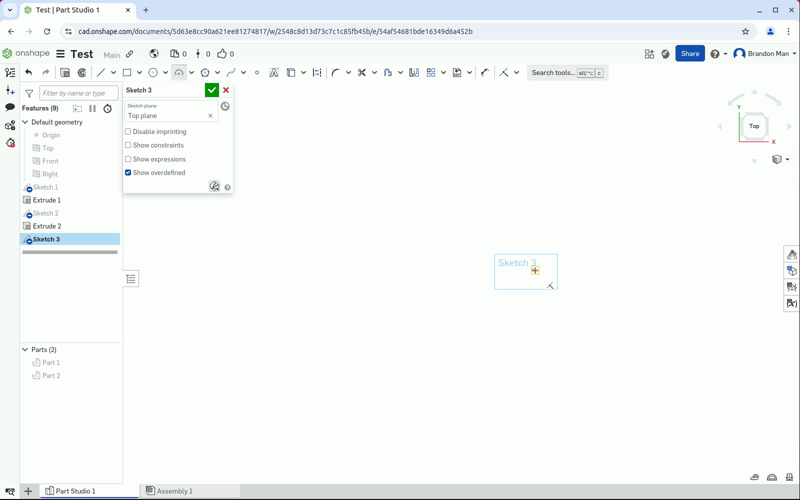
scroll(6)
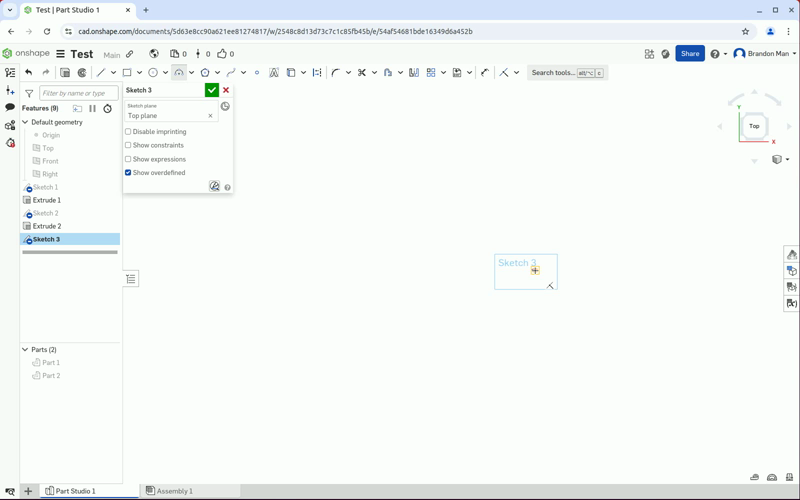
scroll(6)
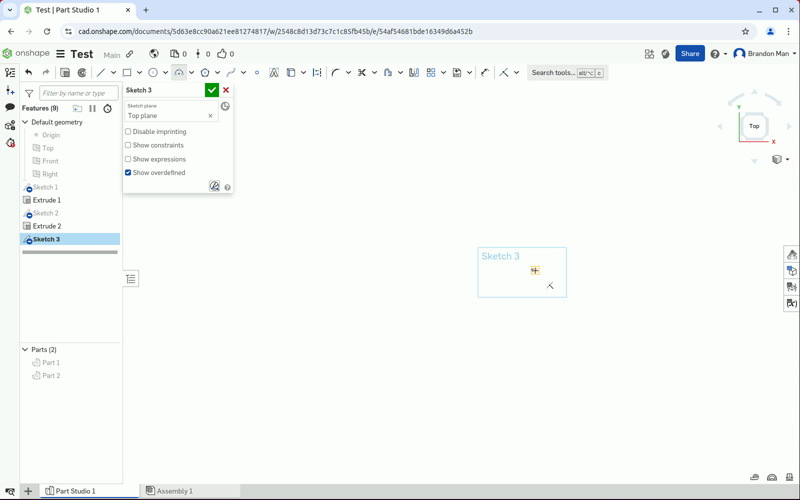
scroll(6)
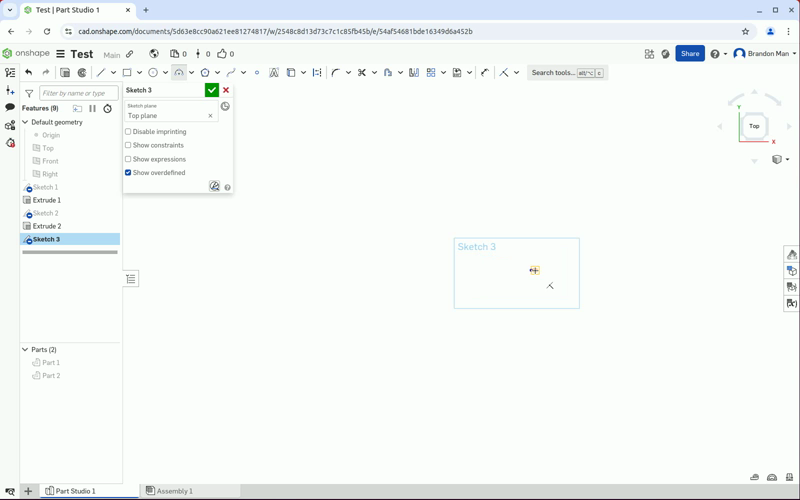
scroll(6)
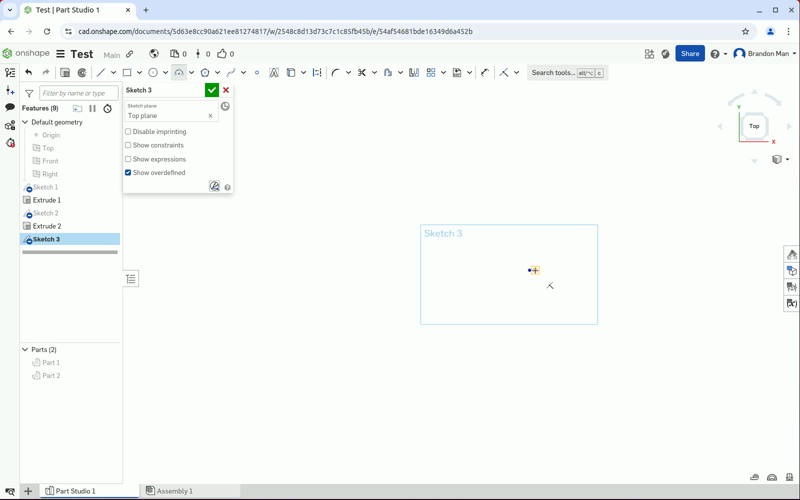
scroll(6)
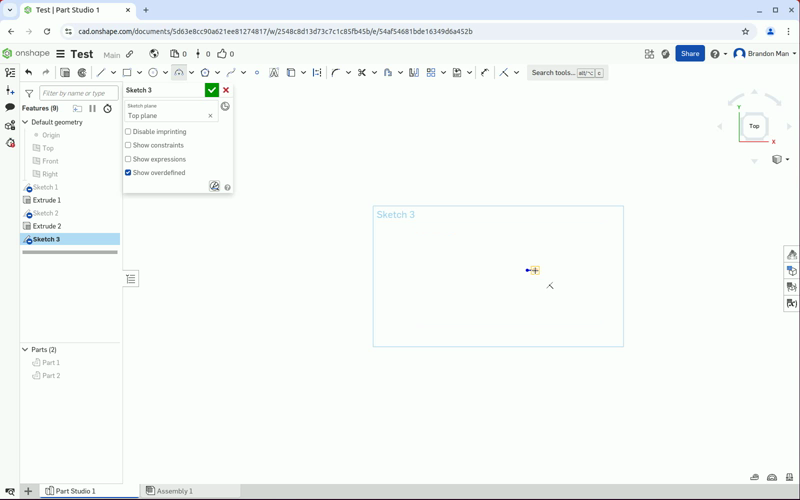
scroll(6)
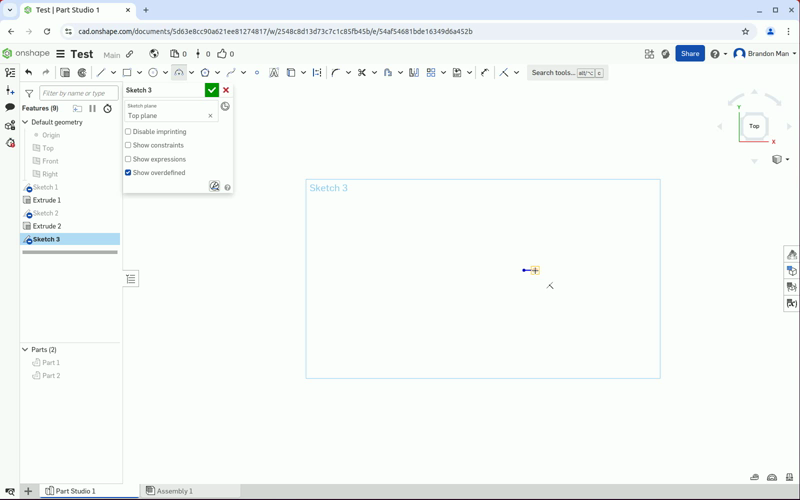
scroll(6)
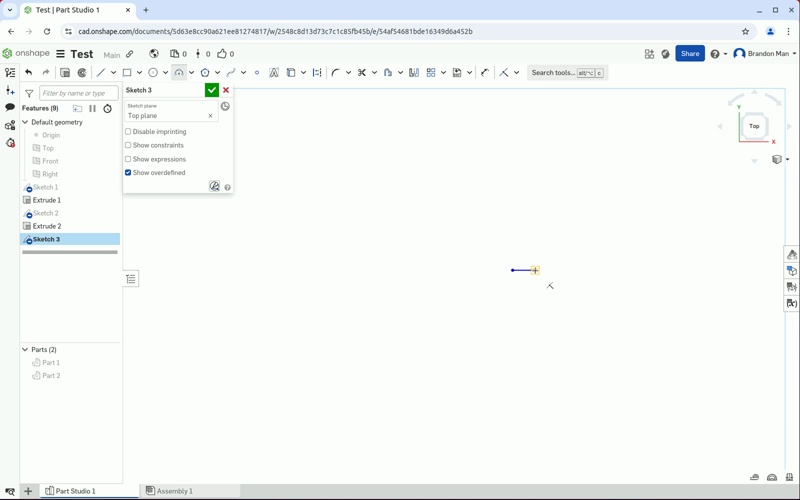
click(535, 270)
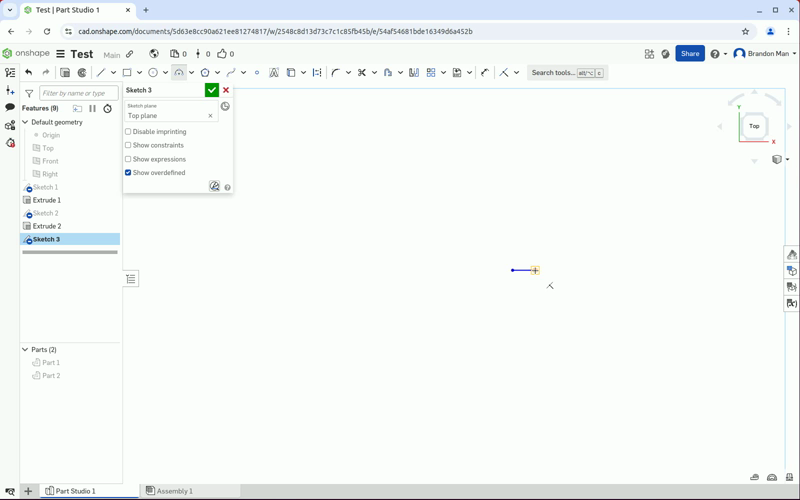
scroll(-6)
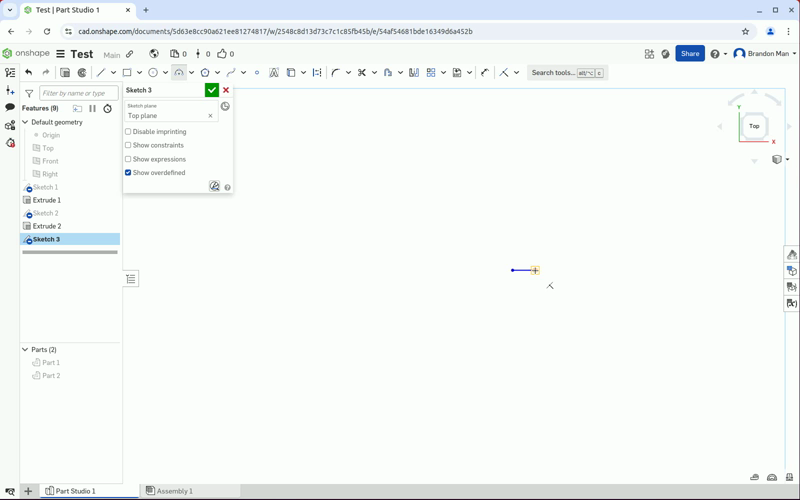
scroll(-6)
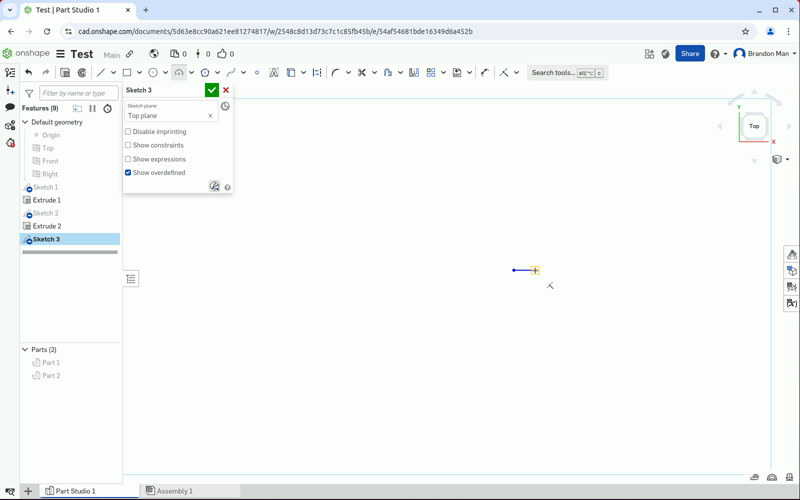
scroll(-6)
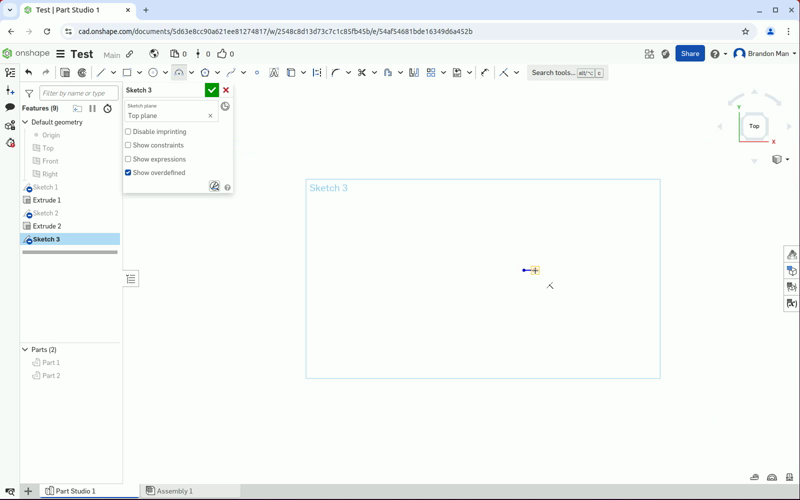
scroll(-6)
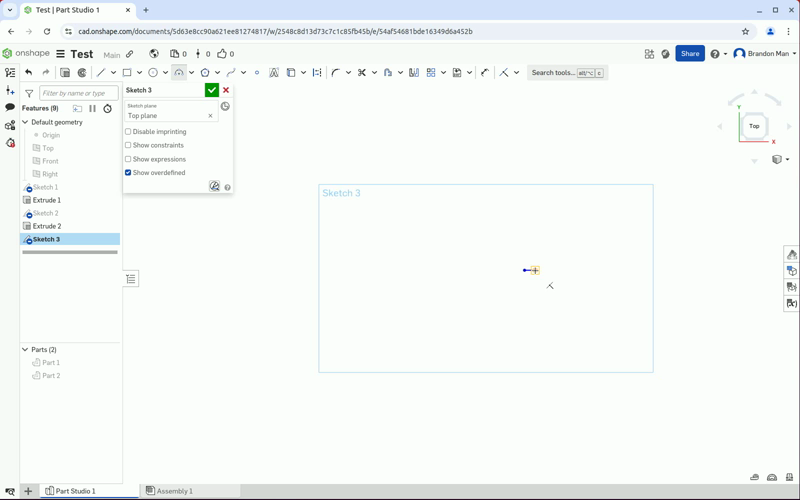
scroll(-6)
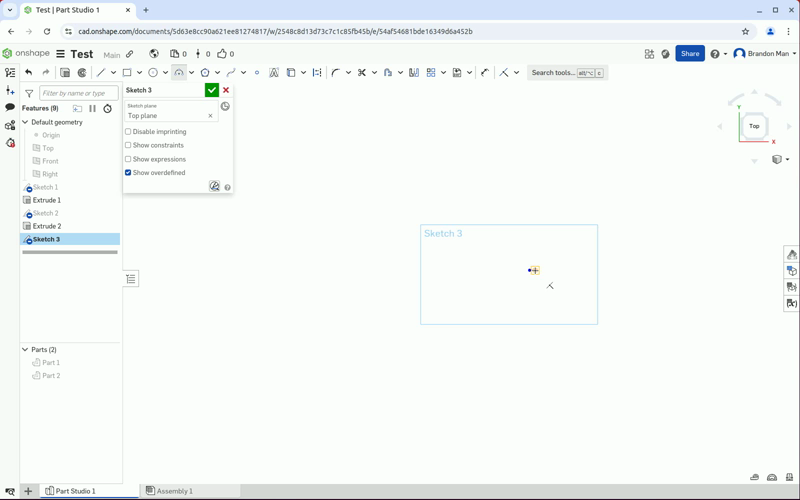
scroll(-6)
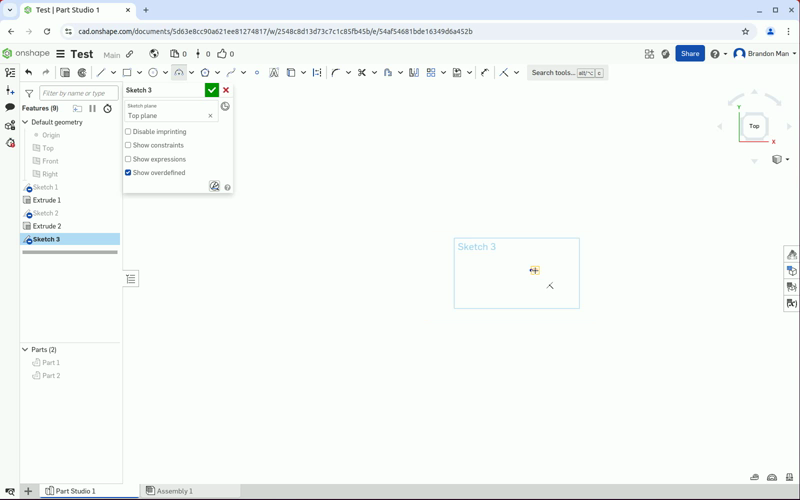
scroll(-6)
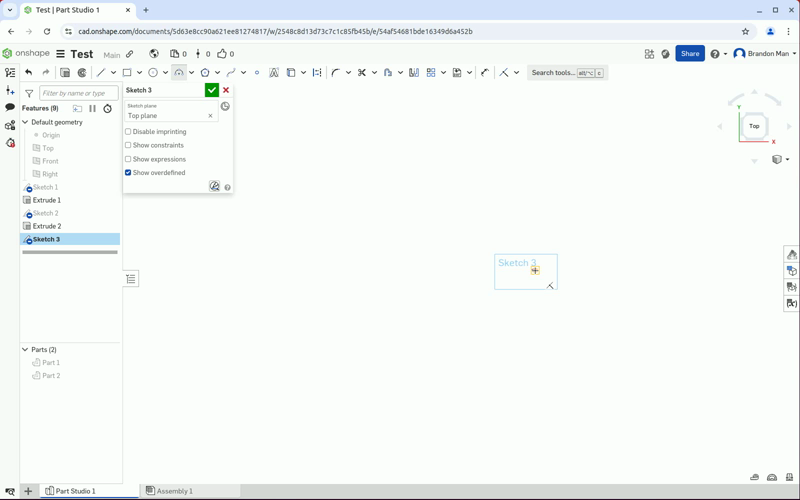
key_down(shift)
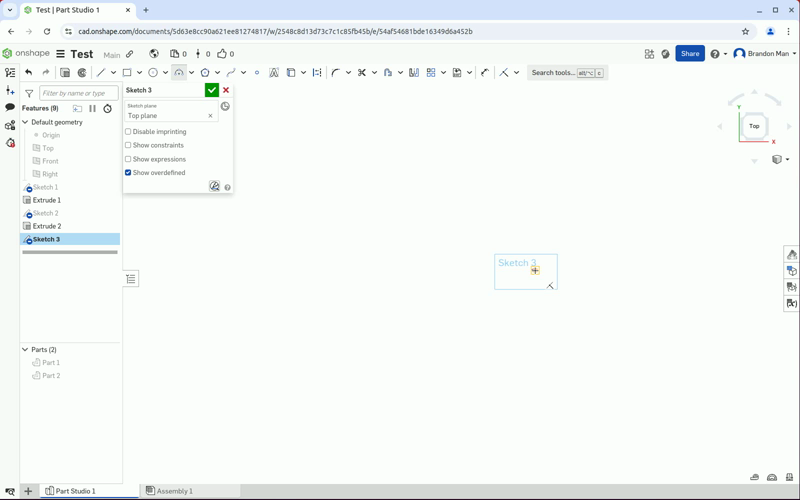
mouse_move(535, 256)
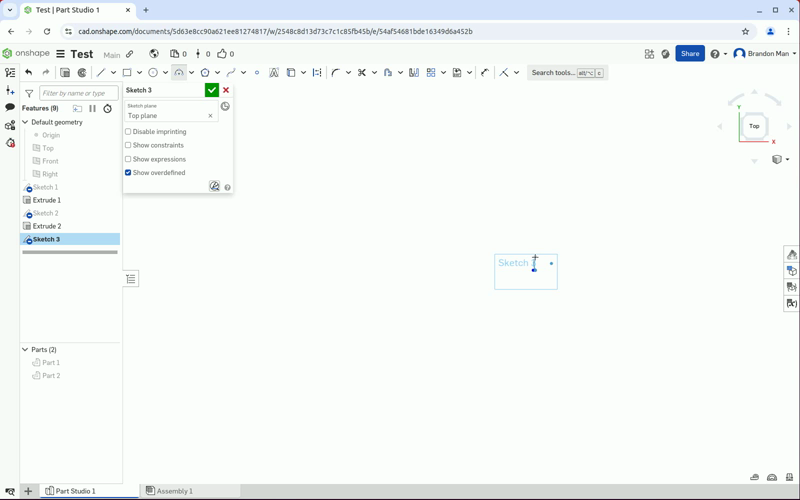
click(535, 256)
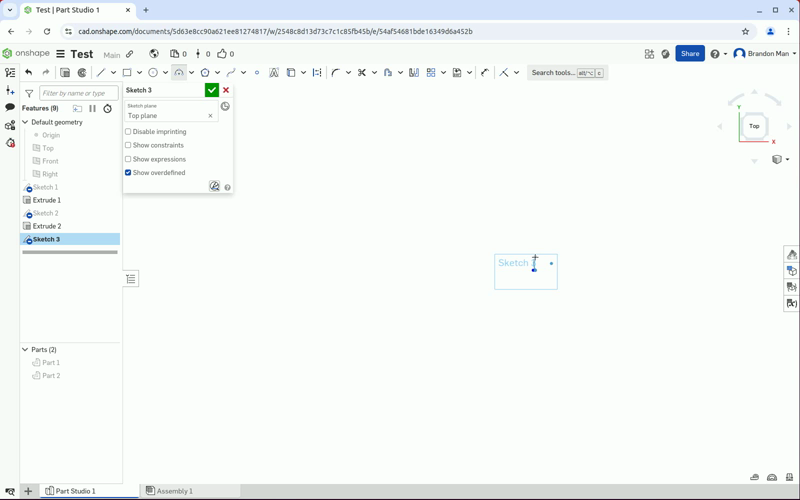
mouse_move(491, 263)
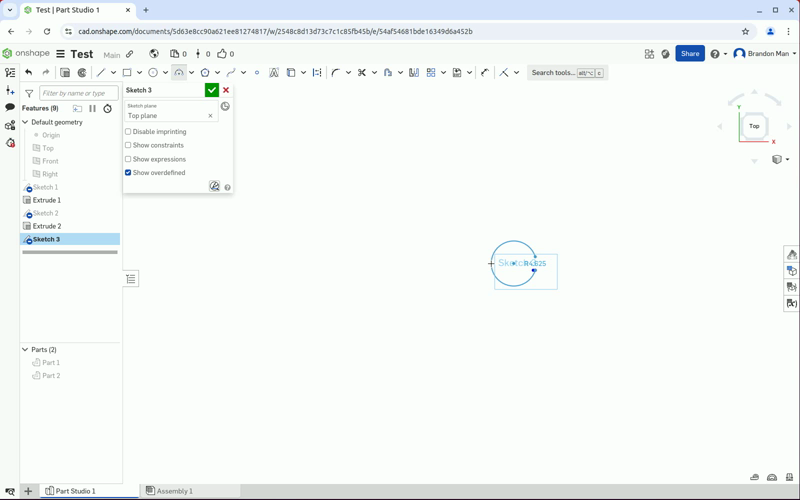
click(491, 263)
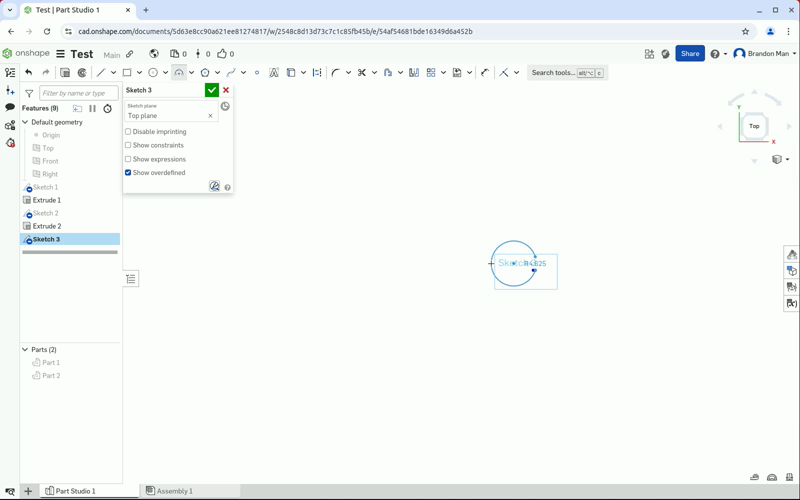
key_up(shift)
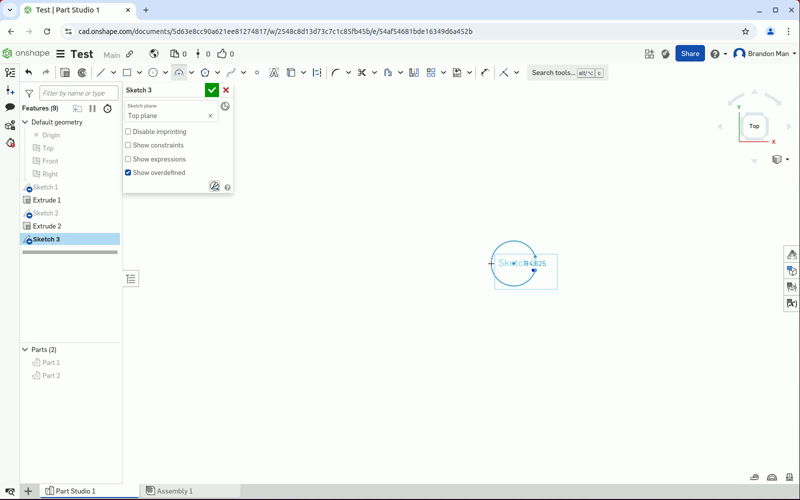
key(esc)
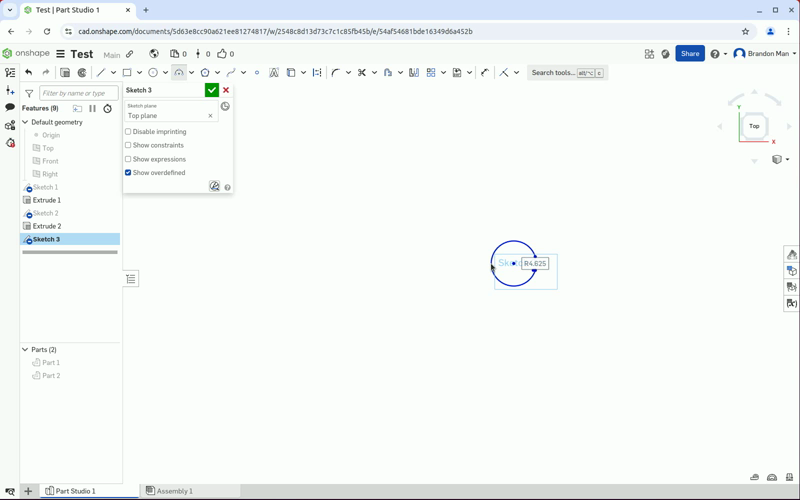
key(l)
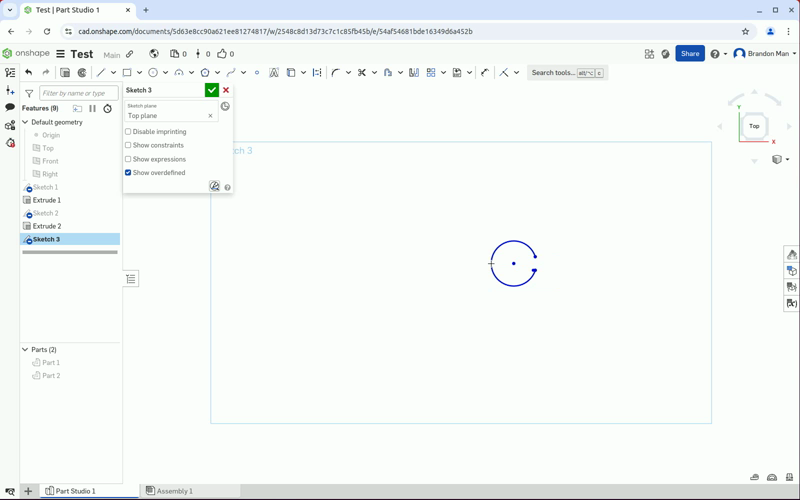
mouse_move(535, 256)
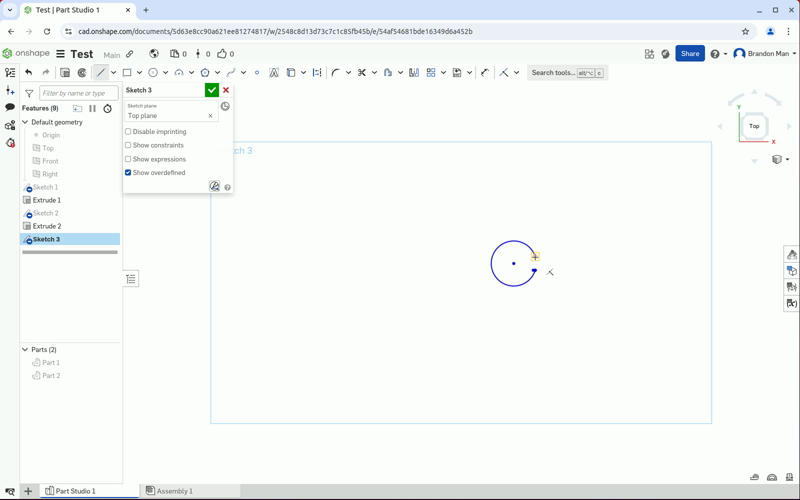
click(535, 256)
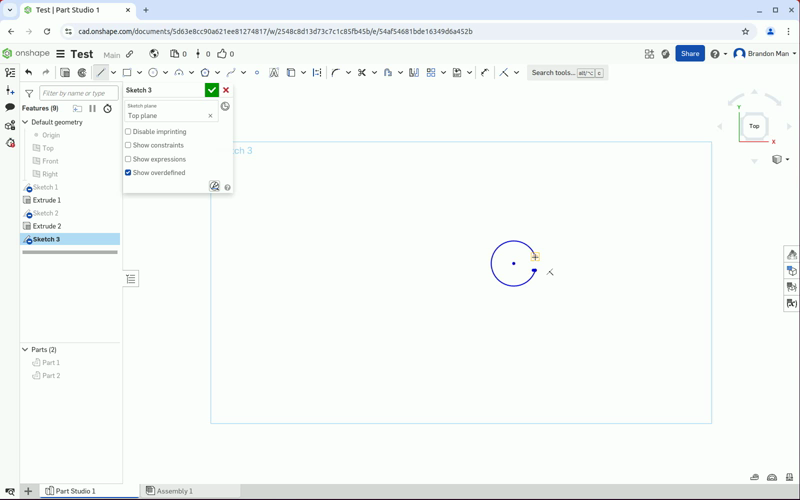
key_down(shift)
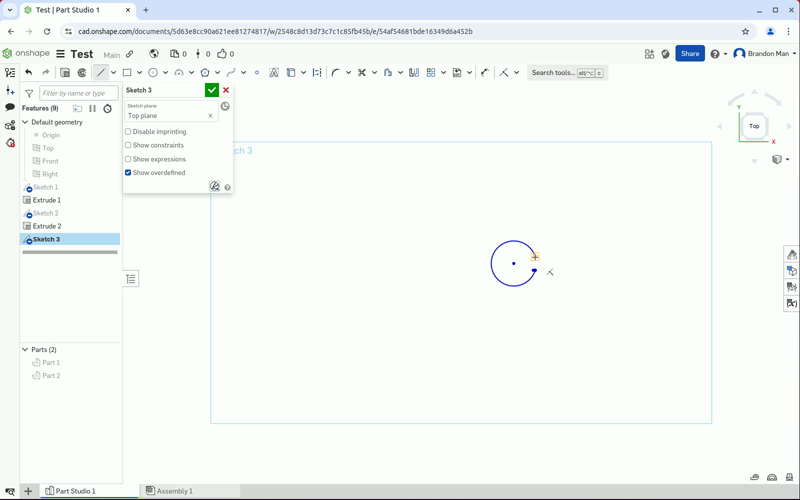
mouse_move(565, 256)
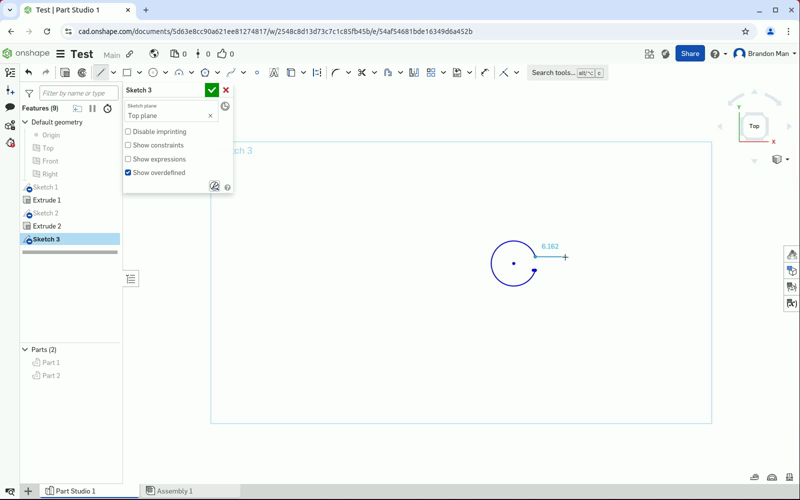
mouse_move(533, 256)
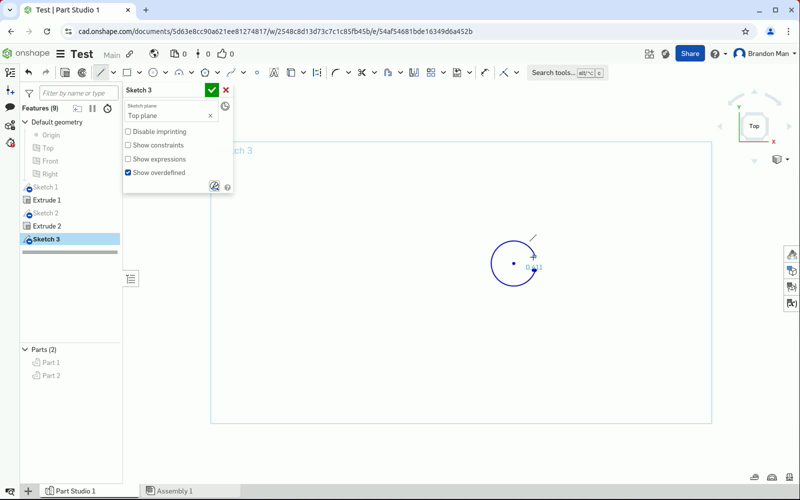
scroll(6)
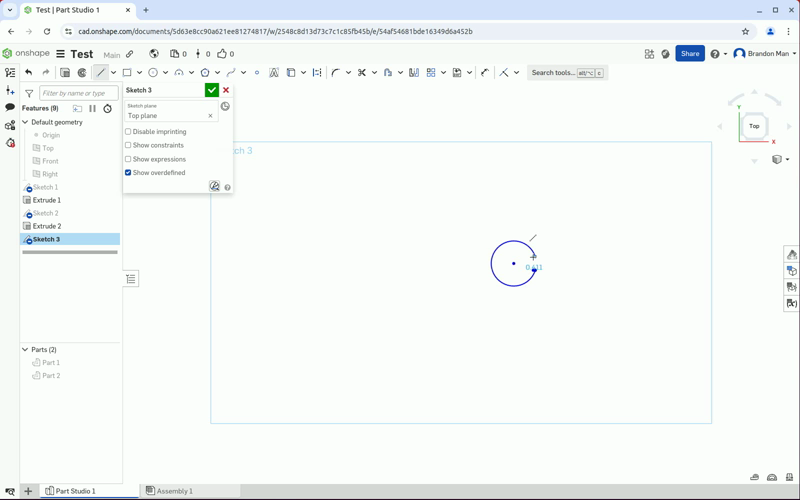
scroll(6)
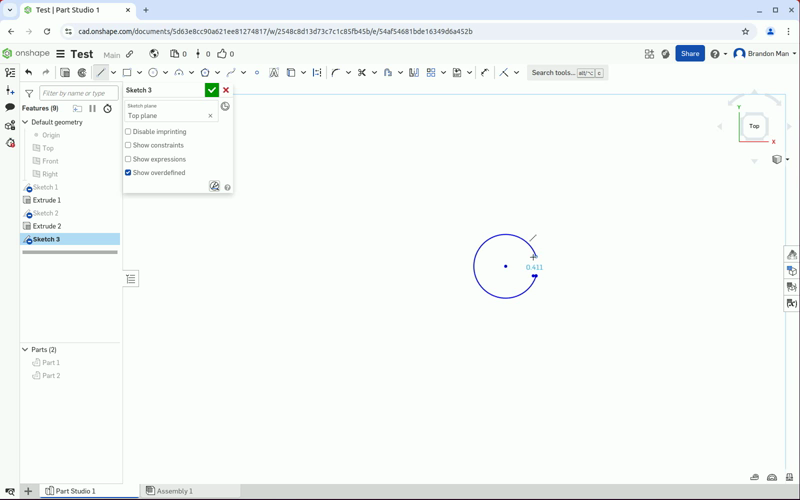
scroll(6)
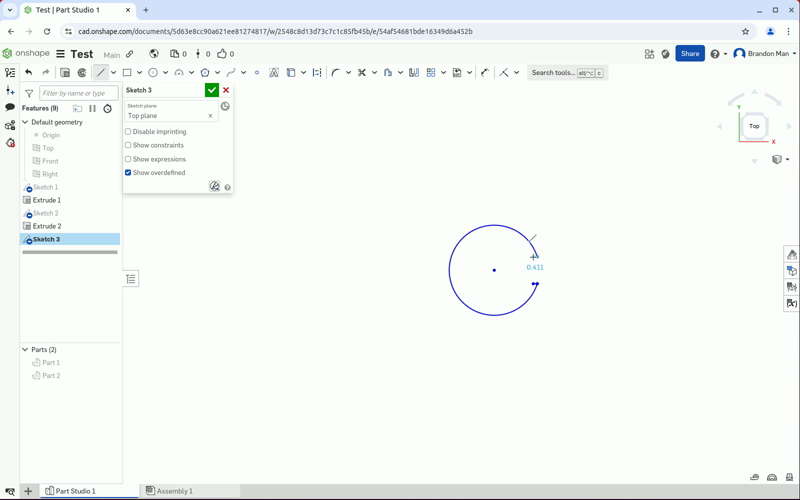
scroll(6)
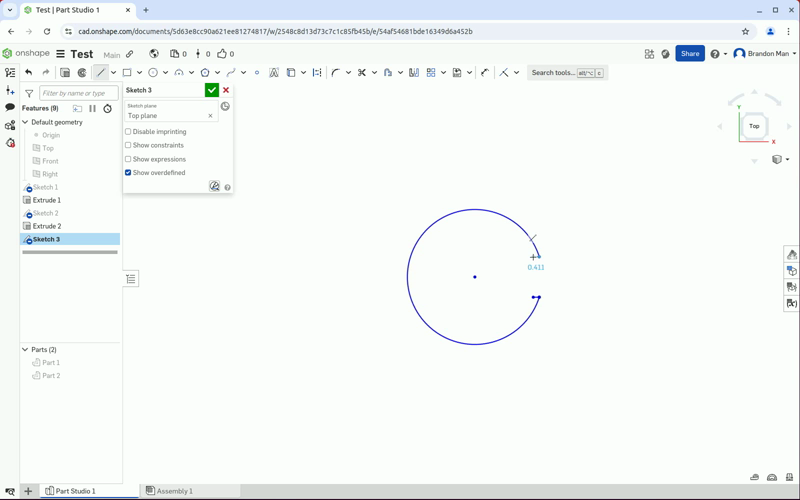
scroll(6)
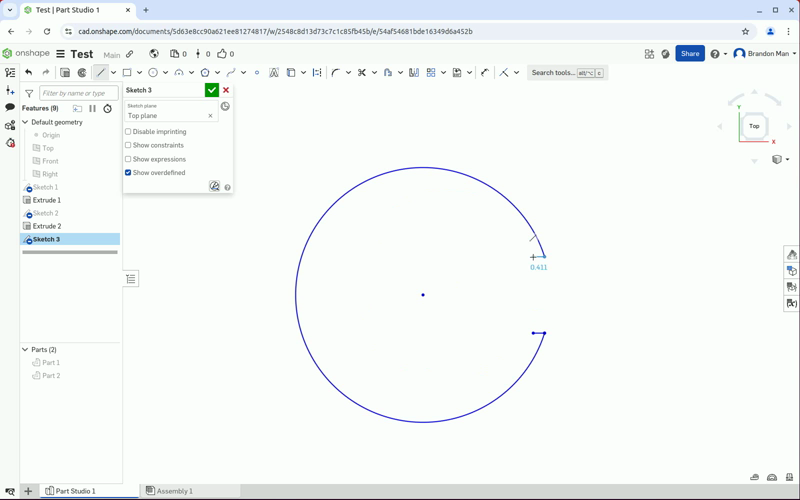
scroll(6)
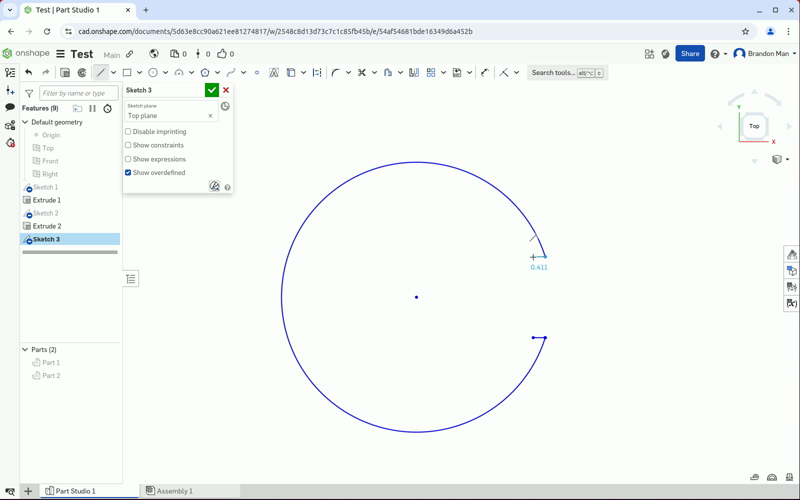
scroll(6)
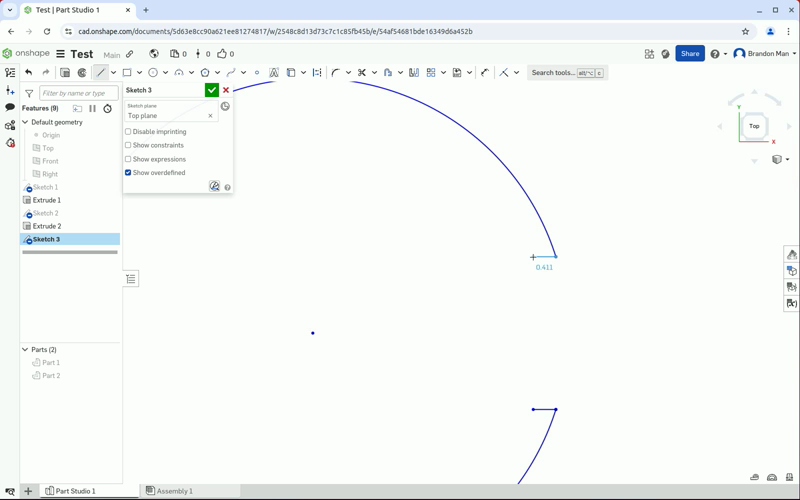
click(533, 256)
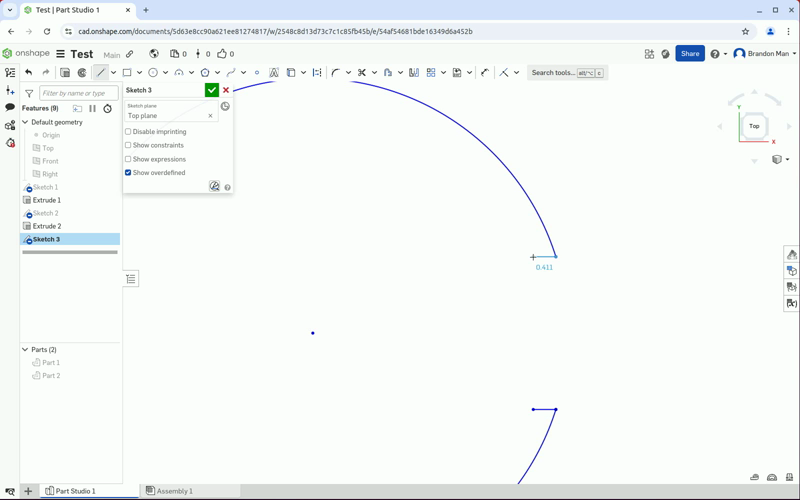
scroll(-6)
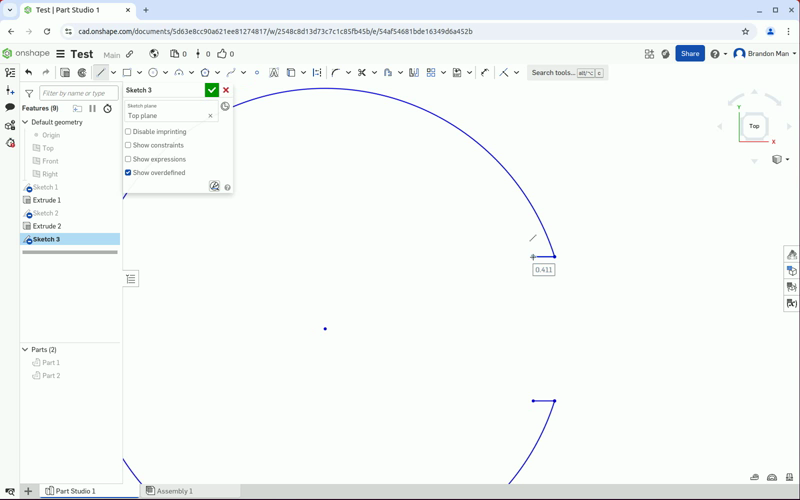
scroll(-6)
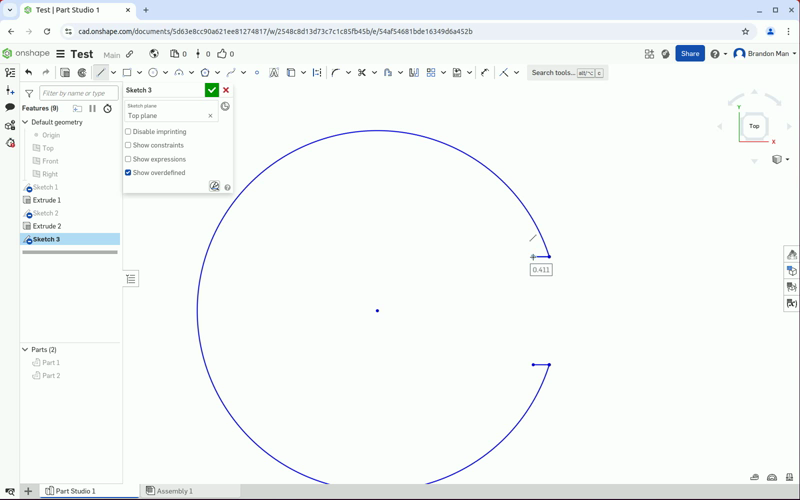
scroll(-6)
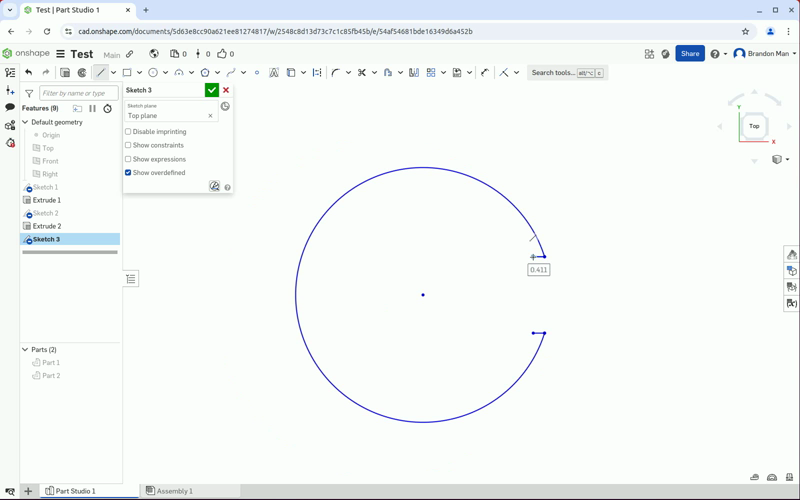
scroll(-6)
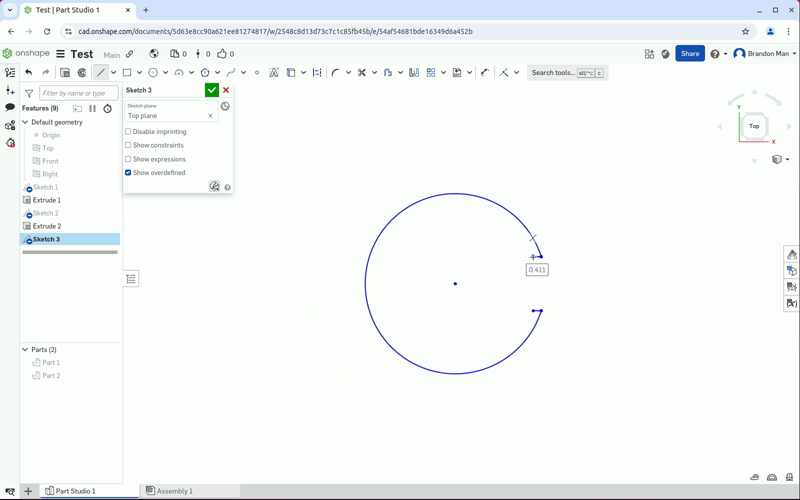
scroll(-6)
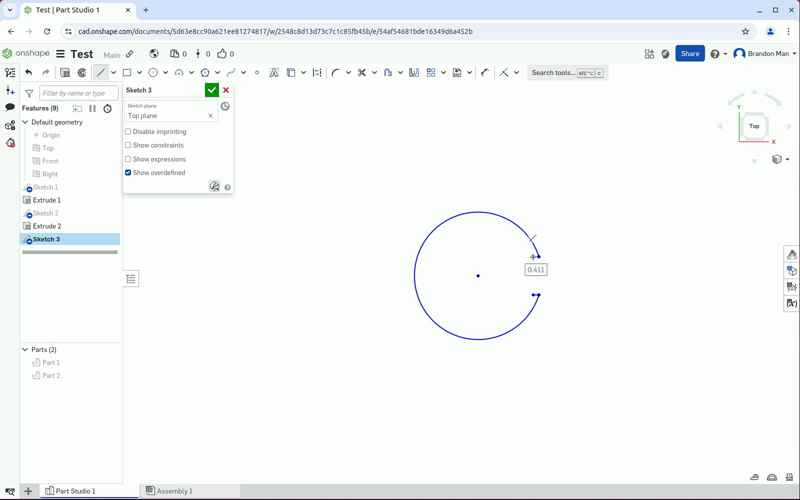
scroll(-6)
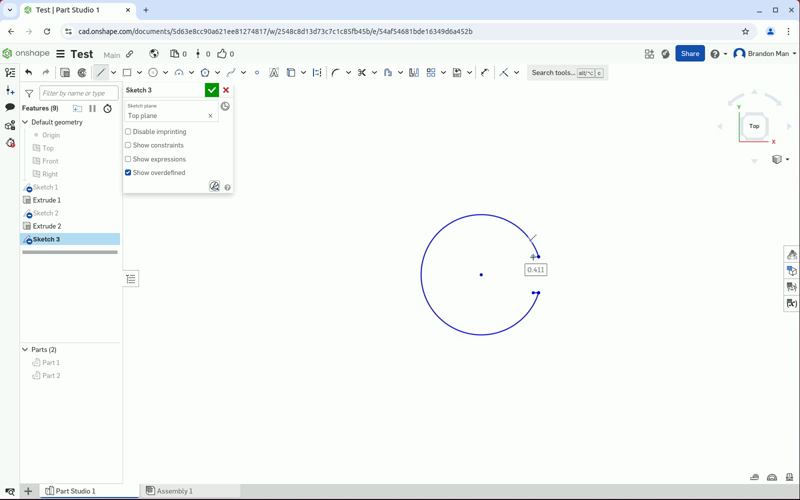
scroll(-6)
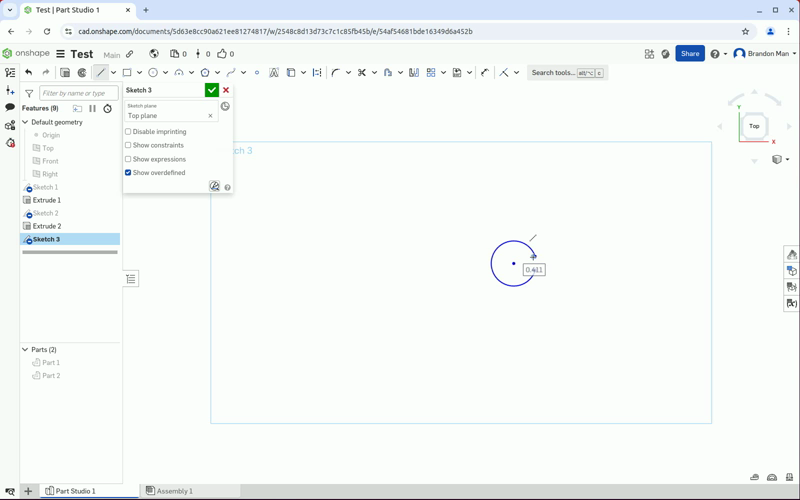
key_up(shift)
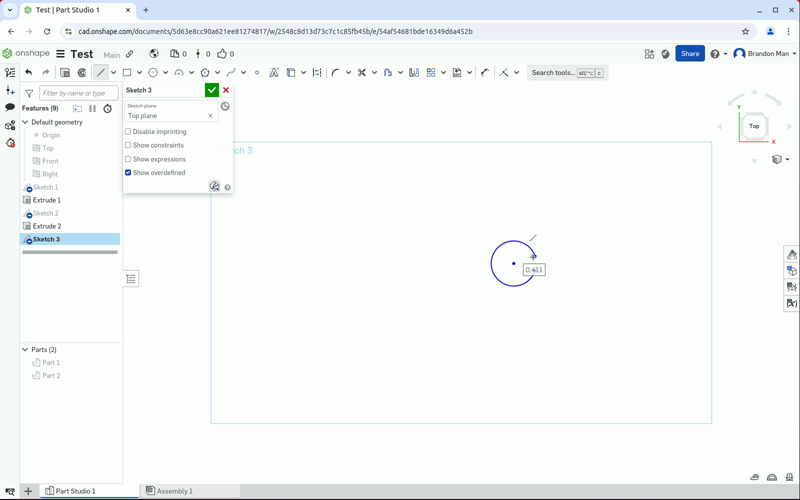
key(esc)
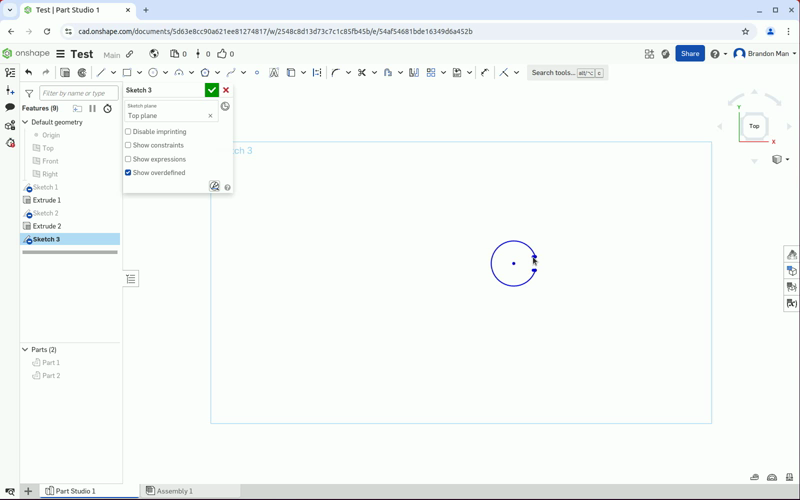
key(a)
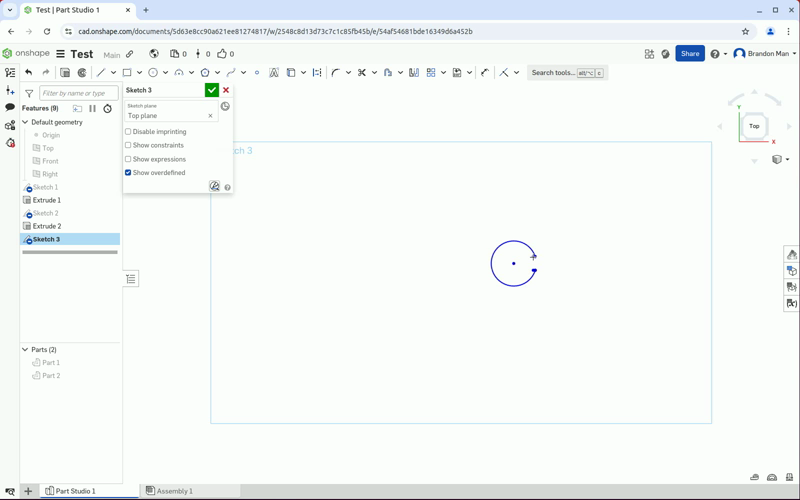
mouse_move(533, 256)
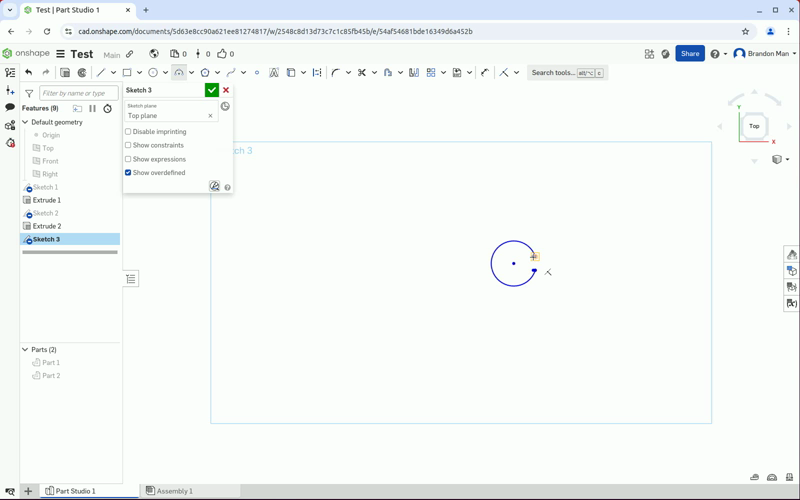
scroll(6)
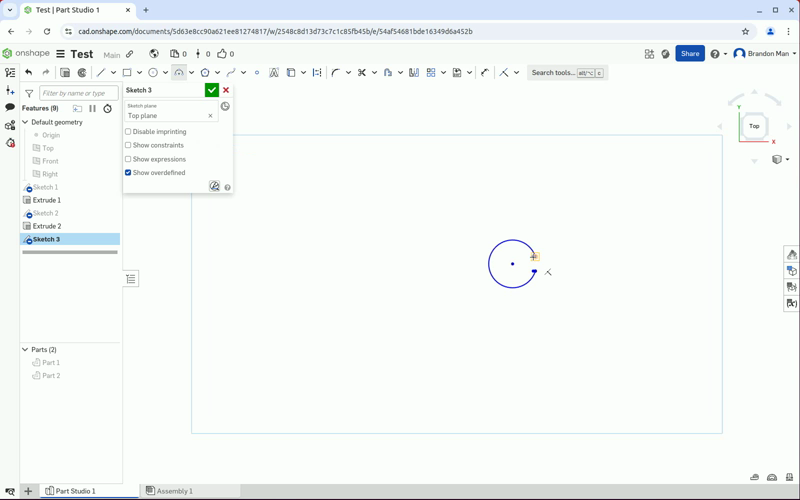
scroll(6)
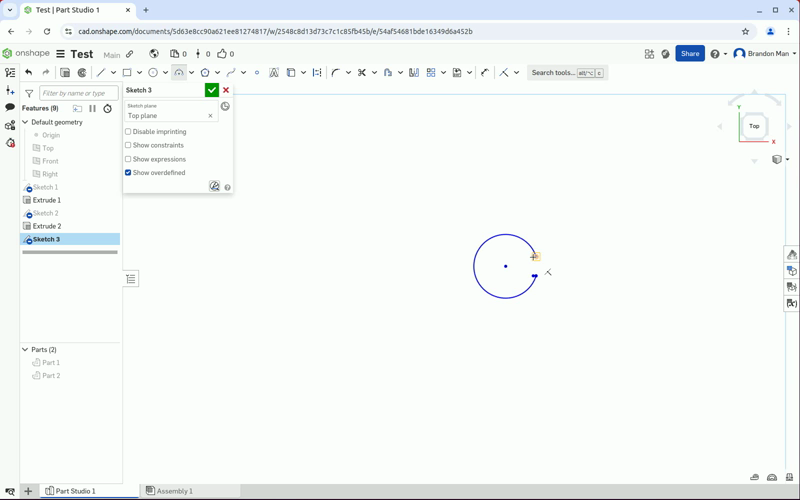
scroll(6)
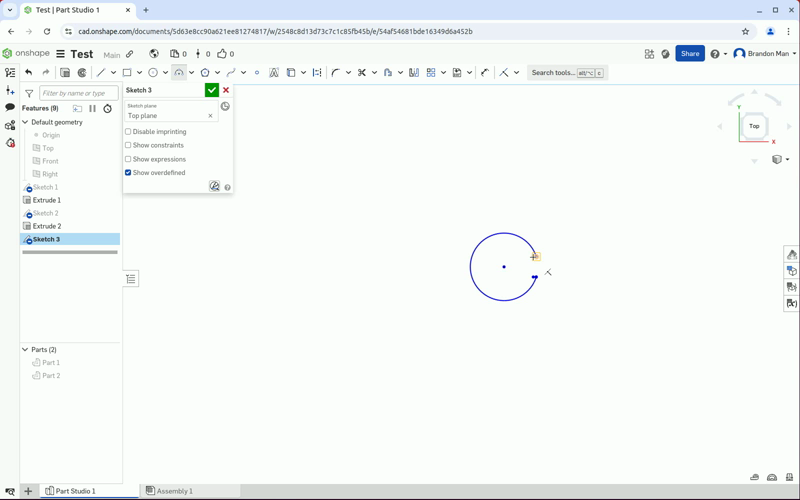
scroll(6)
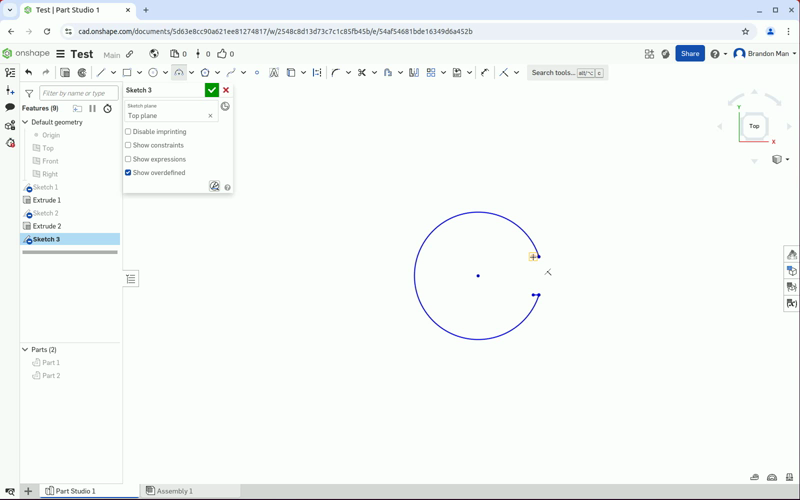
scroll(6)
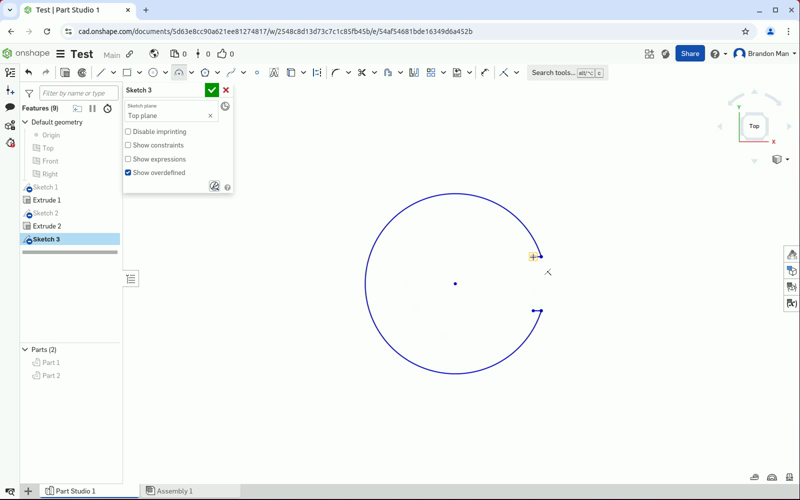
scroll(6)
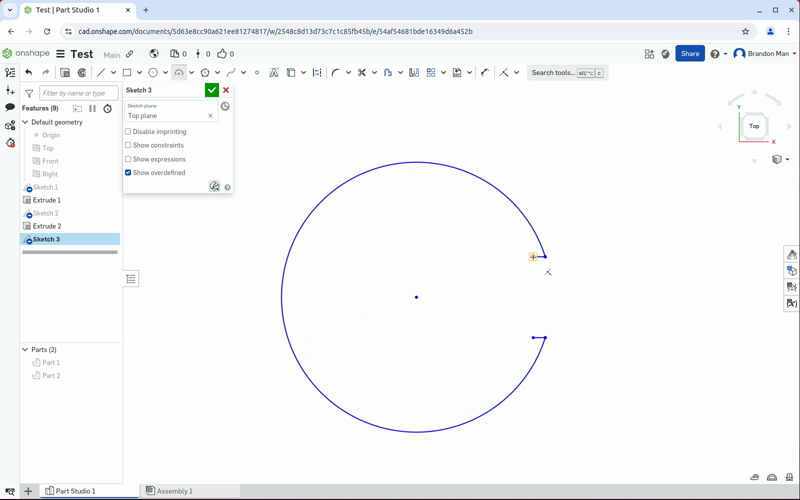
scroll(6)
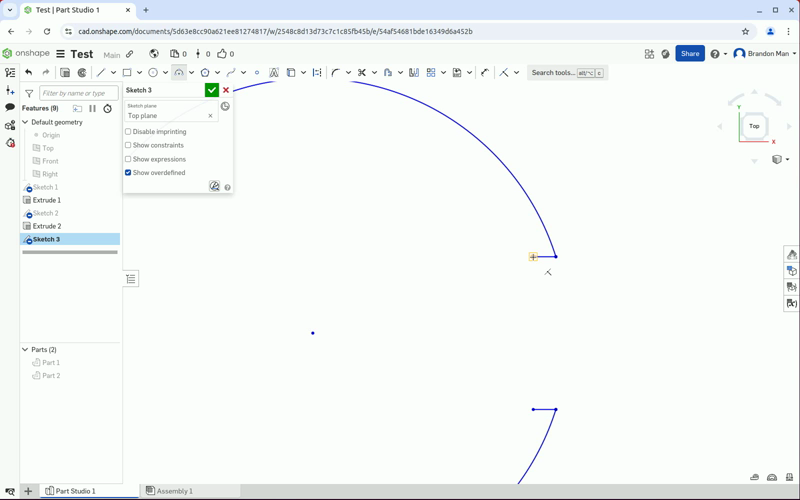
click(533, 256)
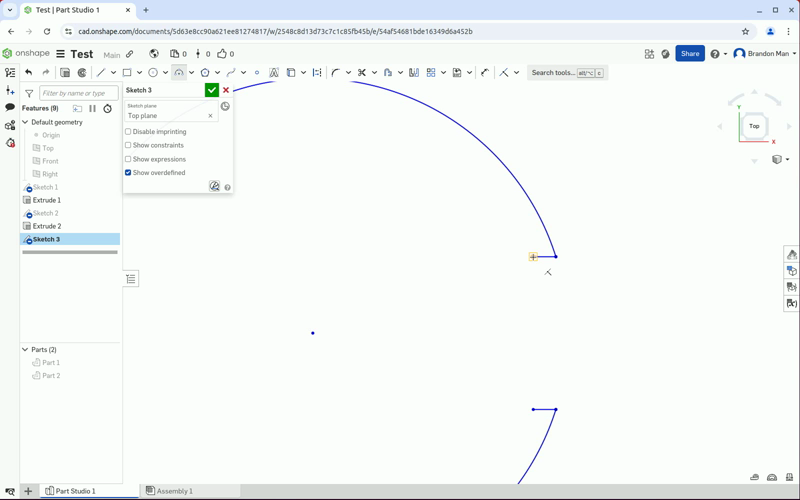
scroll(-6)
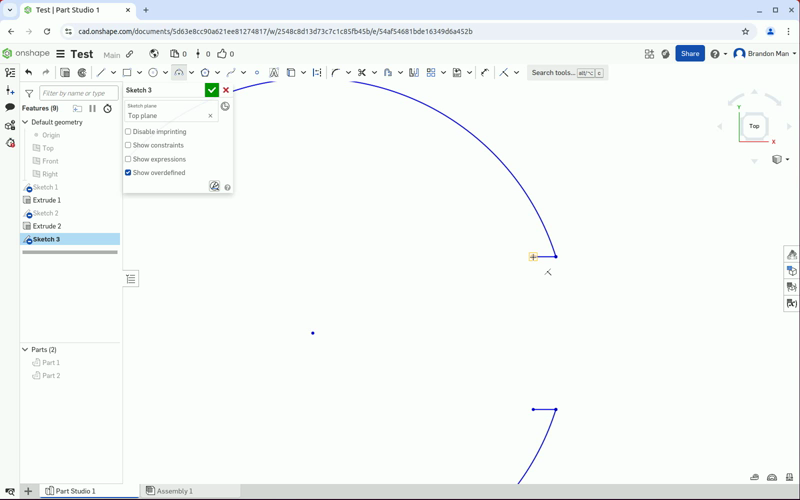
scroll(-6)
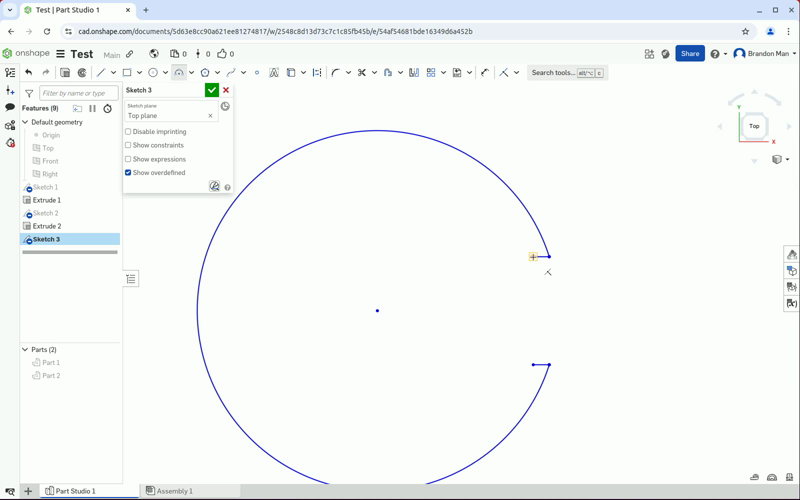
scroll(-6)
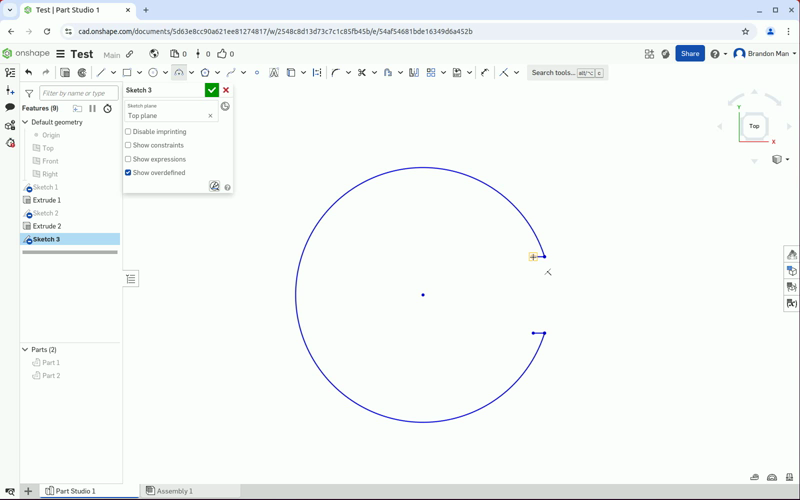
scroll(-6)
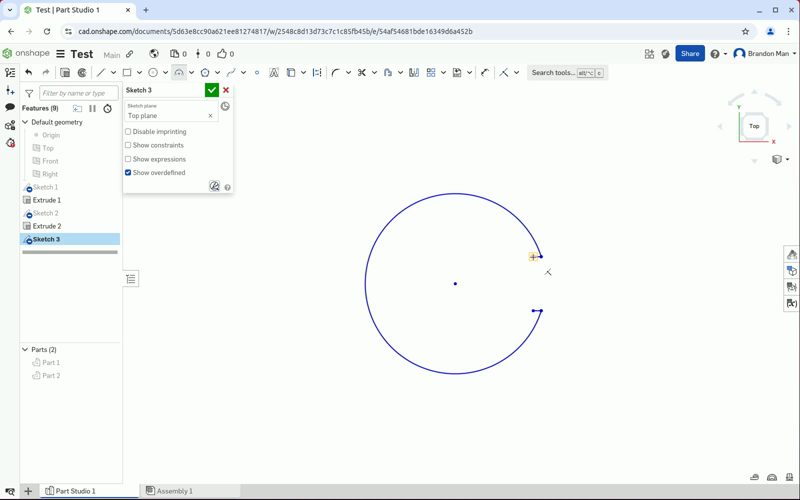
scroll(-6)
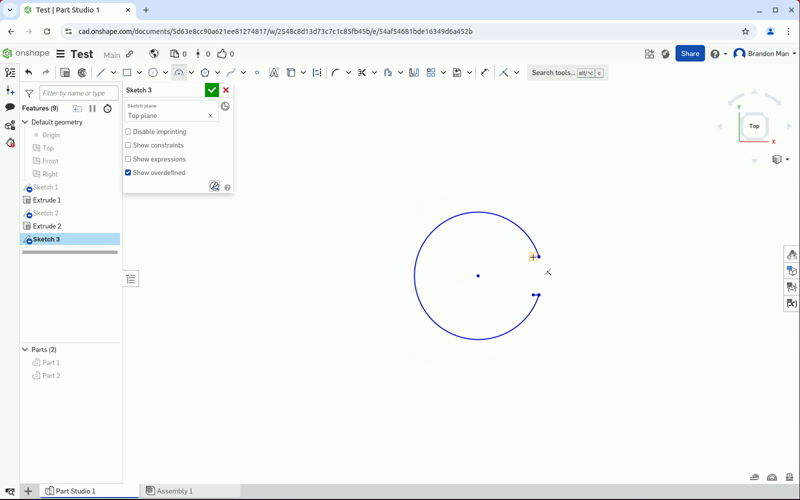
scroll(-6)
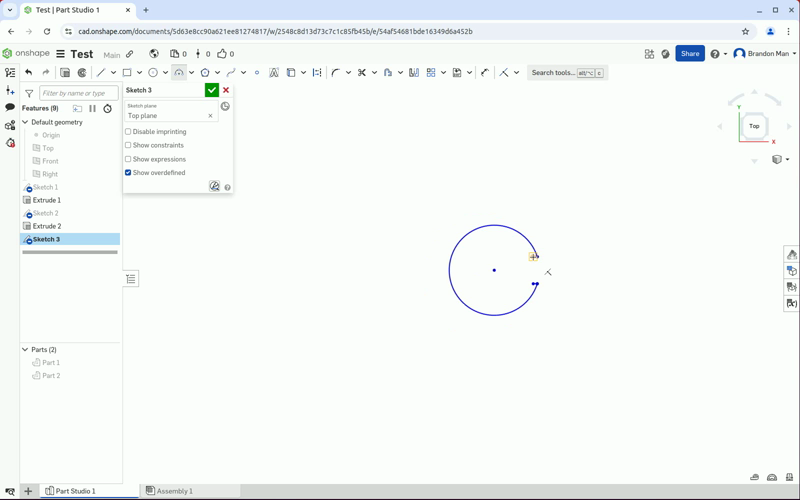
scroll(-6)
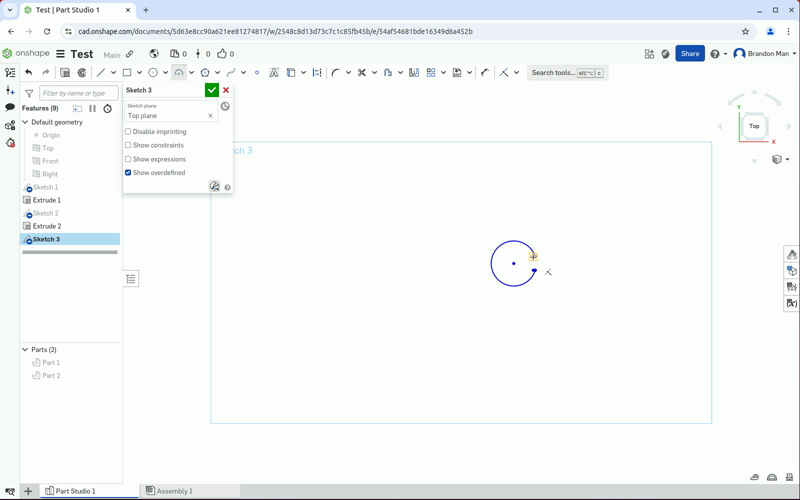
mouse_move(533, 270)
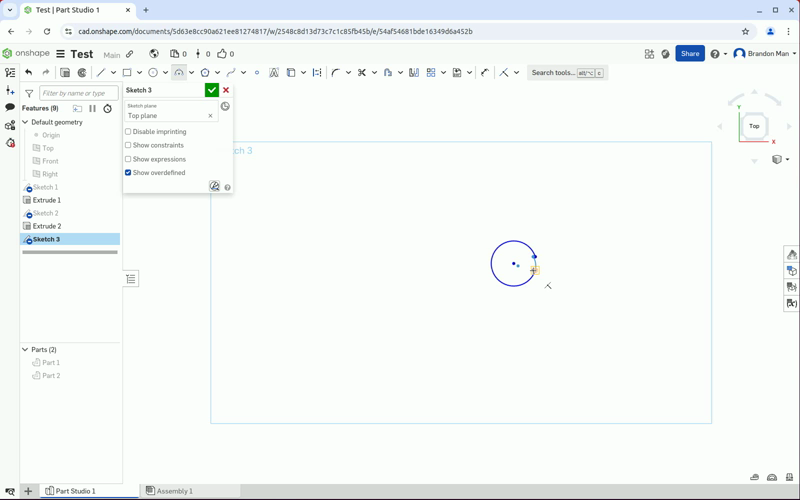
scroll(6)
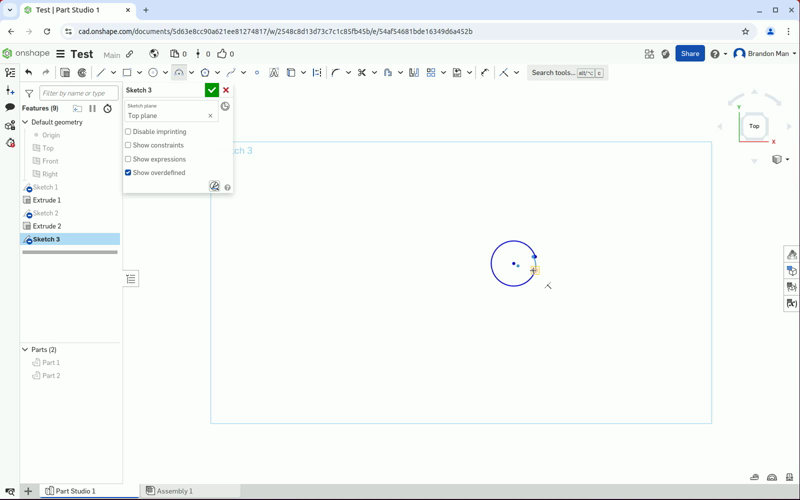
scroll(6)
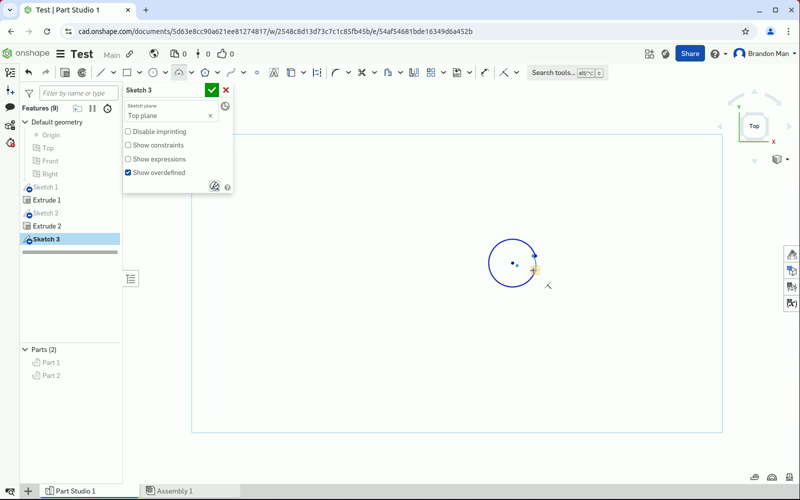
scroll(6)
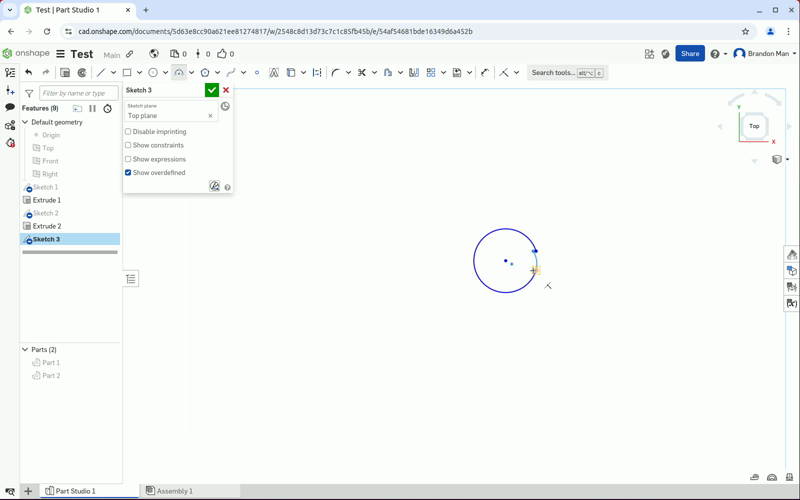
scroll(6)
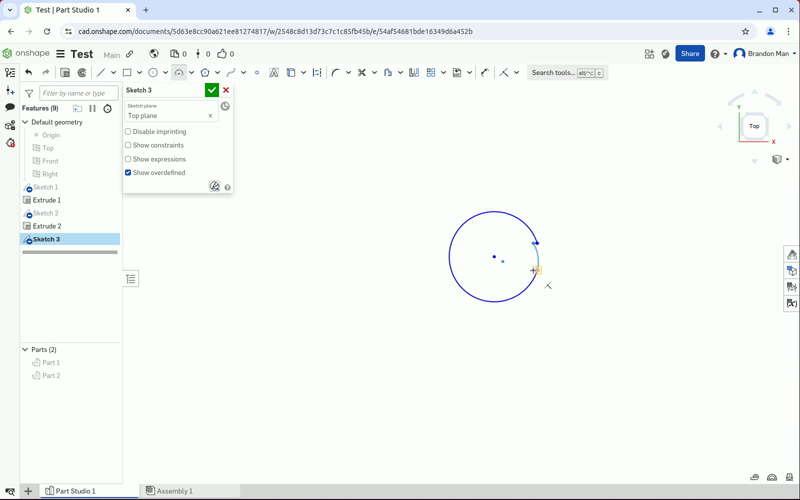
scroll(6)
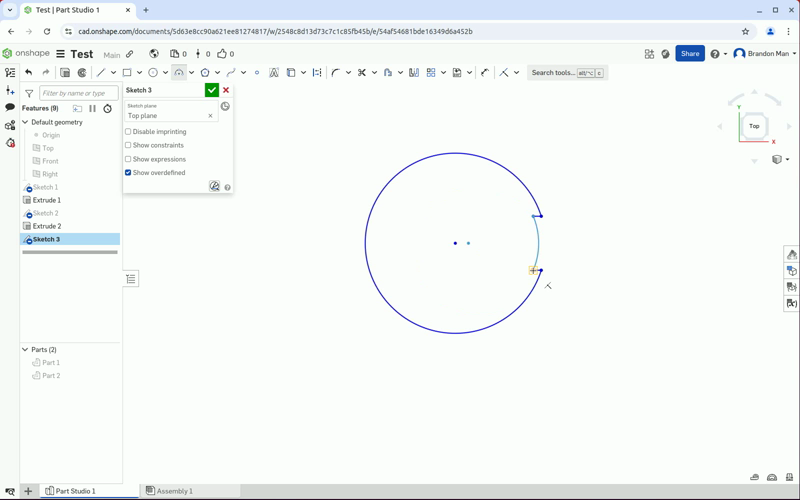
scroll(6)
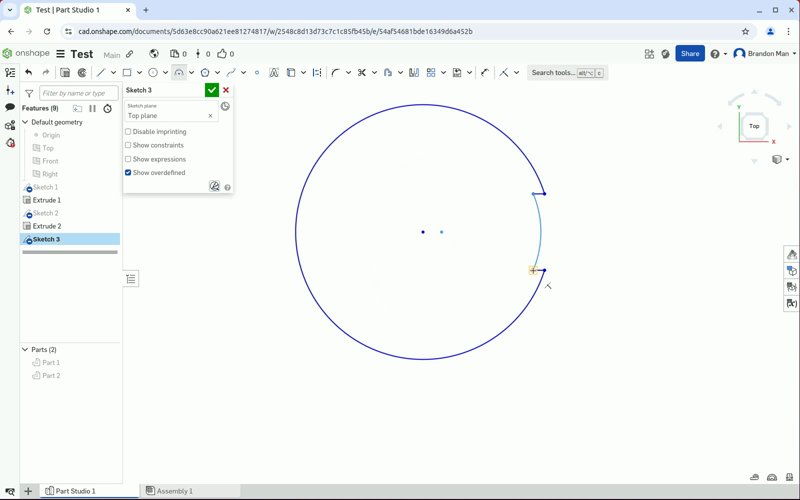
scroll(6)
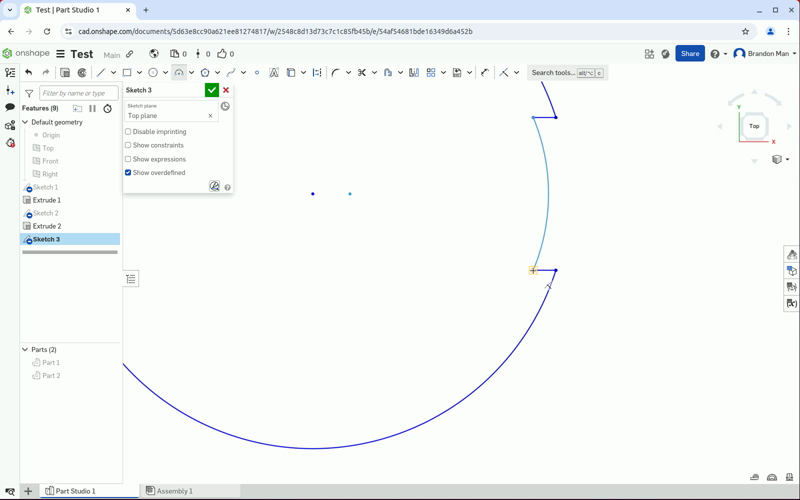
click(533, 270)
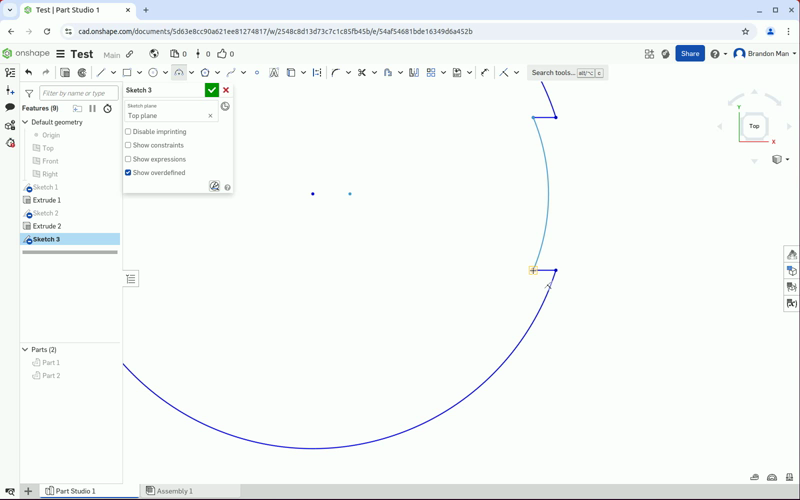
scroll(-6)
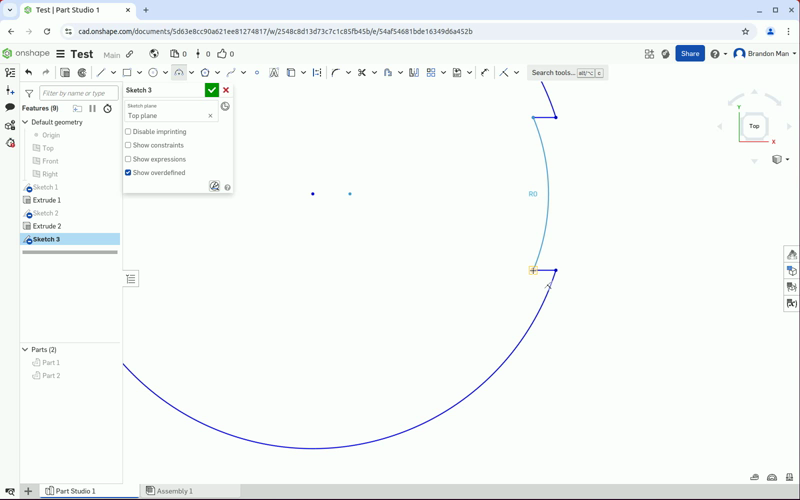
scroll(-6)
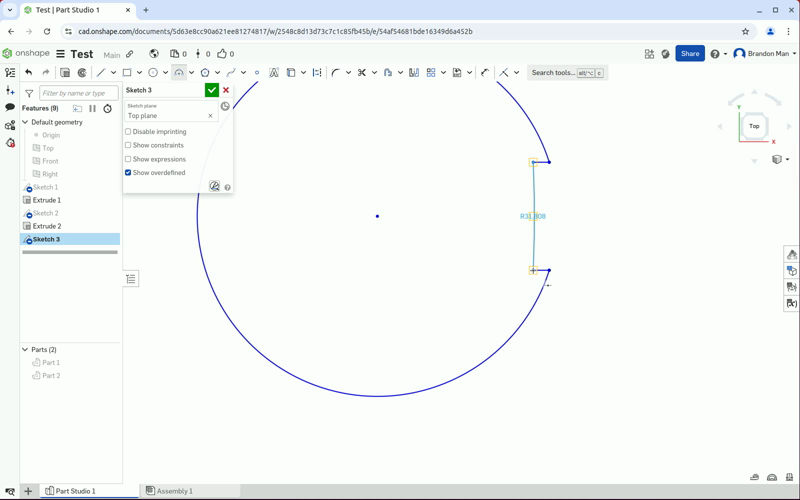
scroll(-6)
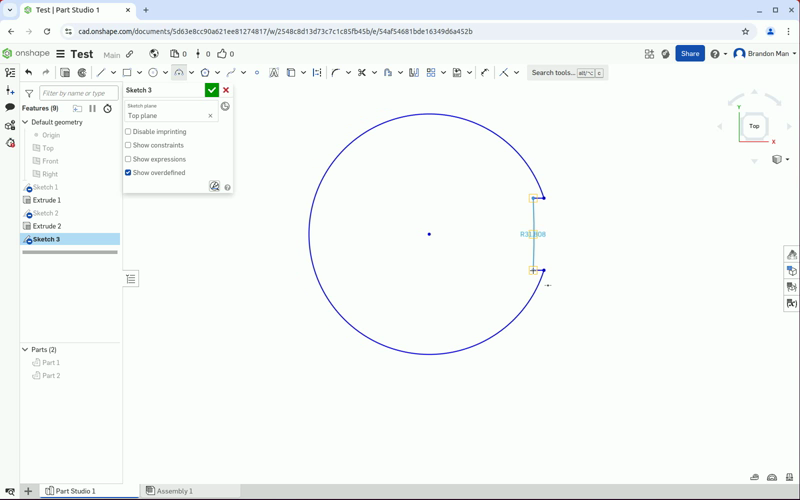
scroll(-6)
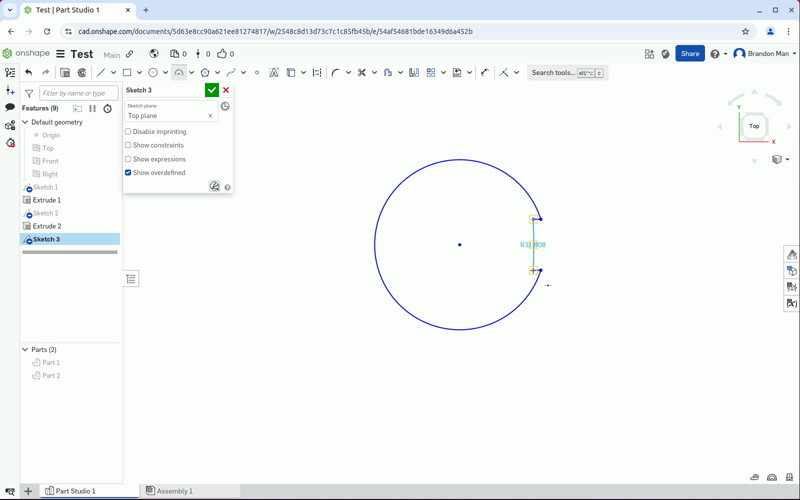
scroll(-6)
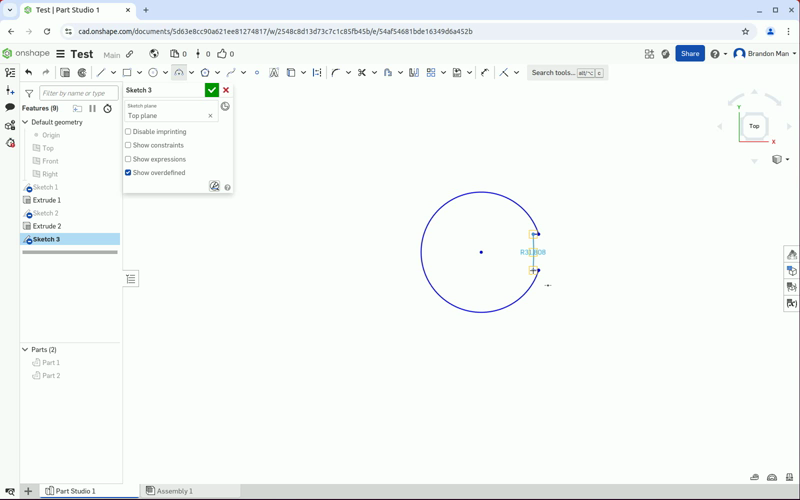
scroll(-6)
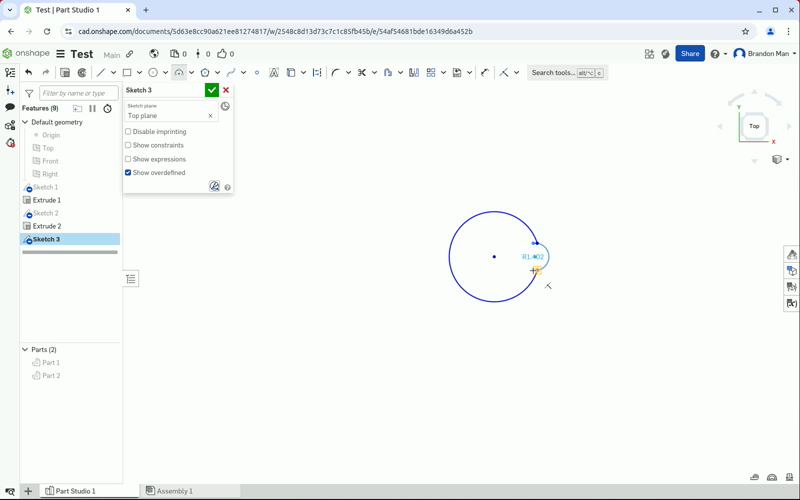
scroll(-6)
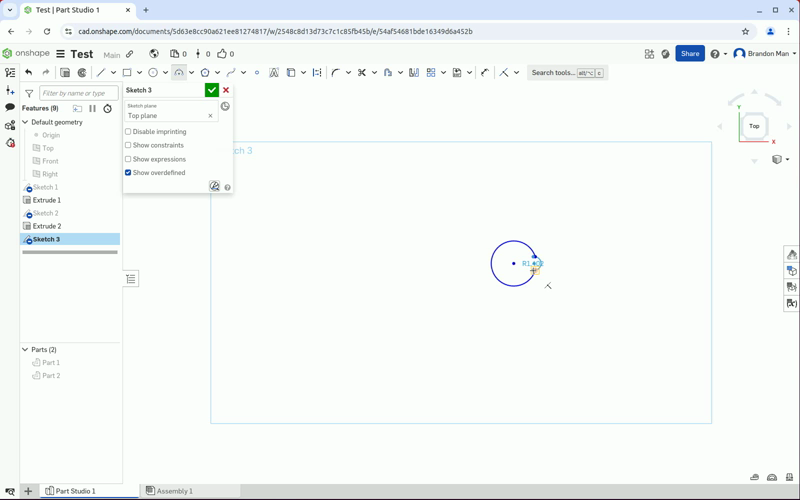
key_down(shift)
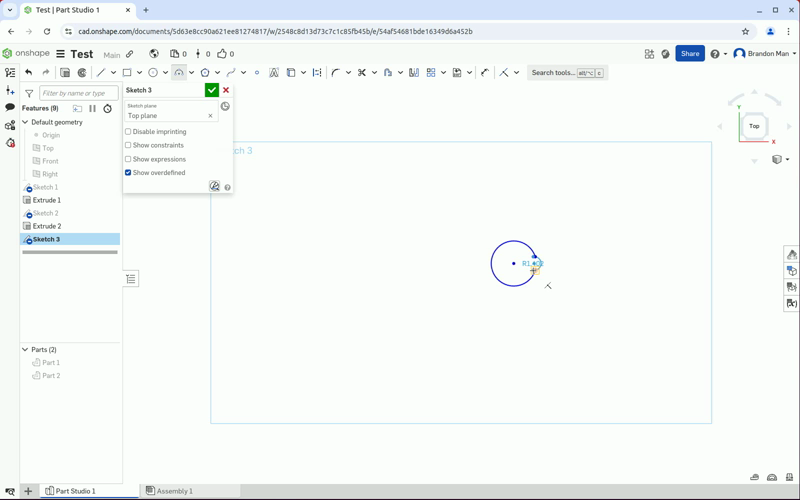
mouse_move(492, 263)
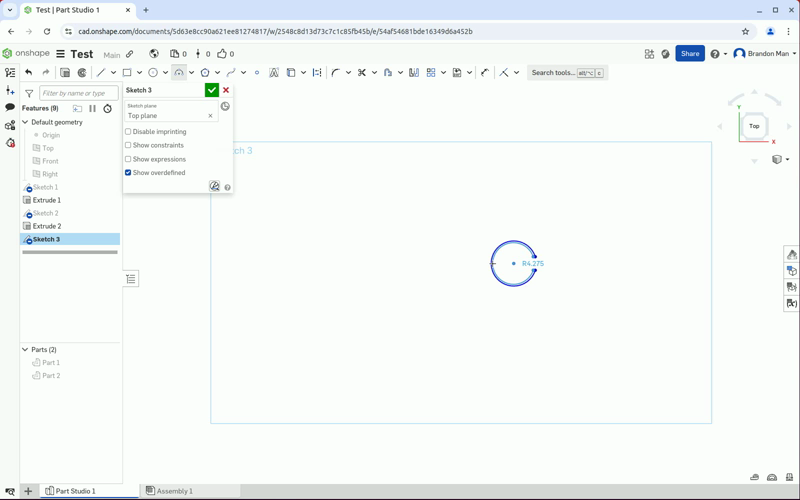
scroll(6)
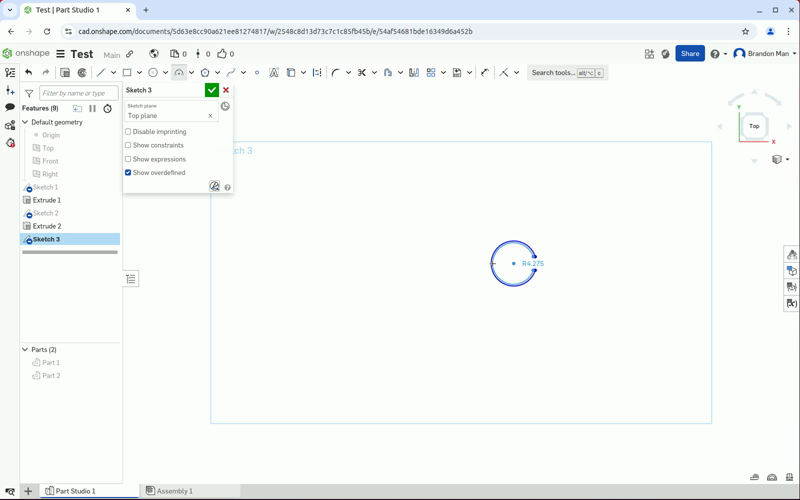
scroll(6)
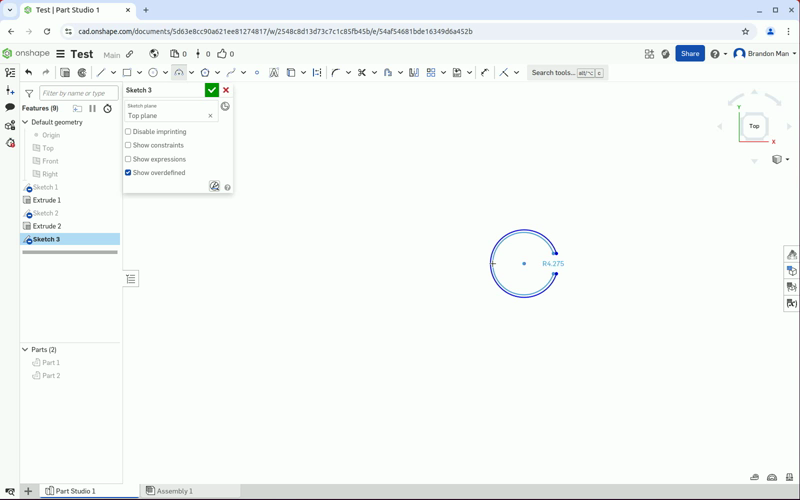
scroll(6)
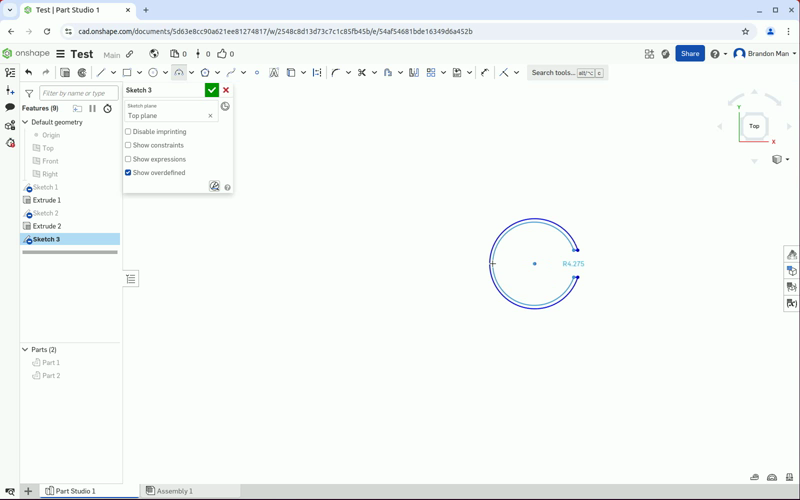
scroll(6)
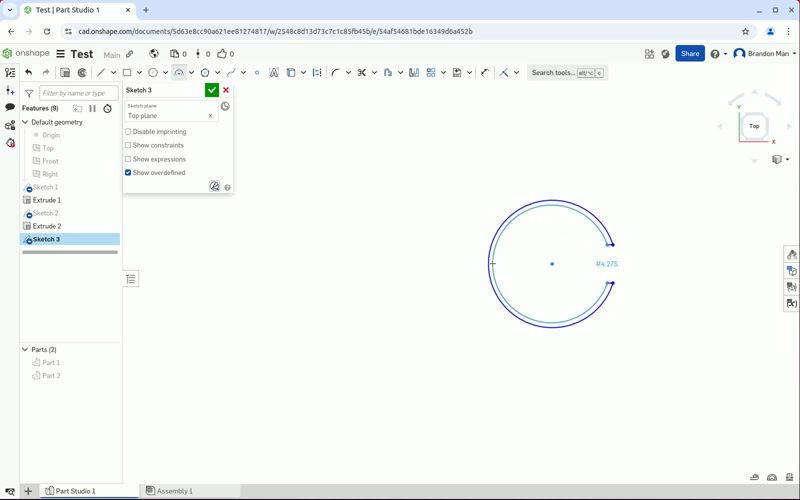
scroll(6)
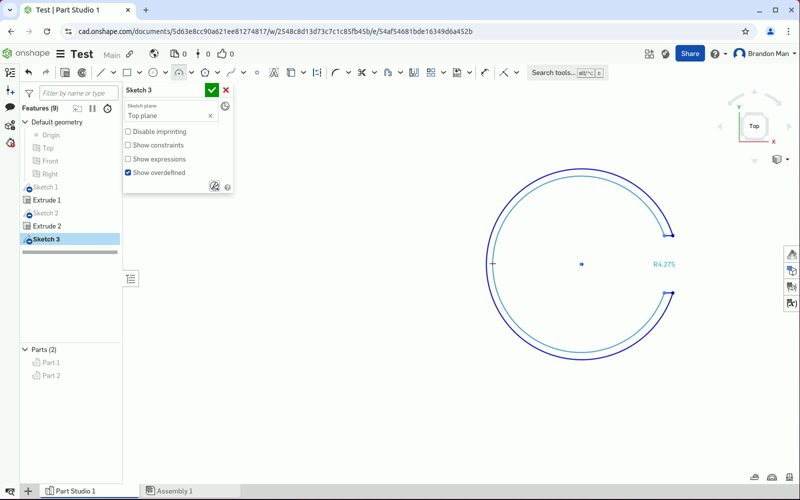
scroll(6)
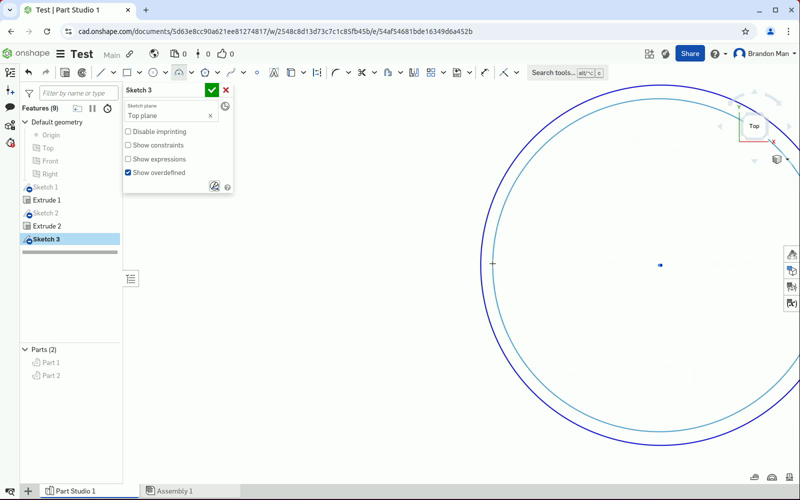
scroll(6)
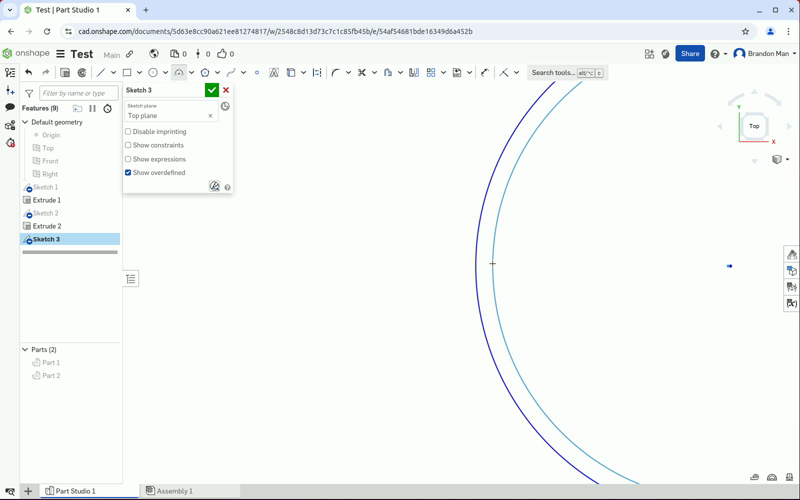
click(492, 263)
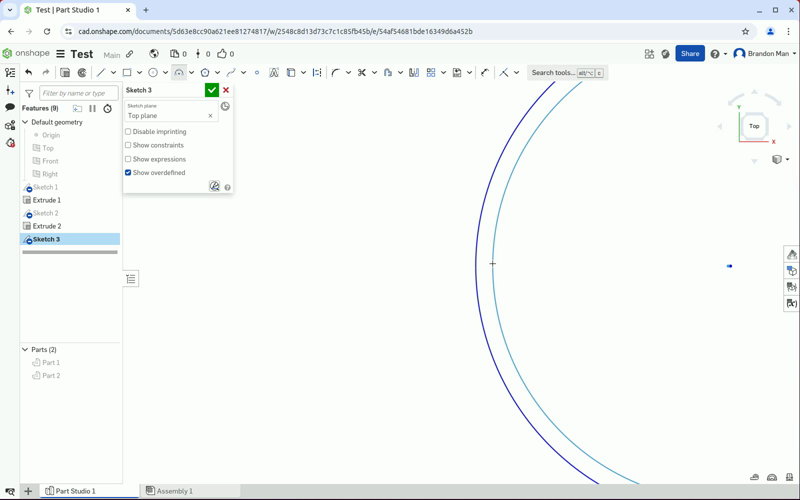
scroll(-6)
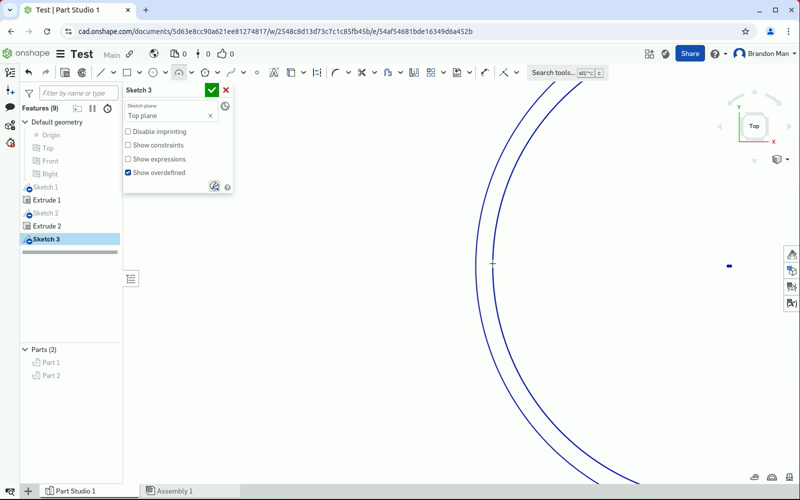
scroll(-6)
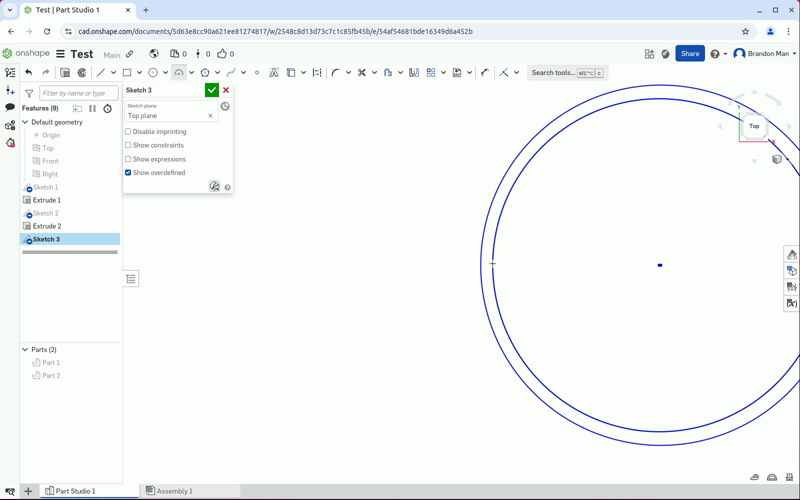
scroll(-6)
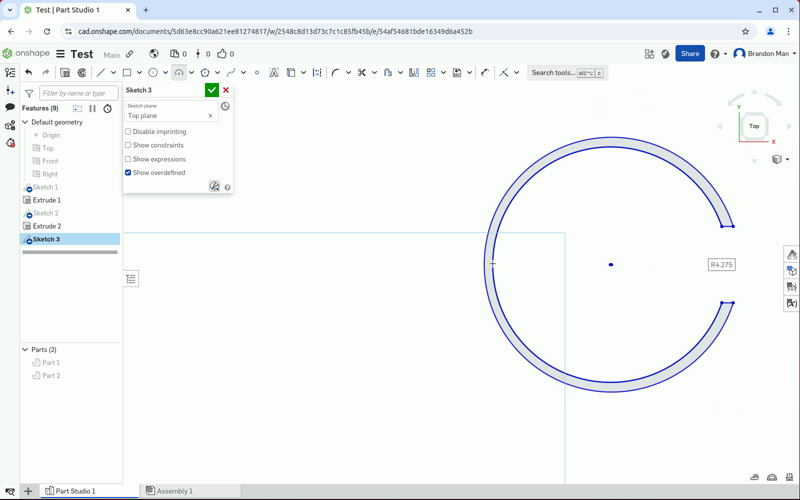
scroll(-6)
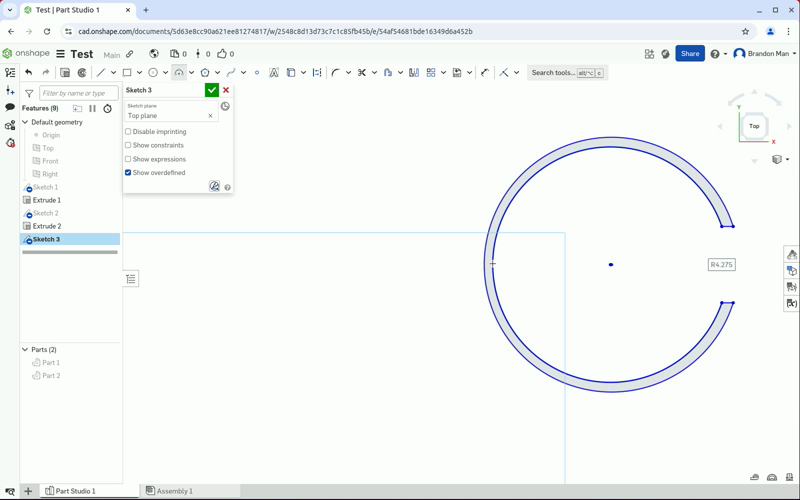
scroll(-6)
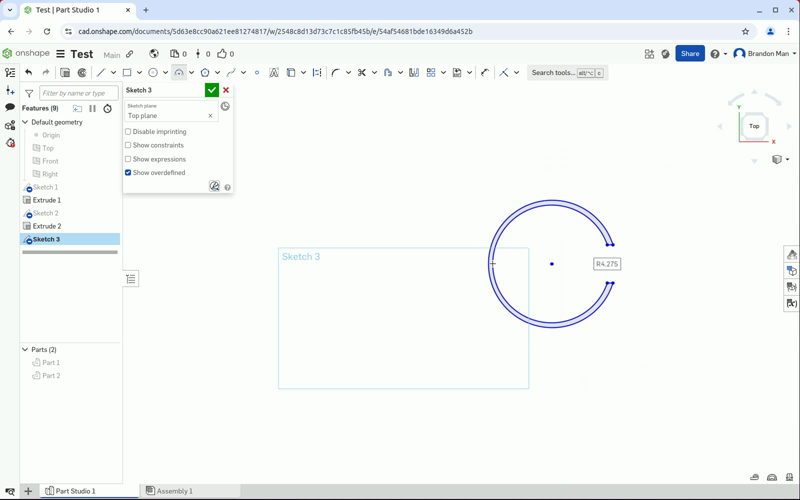
scroll(-6)
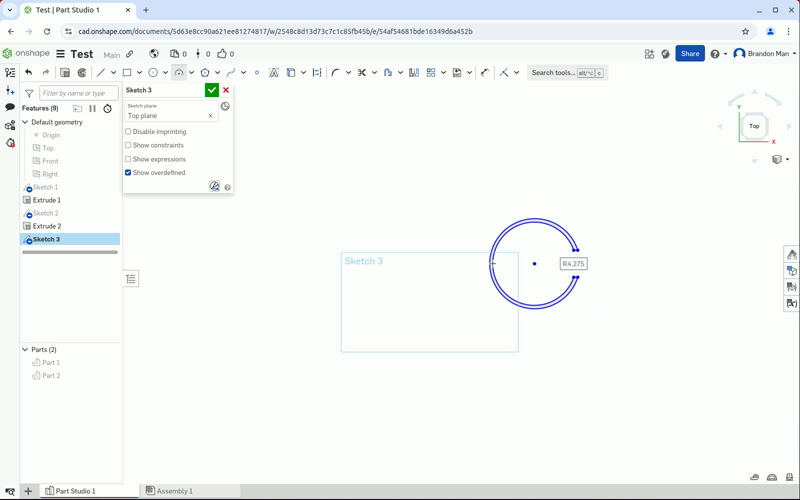
scroll(-6)
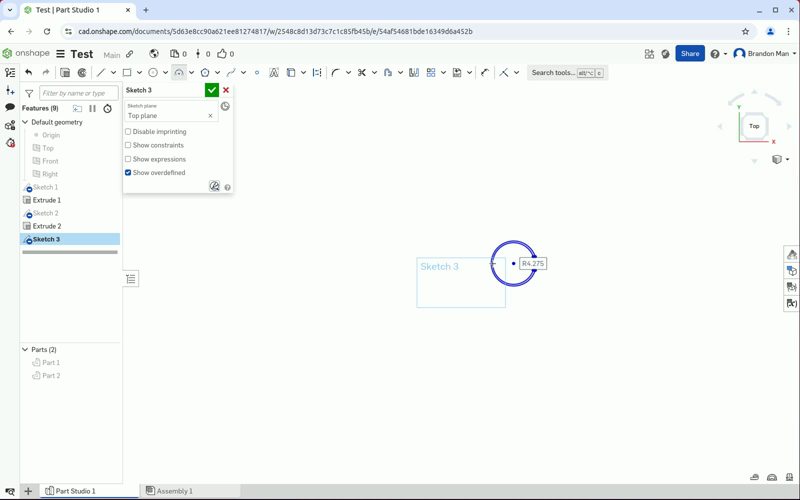
key_up(shift)
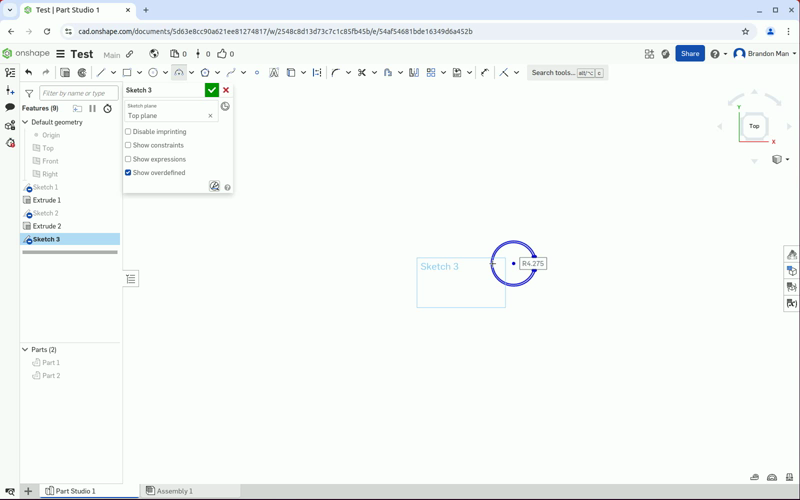
key(esc)
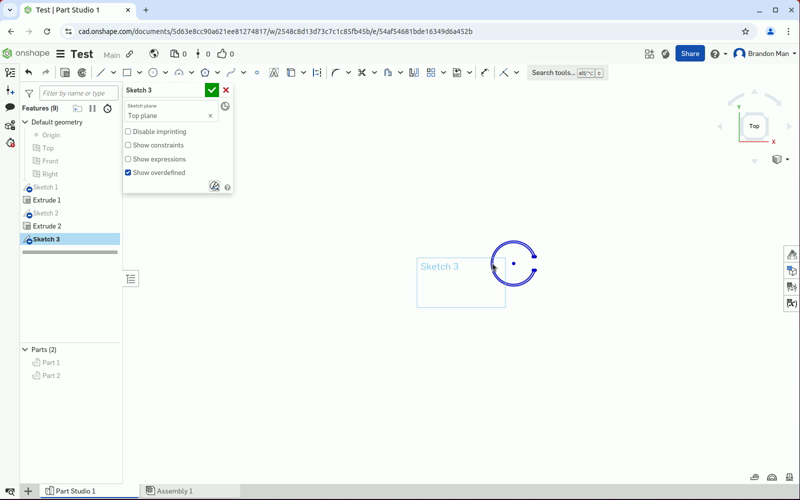
mouse_move(514, 285)
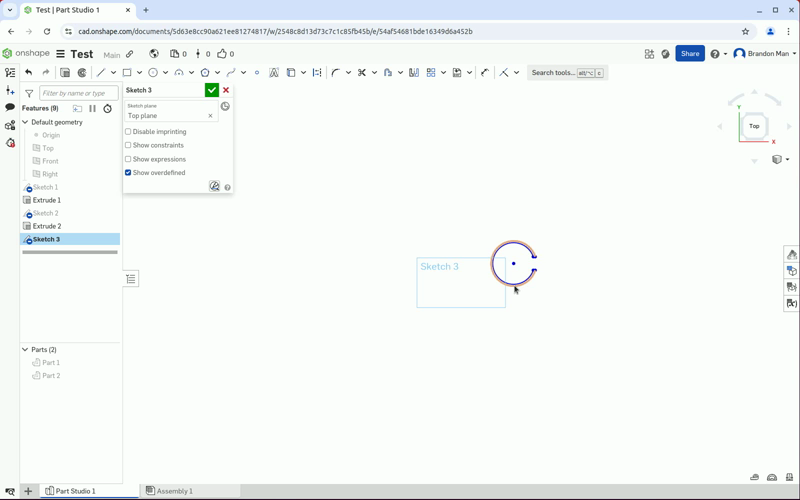
scroll(6)
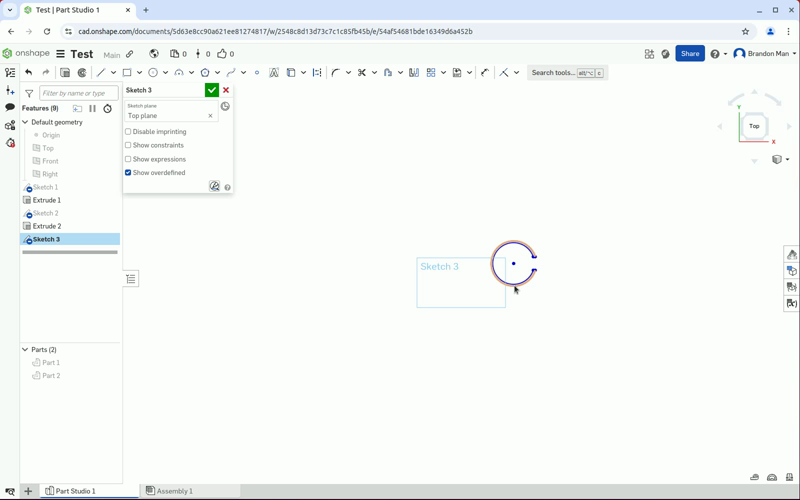
scroll(6)
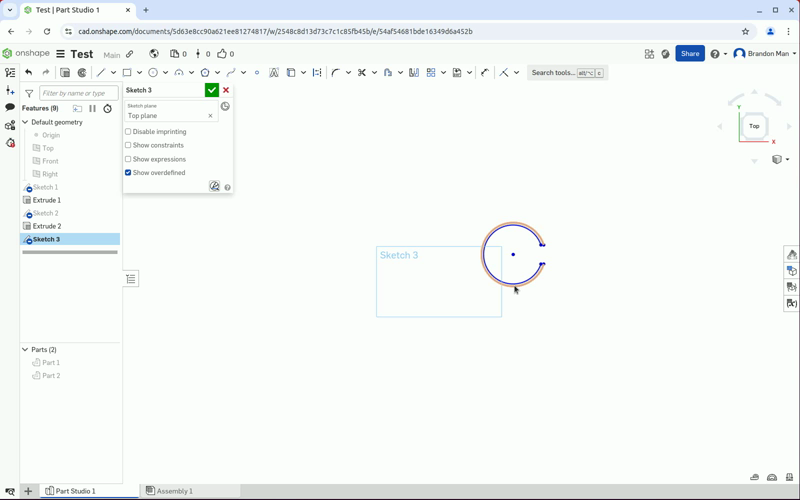
scroll(6)
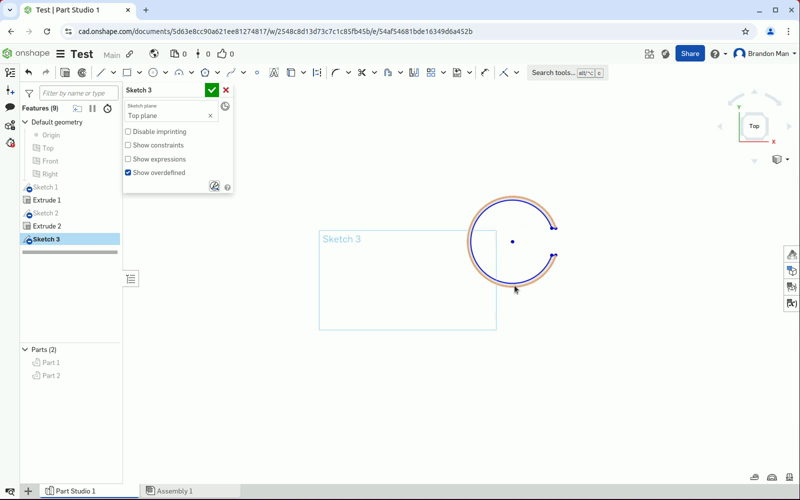
scroll(6)
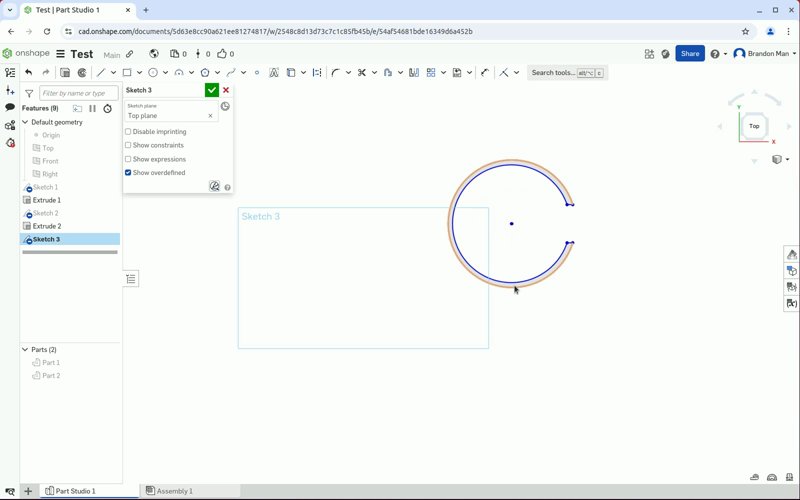
scroll(6)
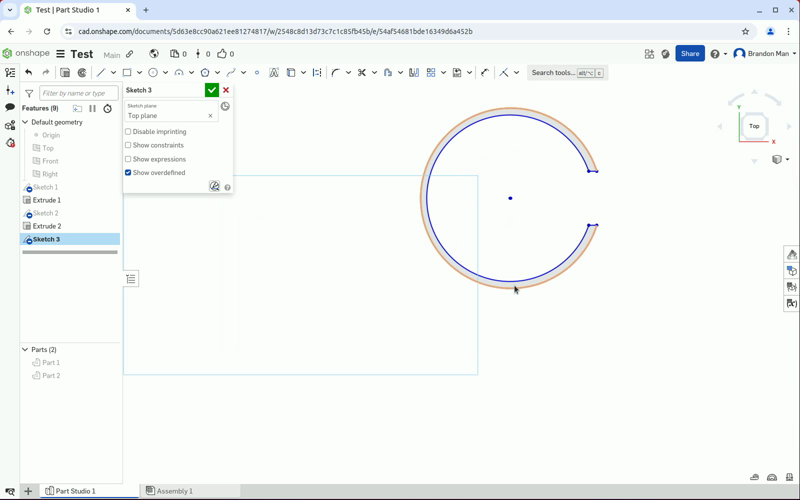
scroll(6)
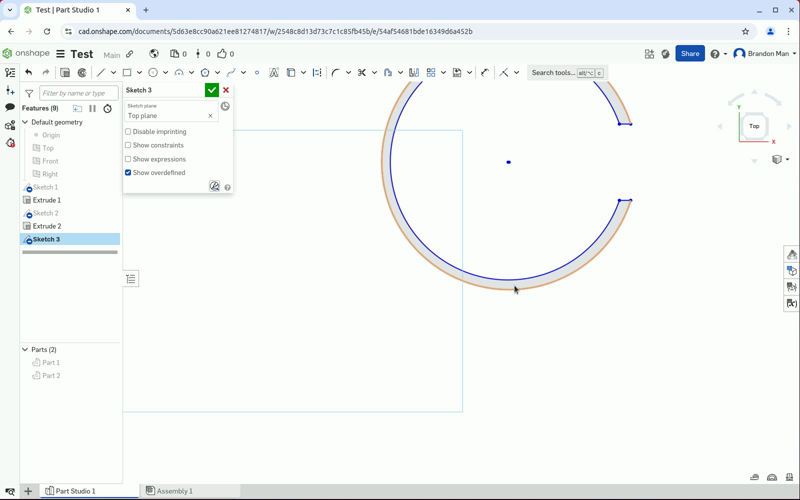
scroll(6)
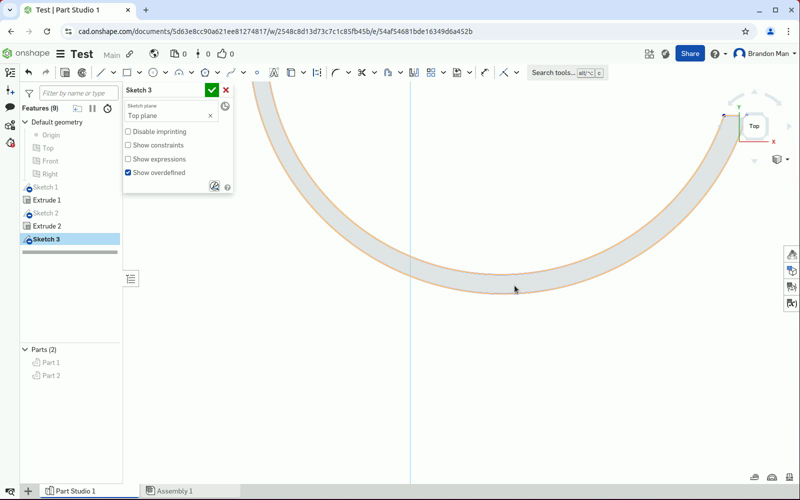
click(514, 285)
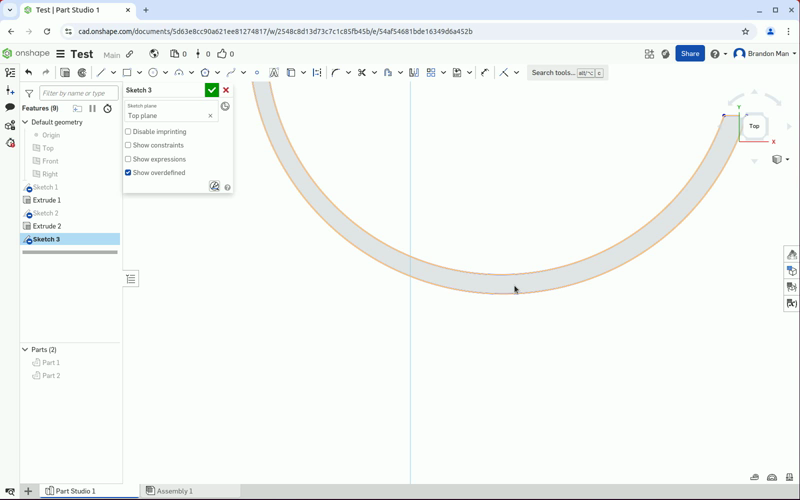
scroll(-6)
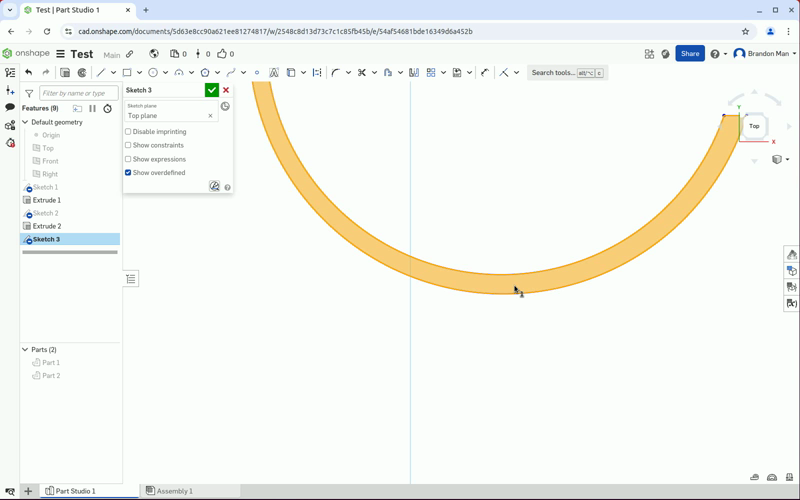
scroll(-6)
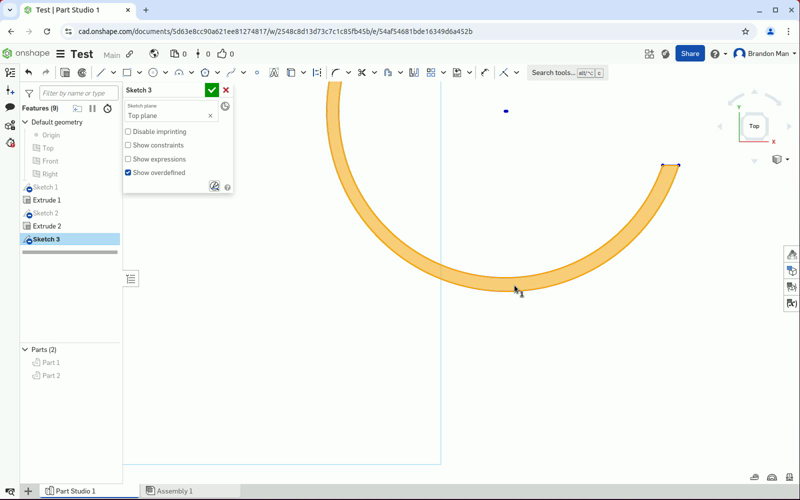
scroll(-6)
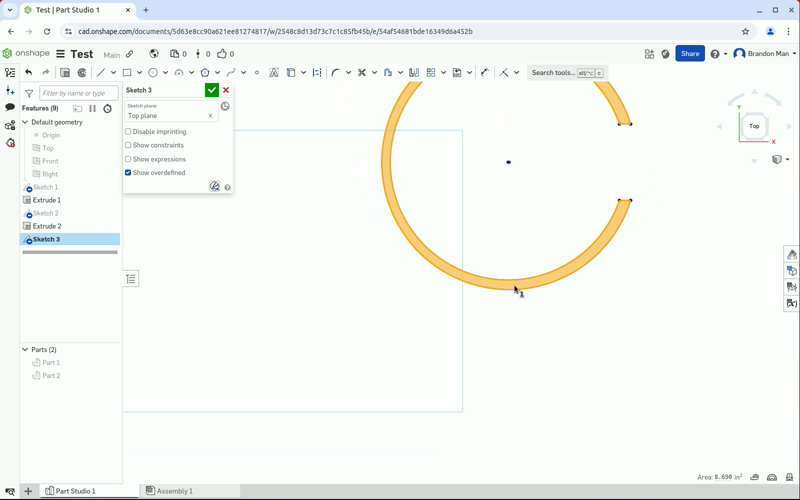
scroll(-6)
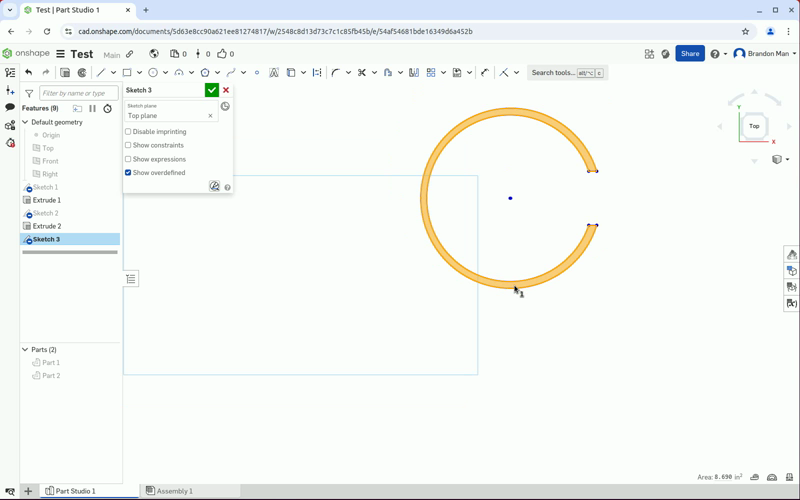
scroll(-6)
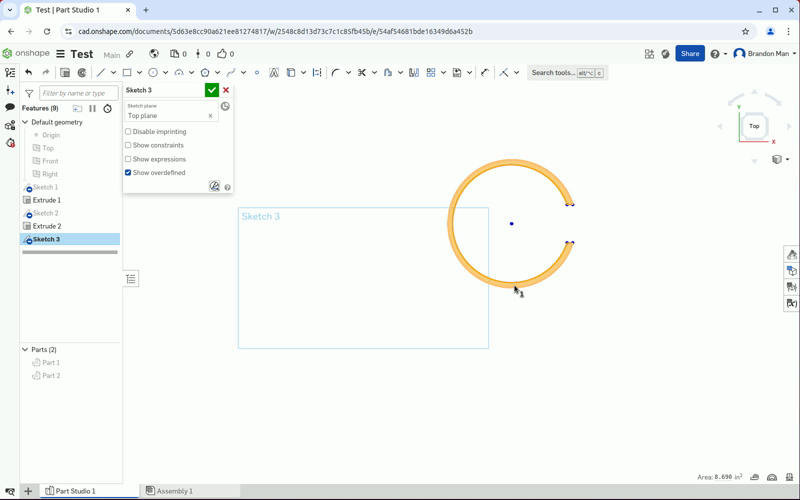
scroll(-6)
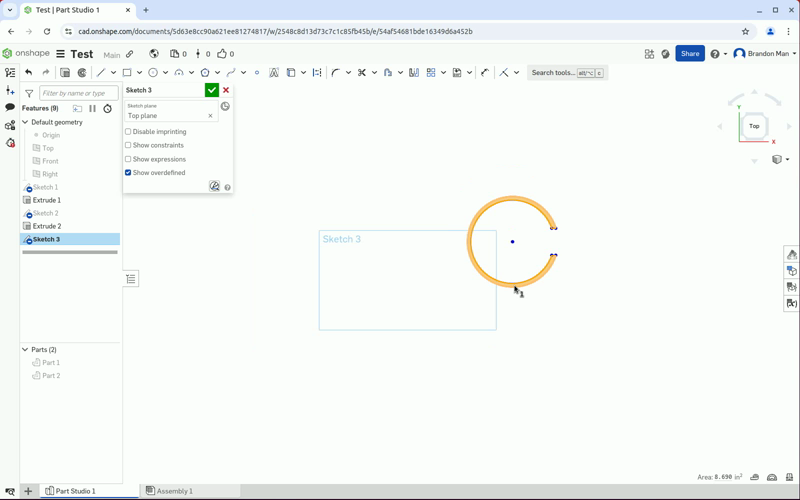
scroll(-6)
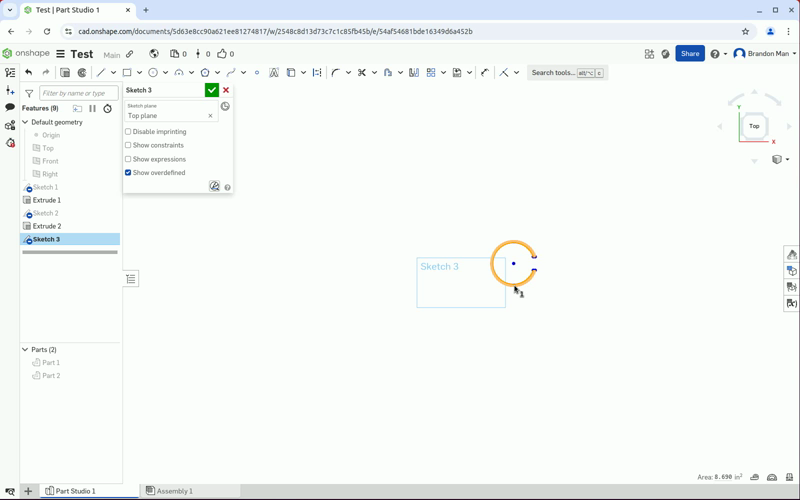
mouse_move(73, 352)
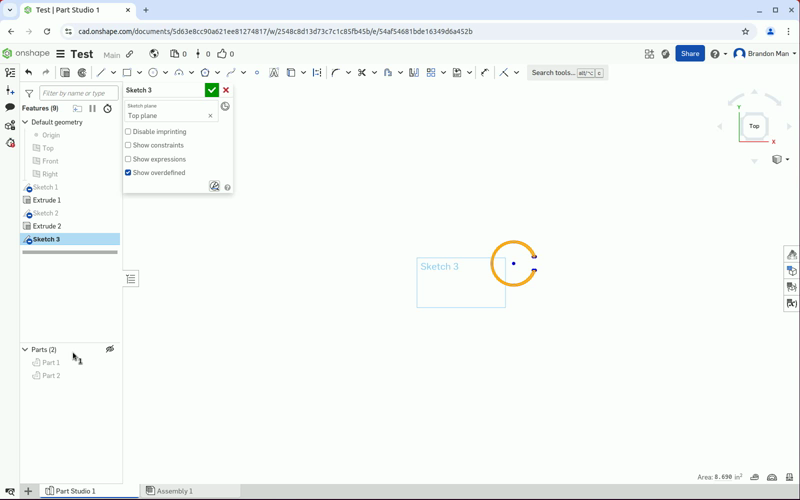
key(shift+y)
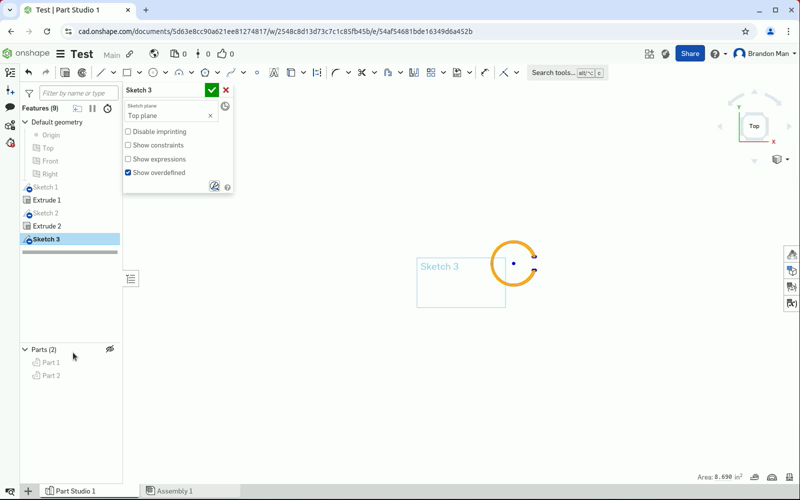
key(shift+e)
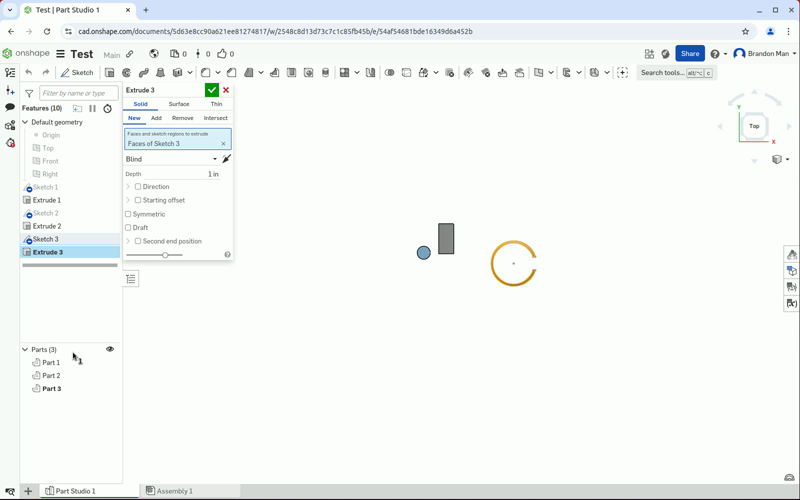
mouse_move(143, 106)
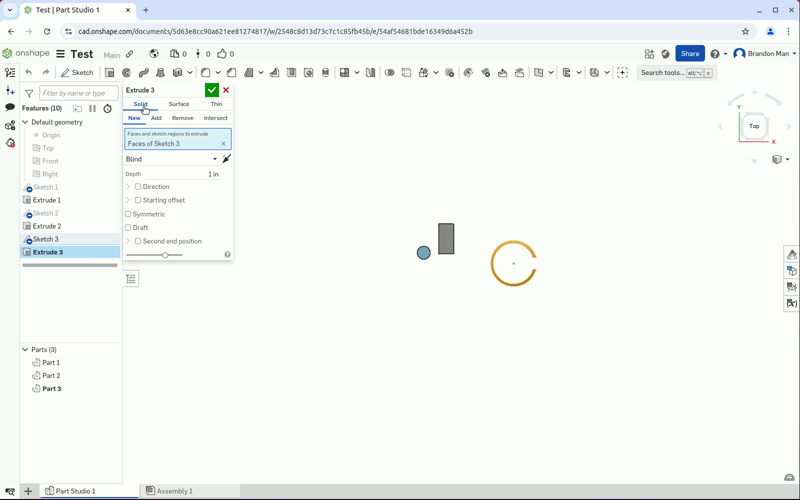
click(143, 106)
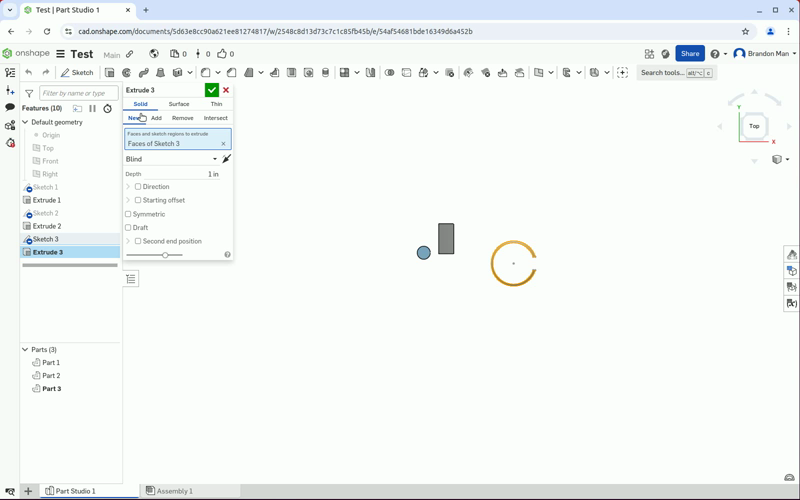
mouse_move(137, 120)
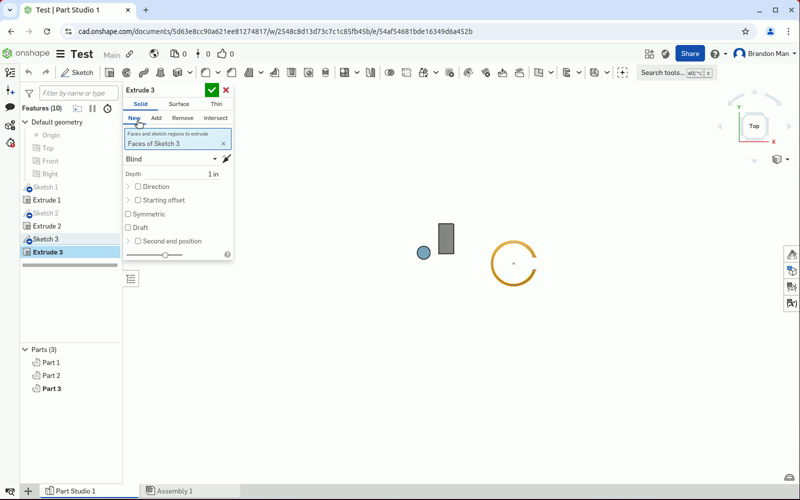
click(137, 120)
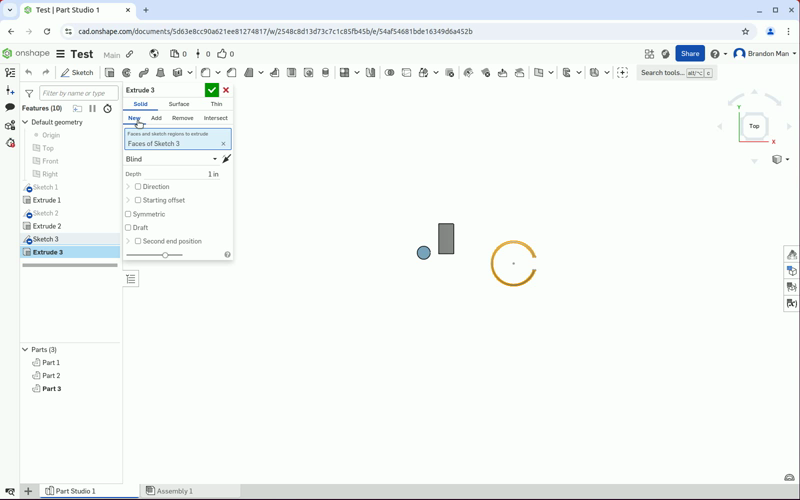
key(tab, 4)
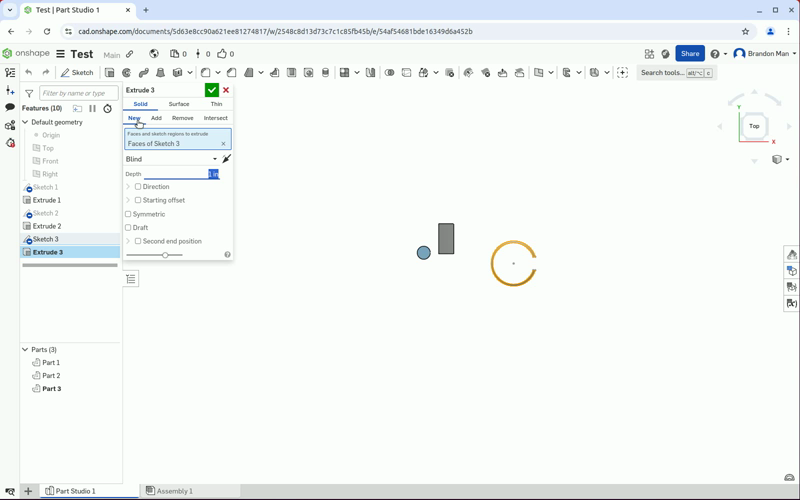
text(0.241)
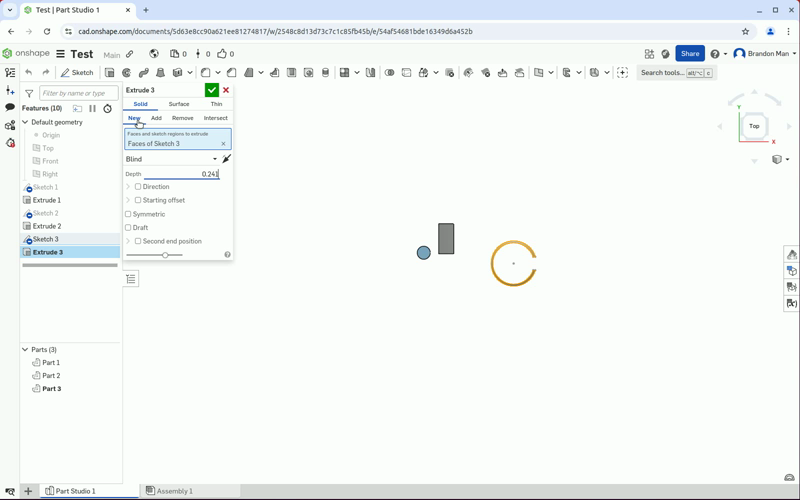
key(enter)
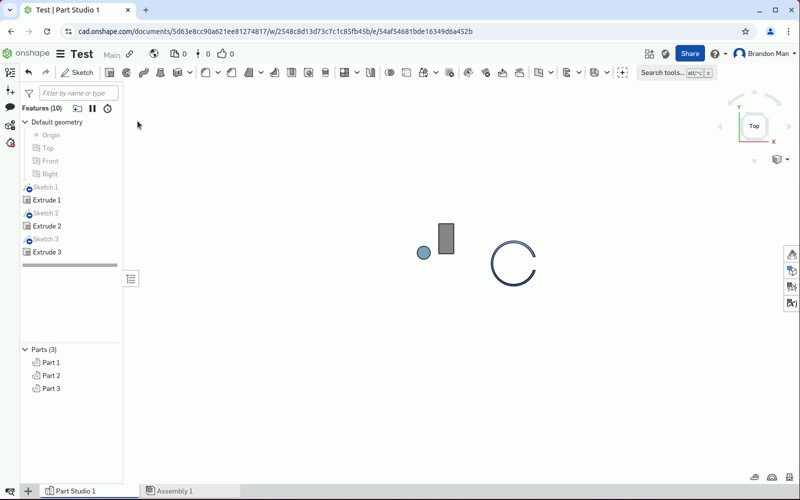
key(shift+h)
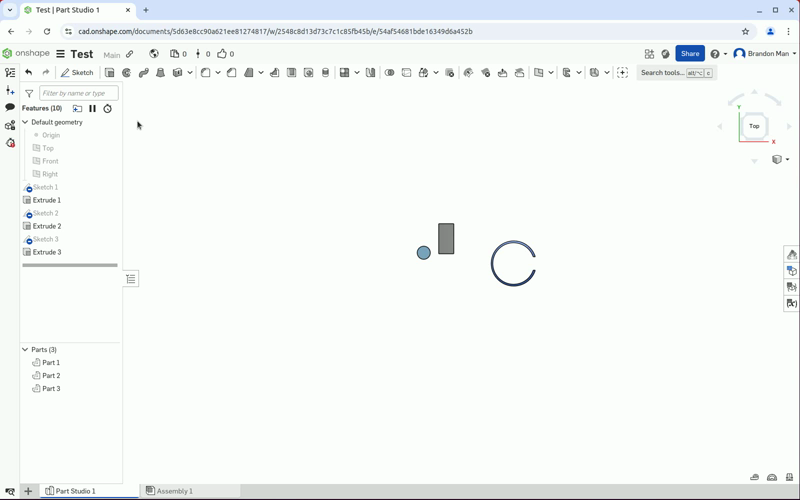
key(shift+h)
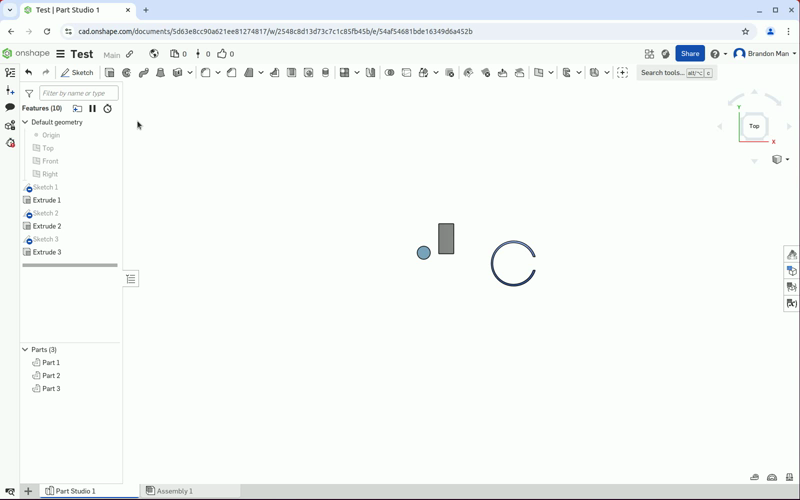
mouse_move(73, 189)
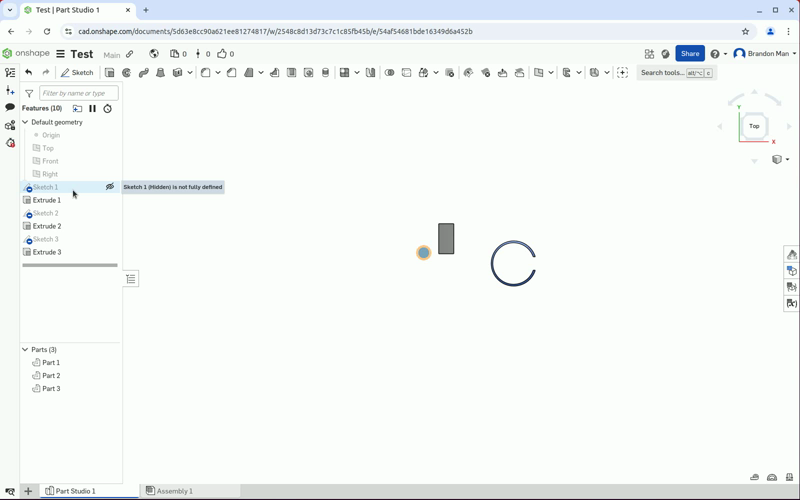
click(73, 189)
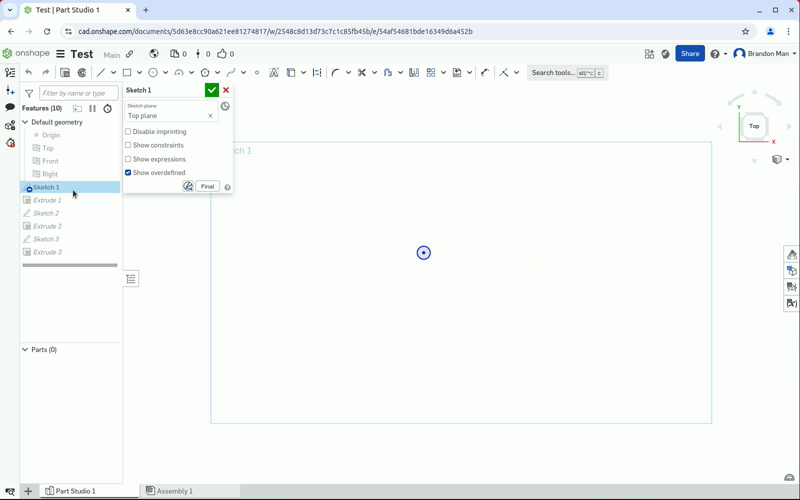
mouse_move(229, 92)
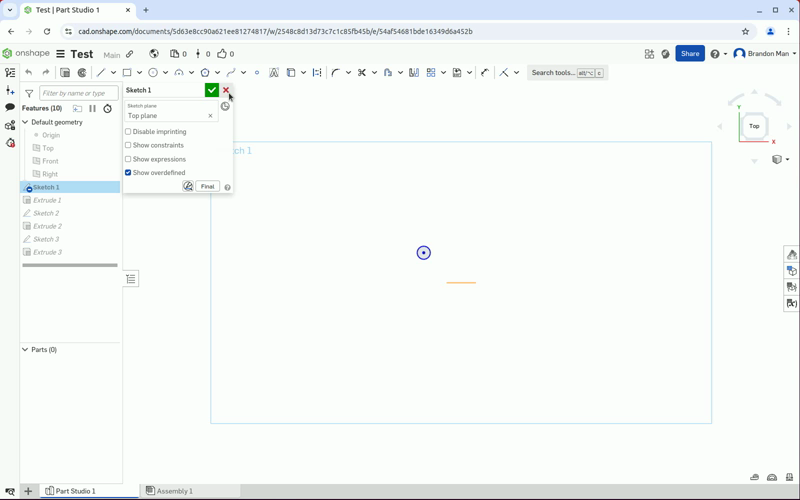
click(229, 92)
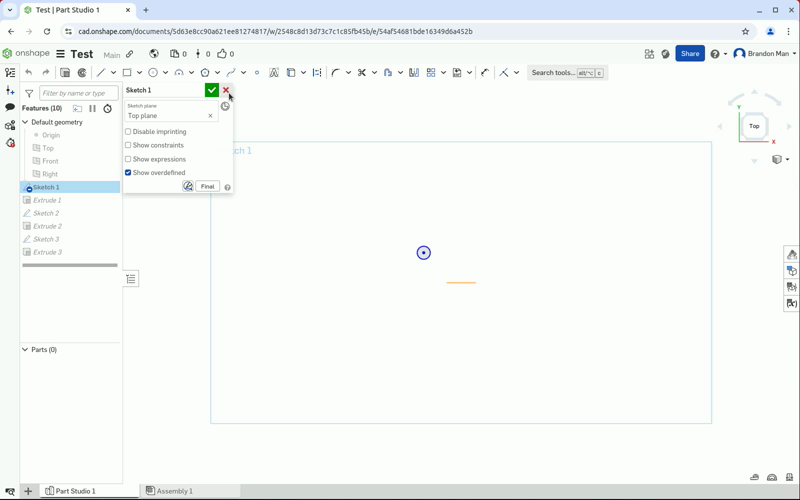
key(shift+s)
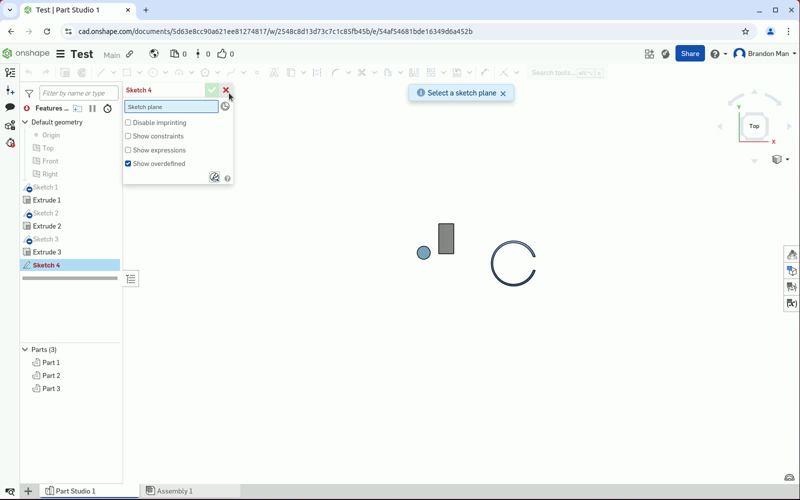
mouse_move(73, 150)
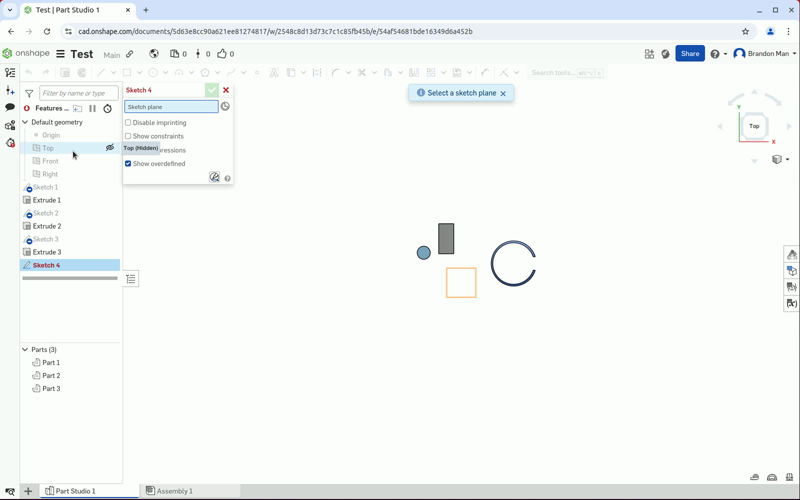
click(73, 150)
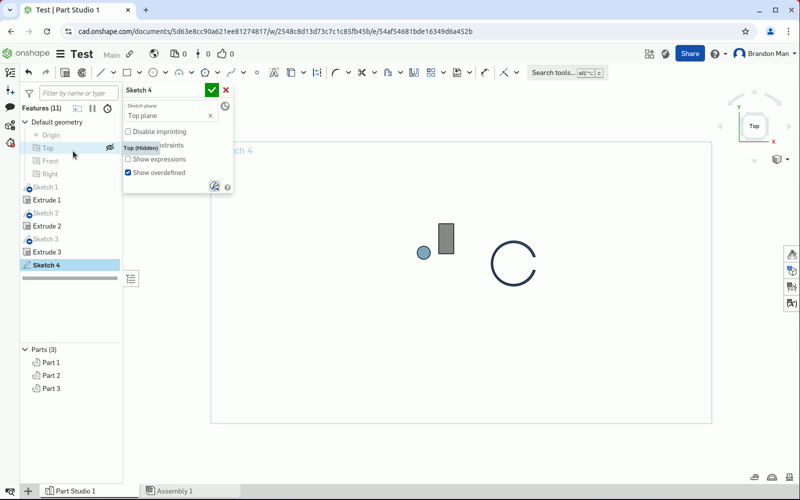
mouse_move(73, 352)
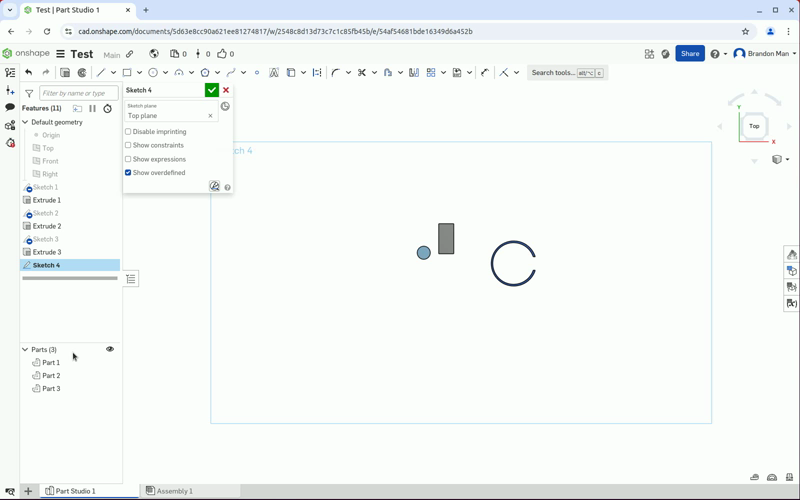
key(y)
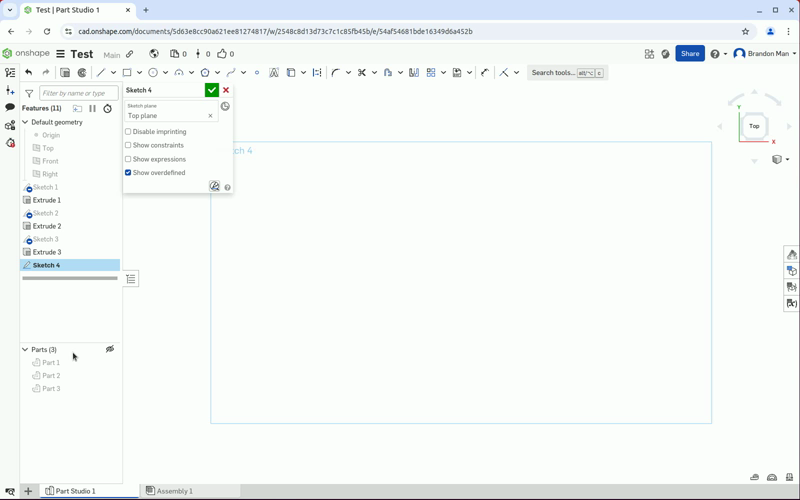
key(c)
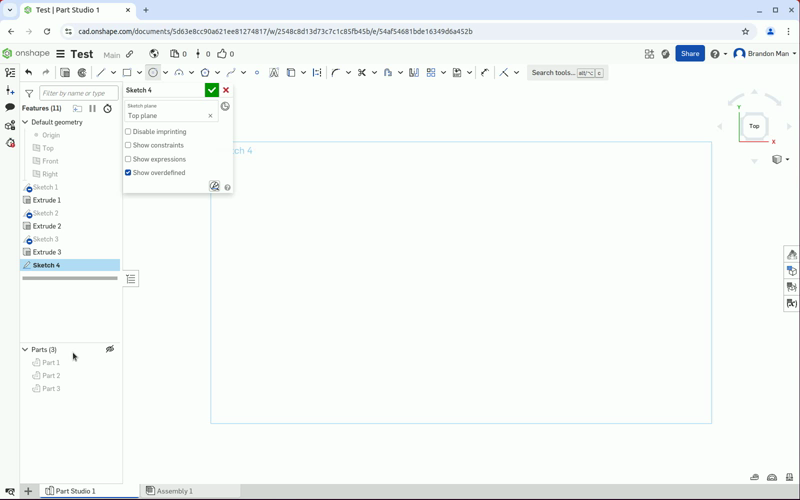
key_down(shift)
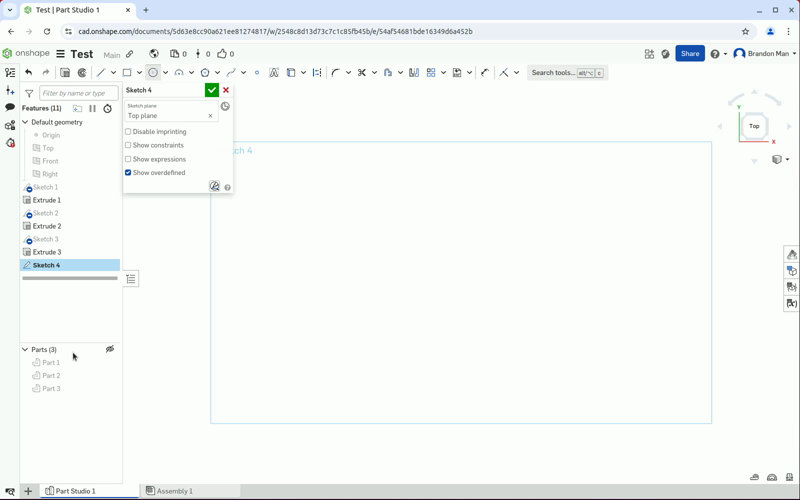
mouse_move(481, 190)
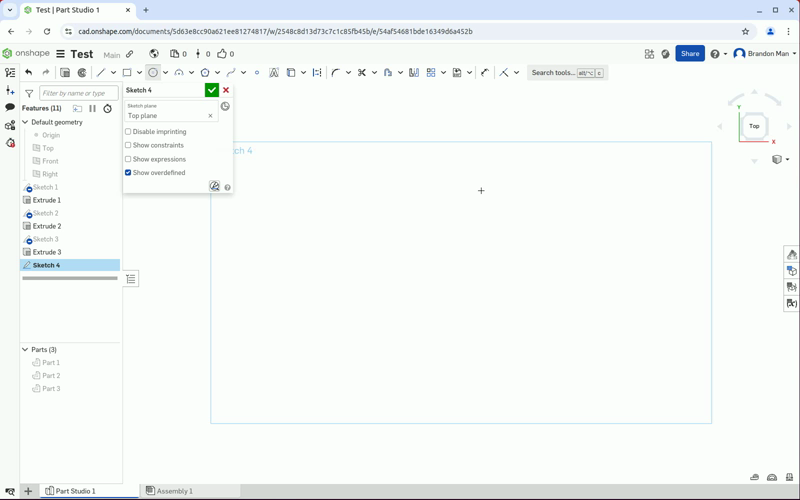
click(481, 190)
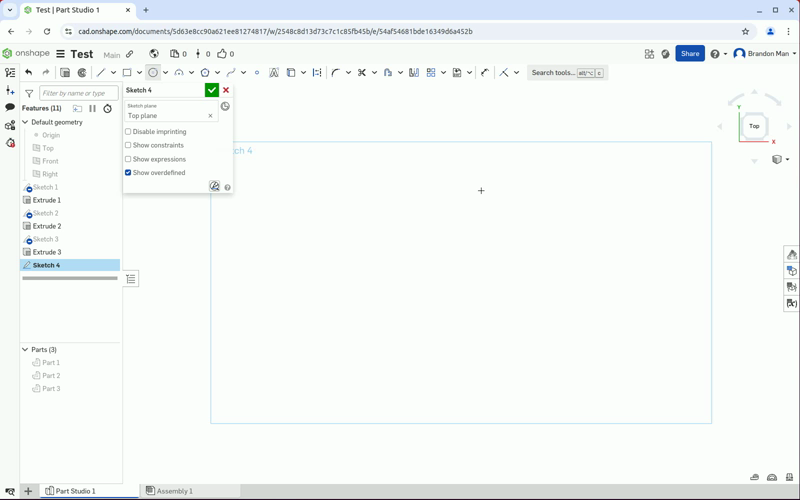
key_up(shift)
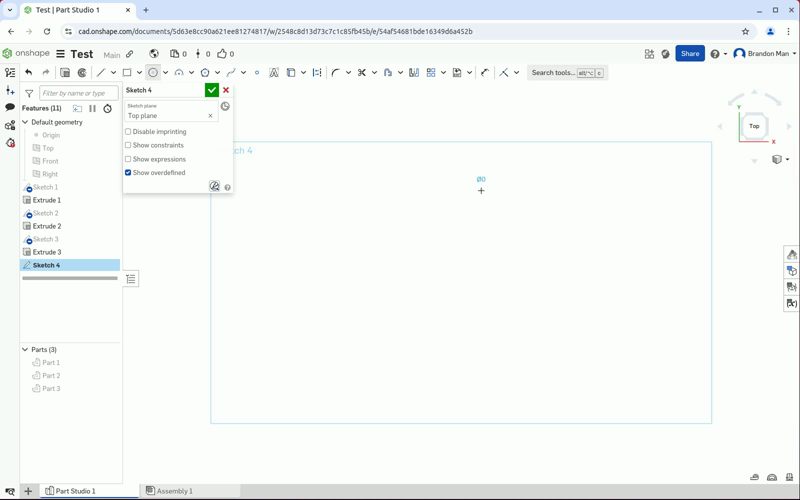
mouse_move(501, 190)
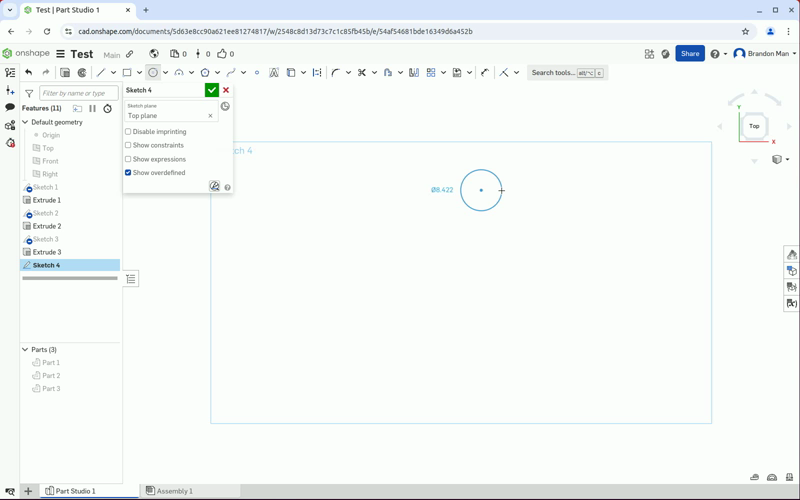
click(501, 190)
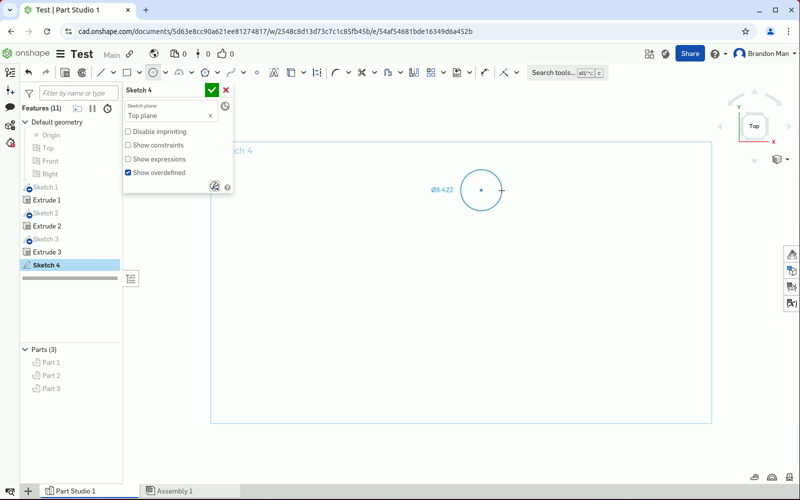
key(esc)
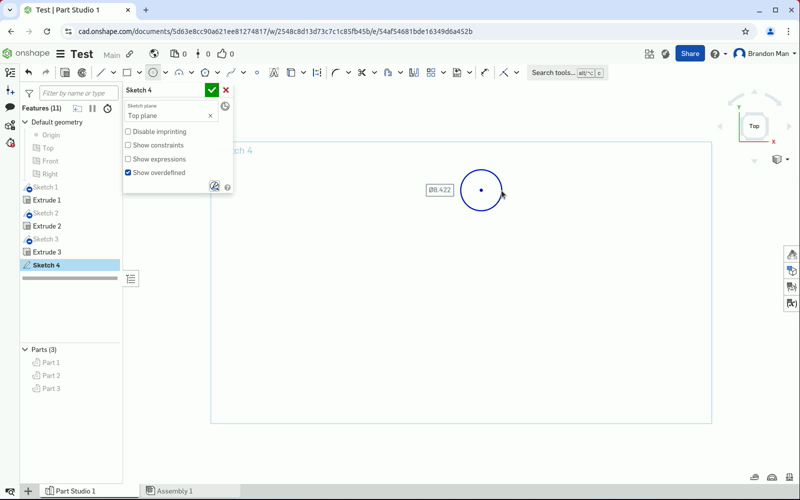
mouse_move(495, 188)
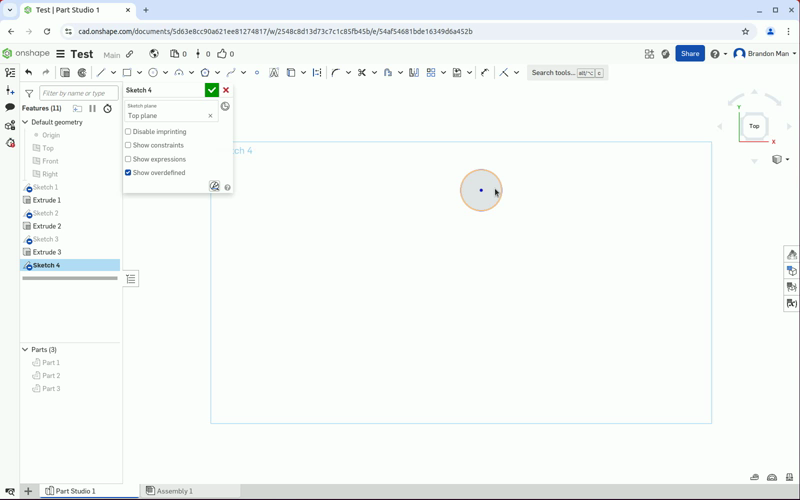
scroll(6)
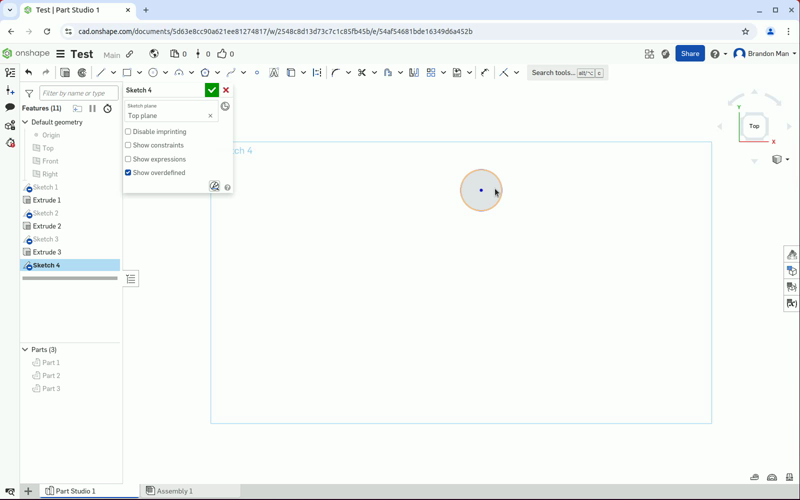
scroll(6)
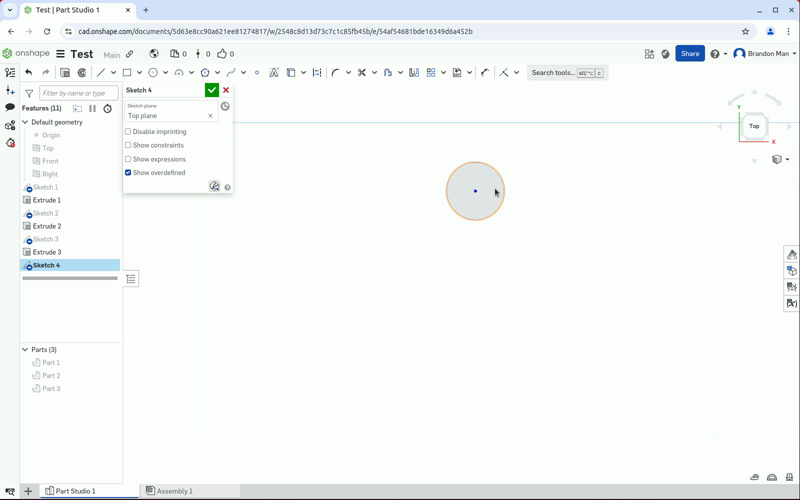
scroll(6)
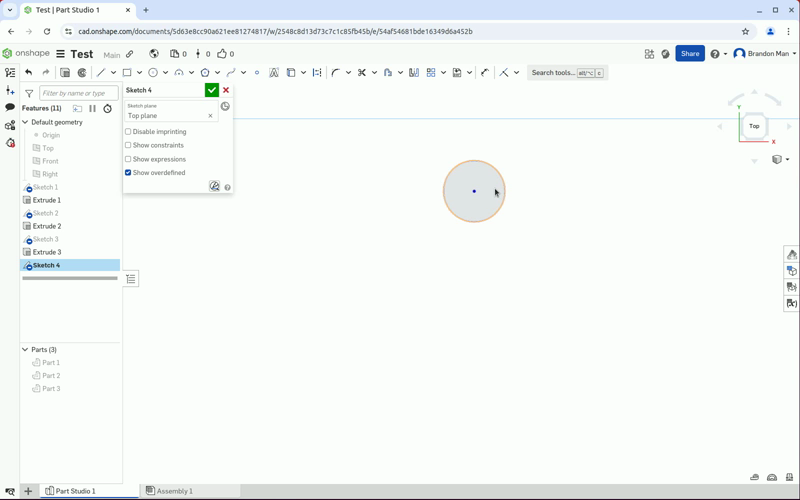
scroll(6)
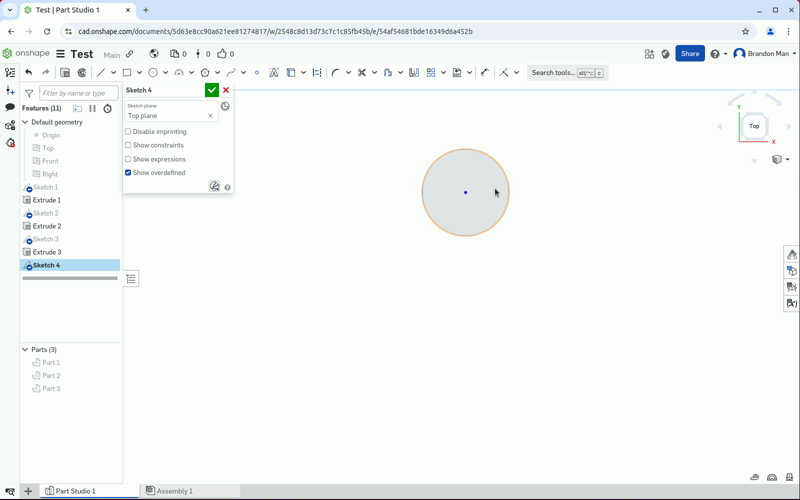
scroll(6)
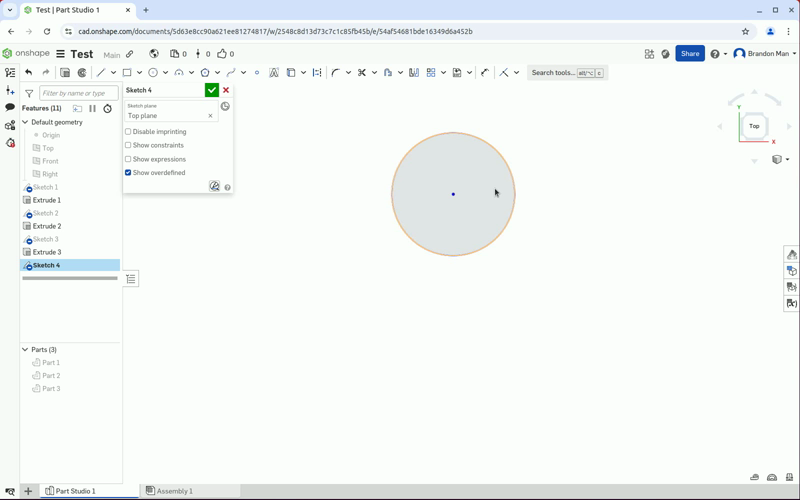
scroll(6)
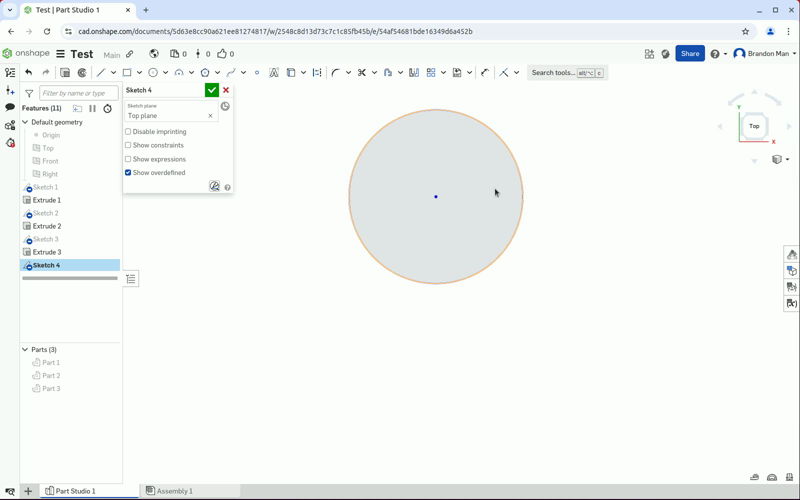
scroll(6)
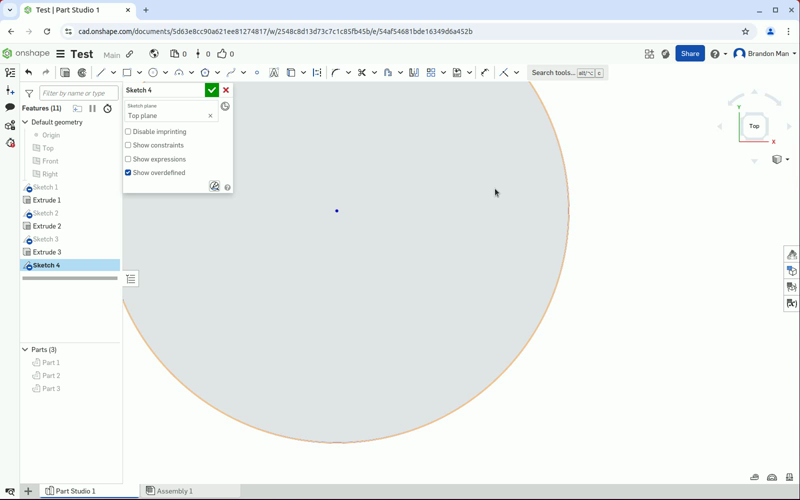
click(495, 188)
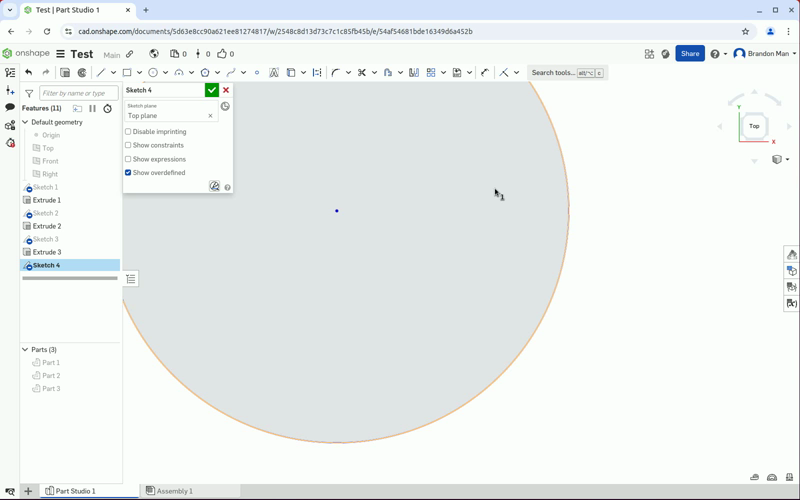
scroll(-6)
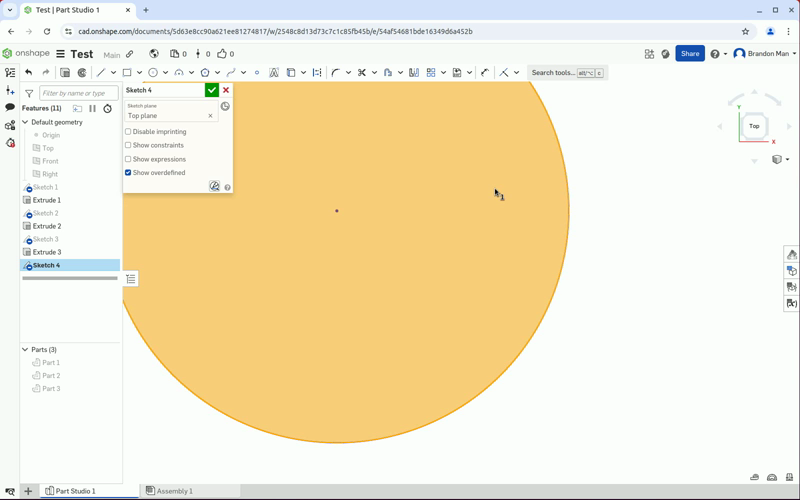
scroll(-6)
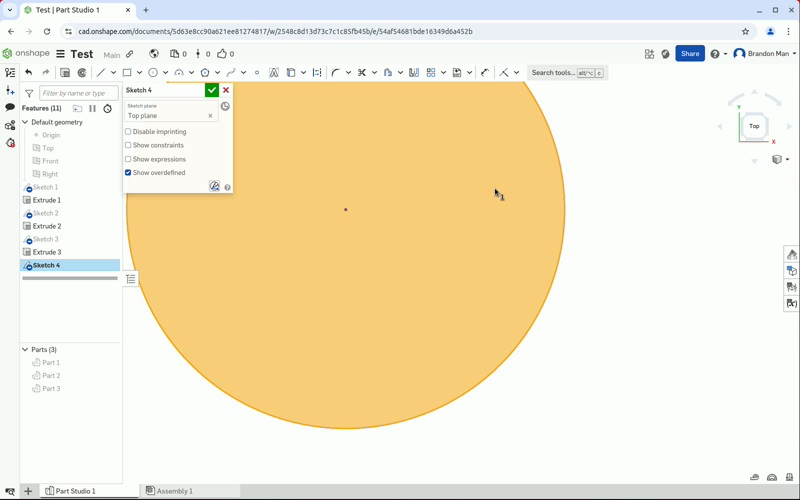
scroll(-6)
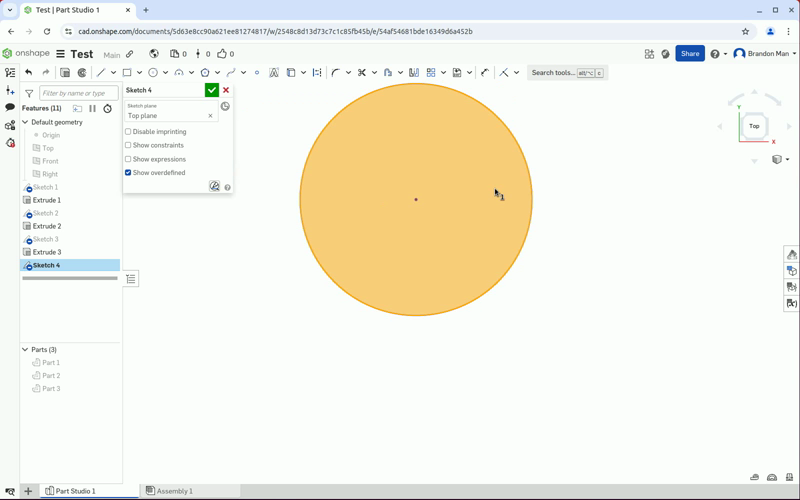
scroll(-6)
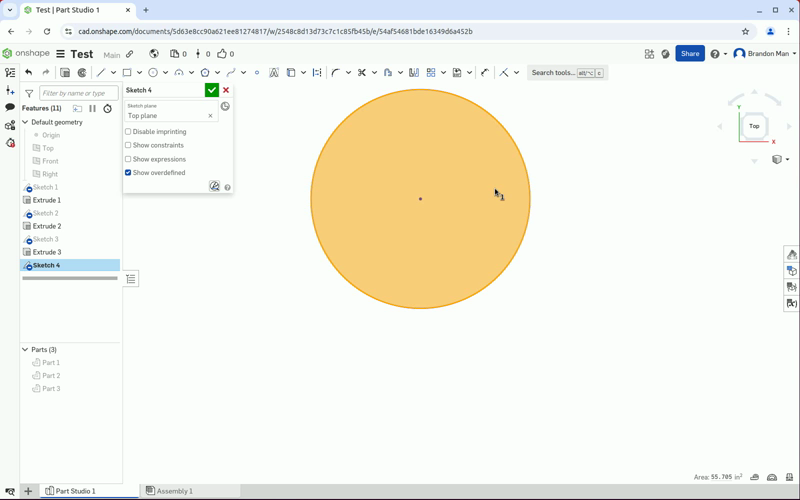
scroll(-6)
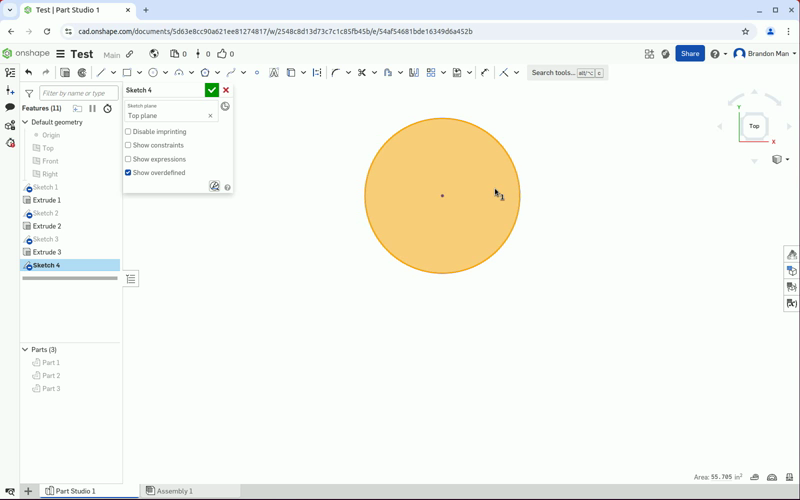
scroll(-6)
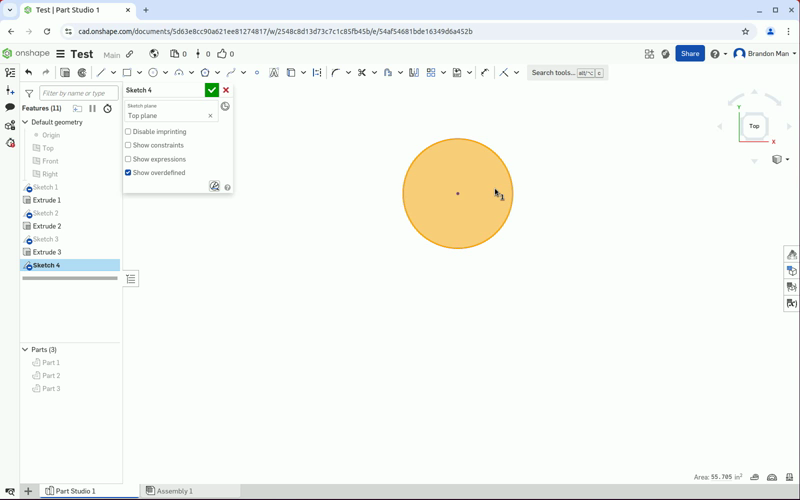
scroll(-6)
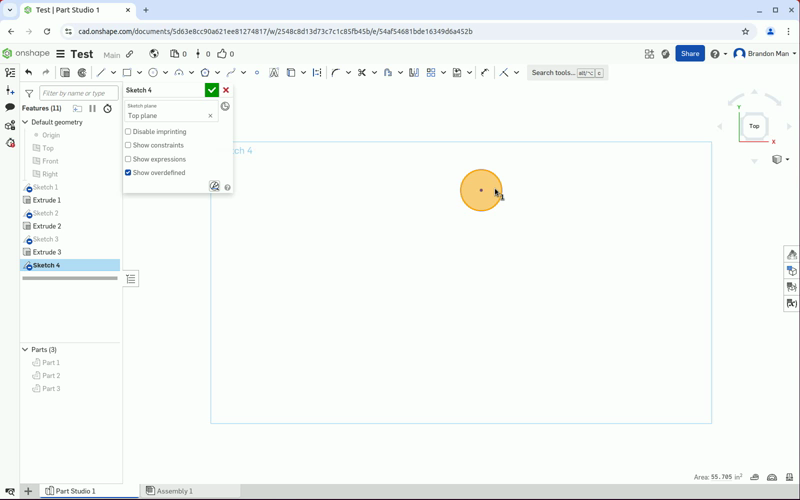
mouse_move(73, 352)
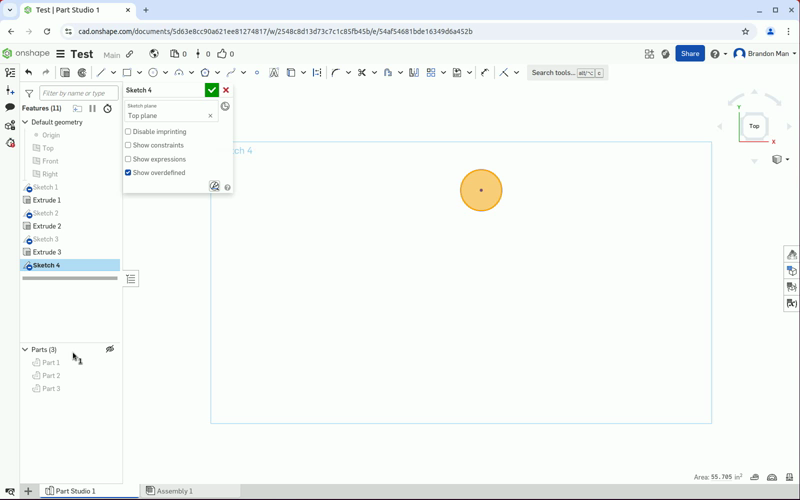
key(shift+y)
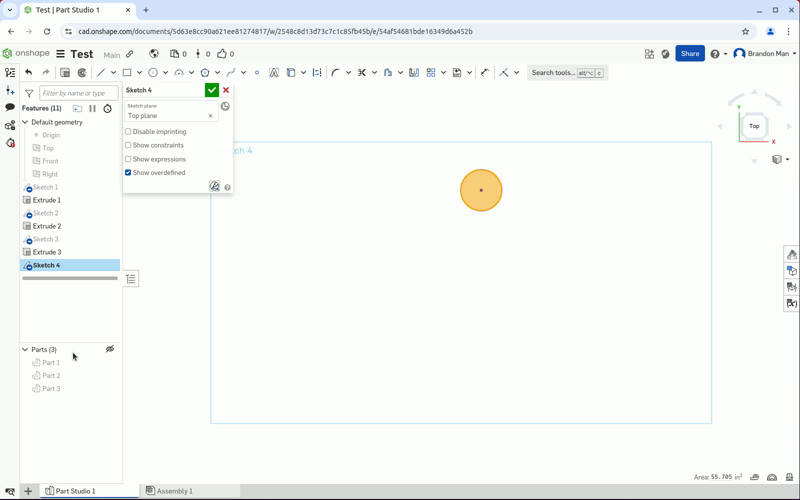
key(shift+e)
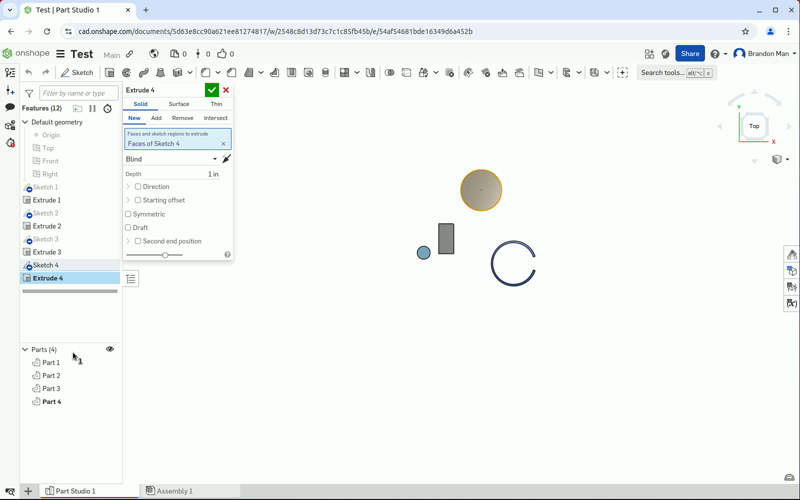
mouse_move(143, 106)
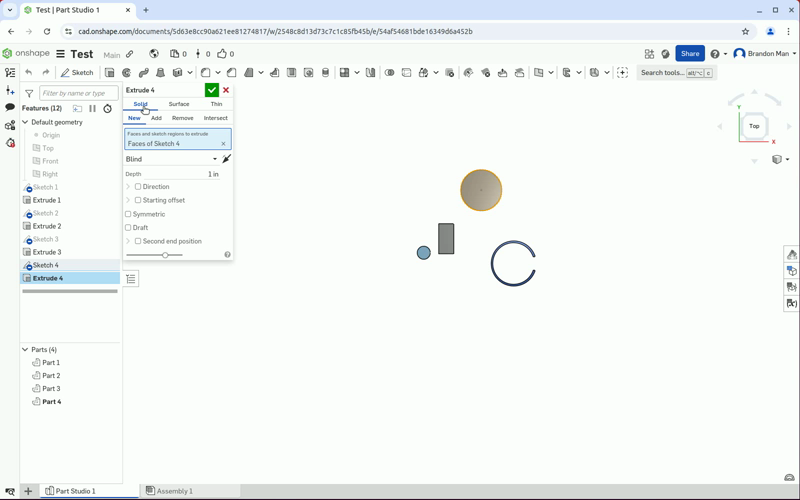
click(143, 106)
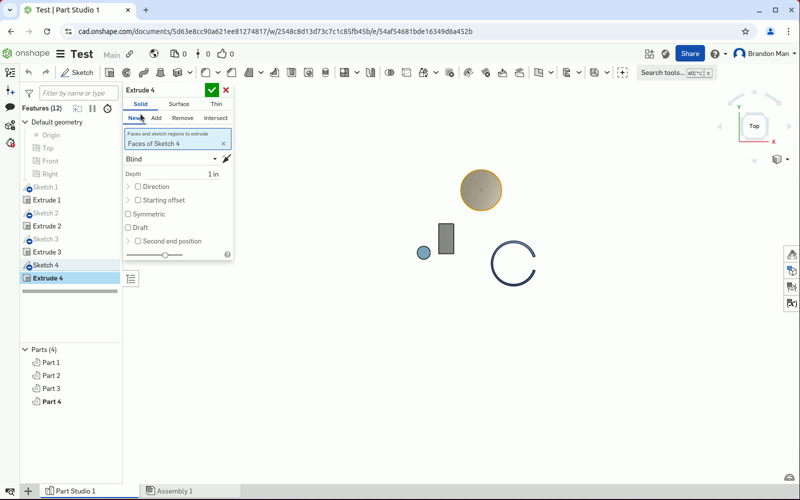
mouse_move(137, 120)
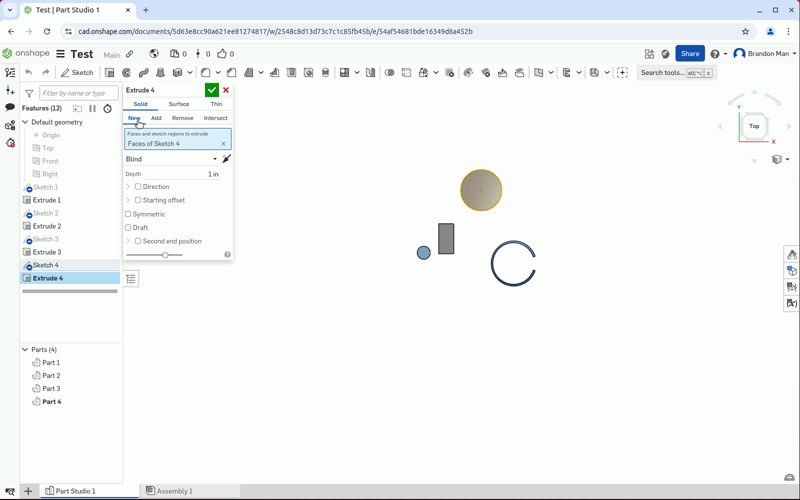
click(137, 120)
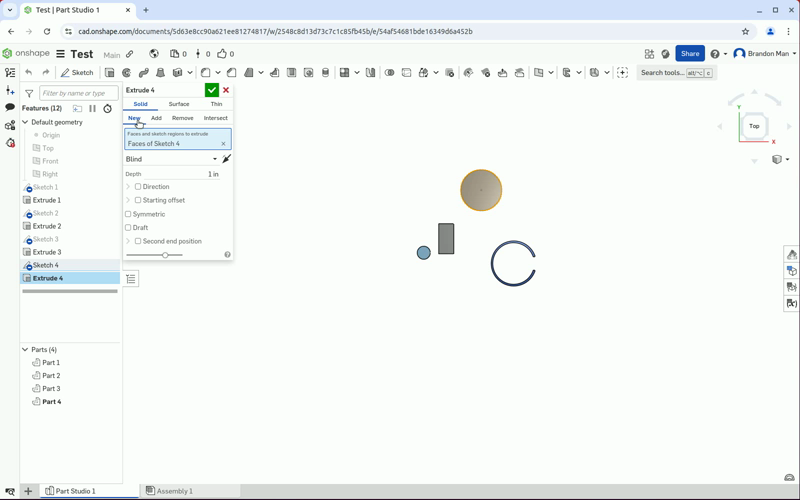
key(tab, 4)
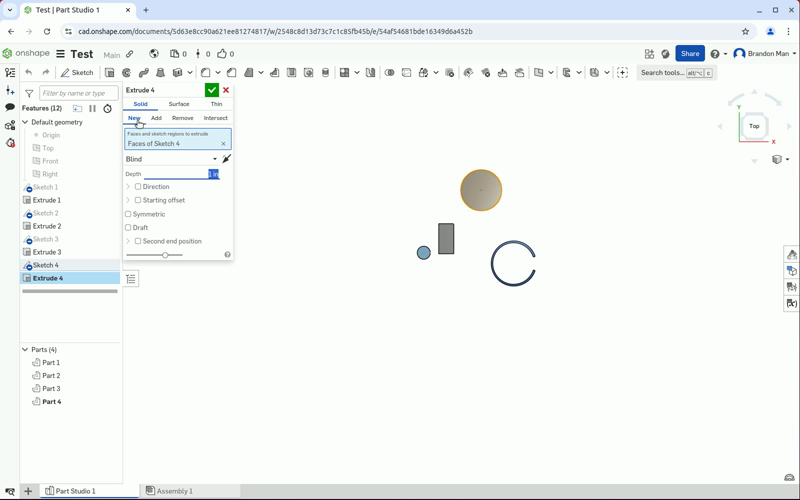
text(-0.241)
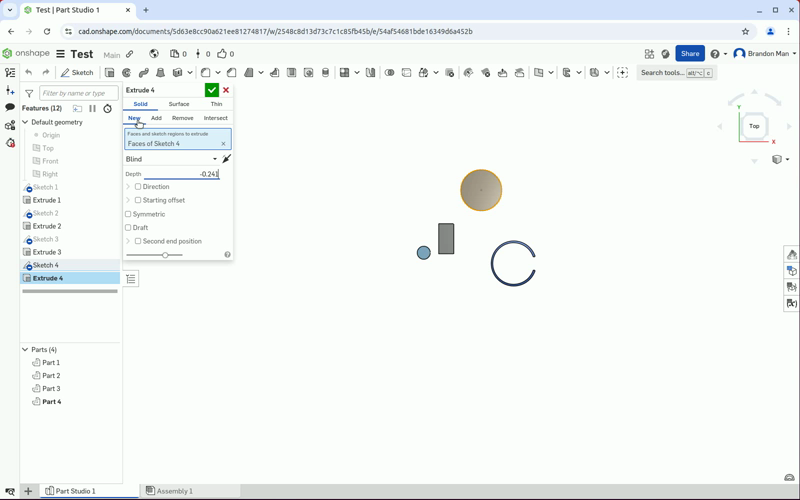
key(enter)
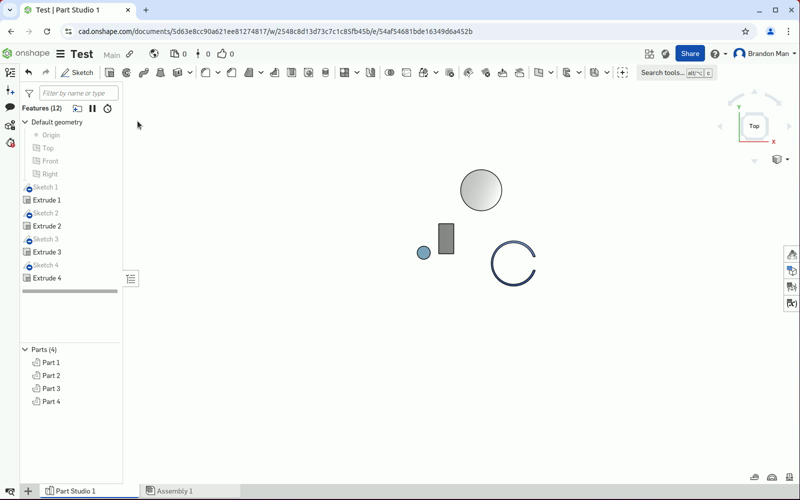
key(shift+h)
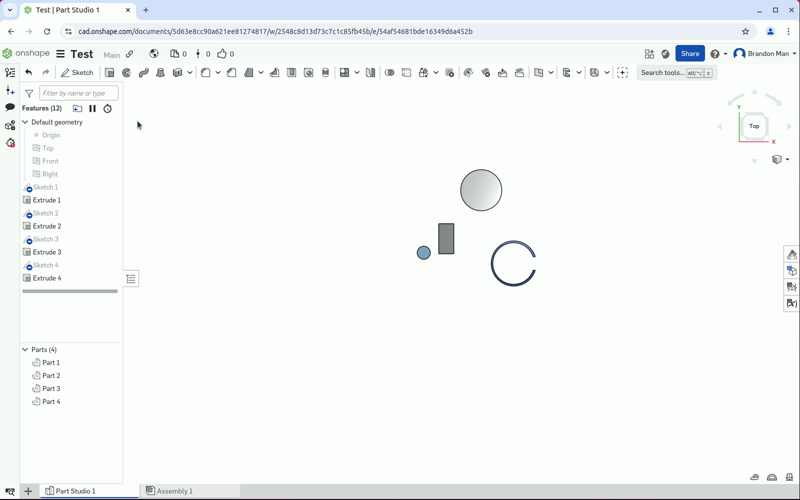
key(shift+h)
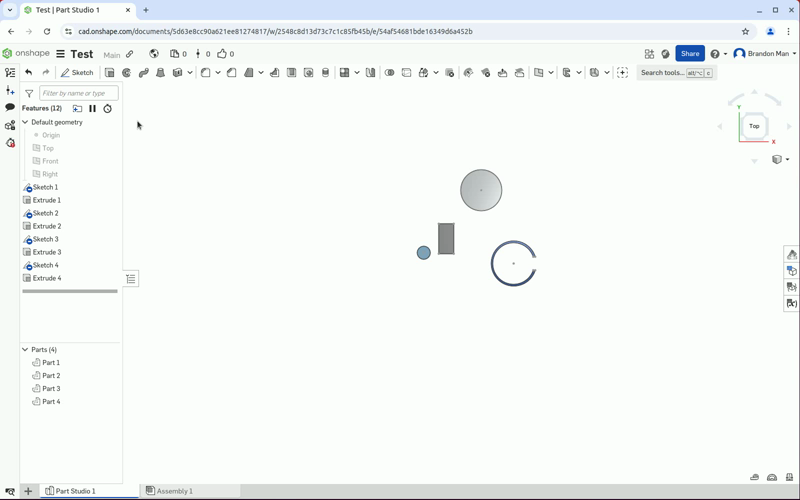
key(shift+7)
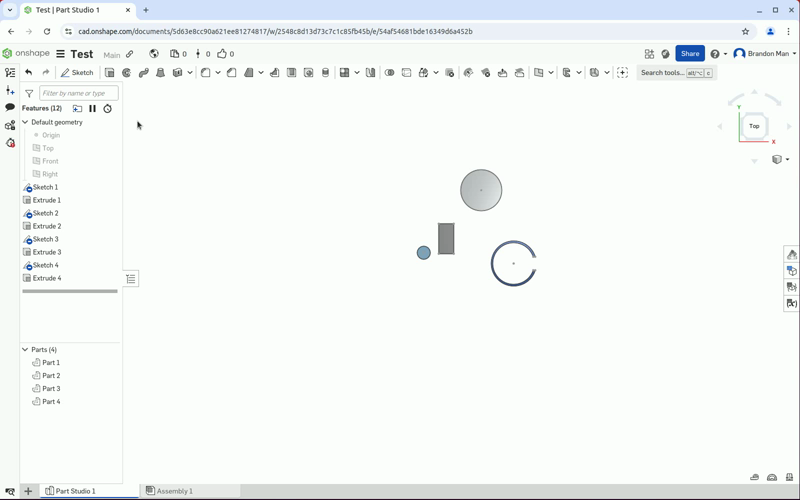
key(up, 3)
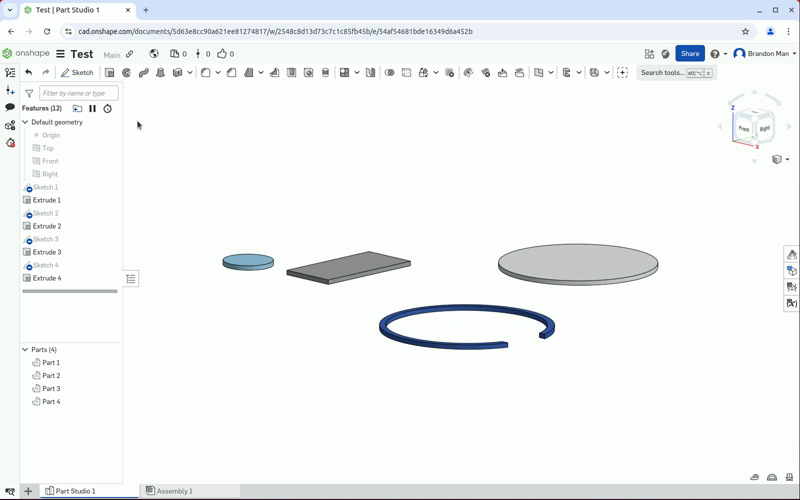
key(left, 3)
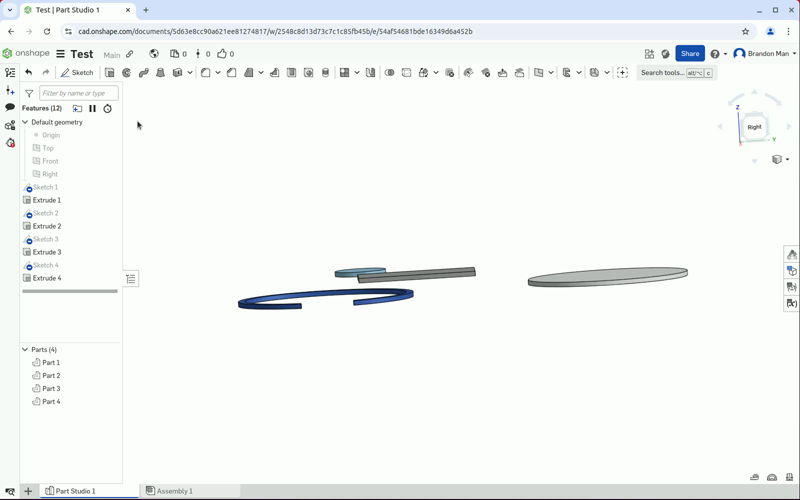
key(right, 3)
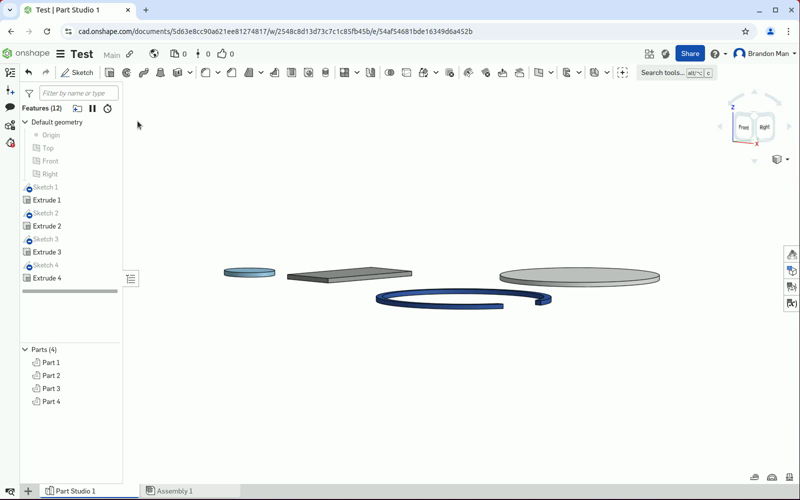
key(down, 3)
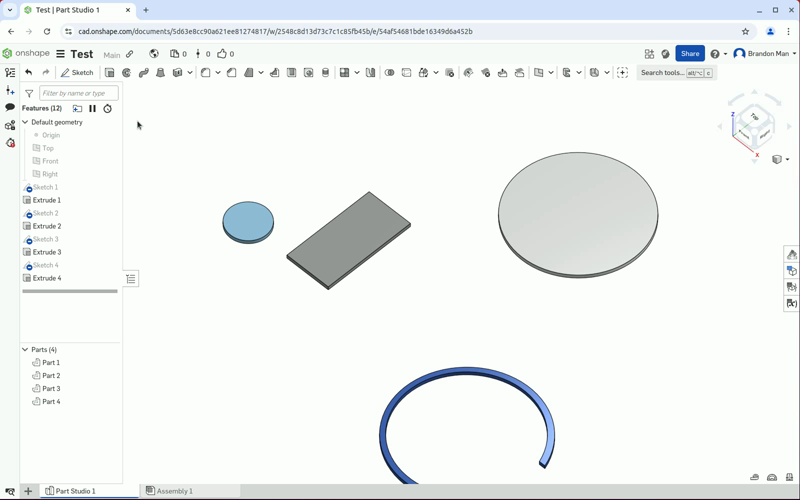
mouse_move(73, 189)
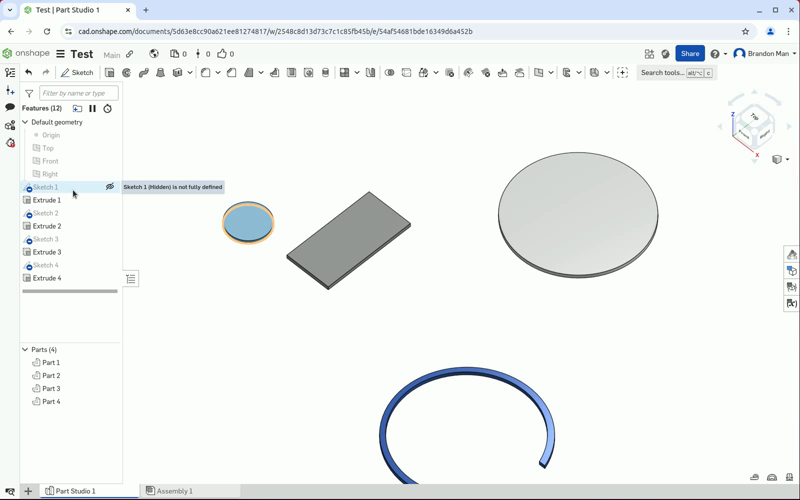
click(73, 189)